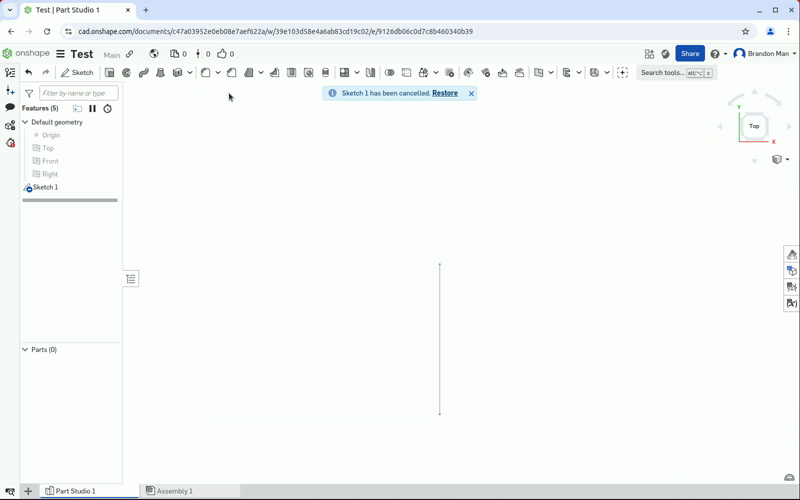
key(shift+h)
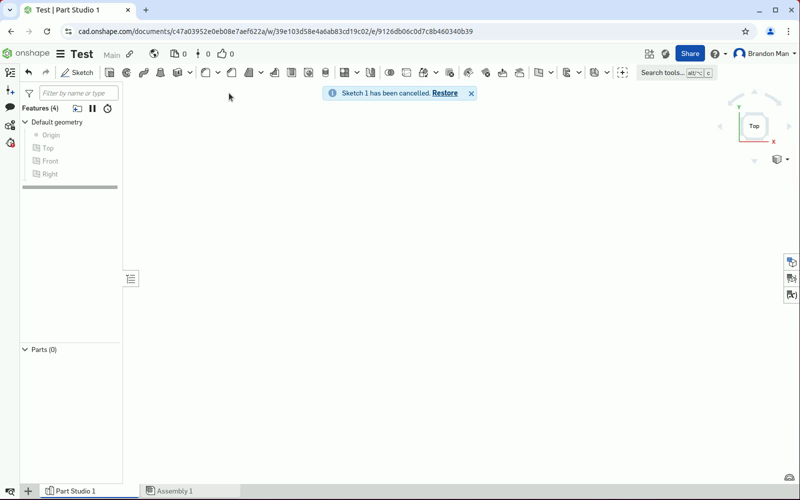
mouse_move(73, 352)
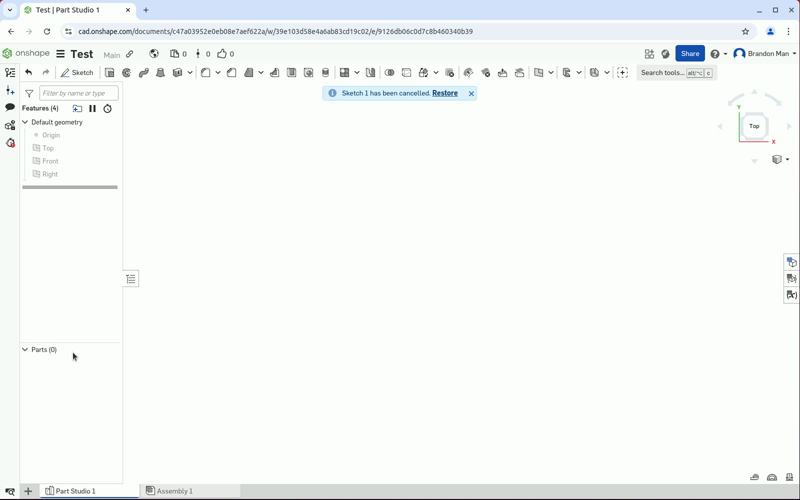
key(y)
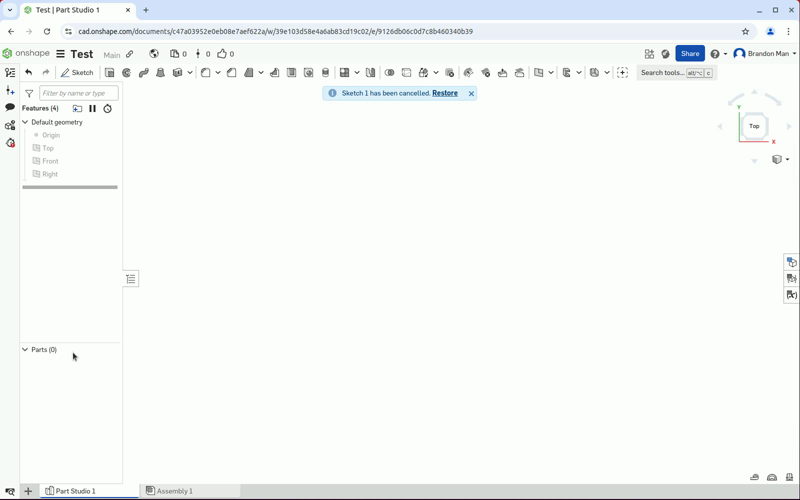
key(shift+p)
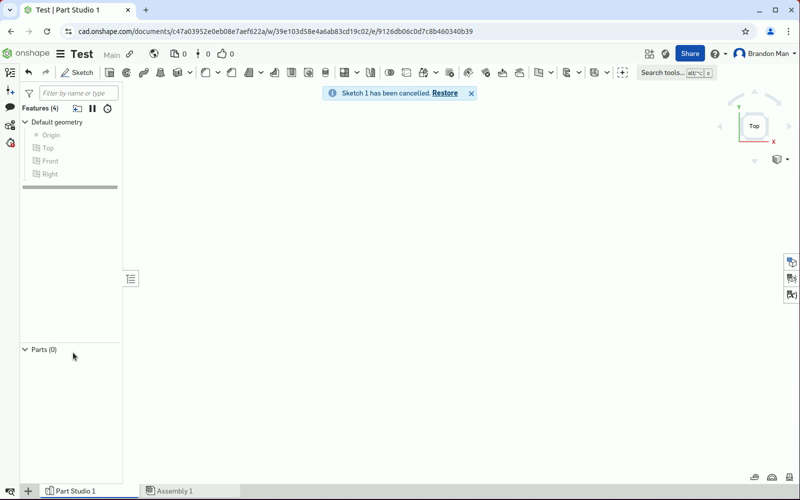
key(space)
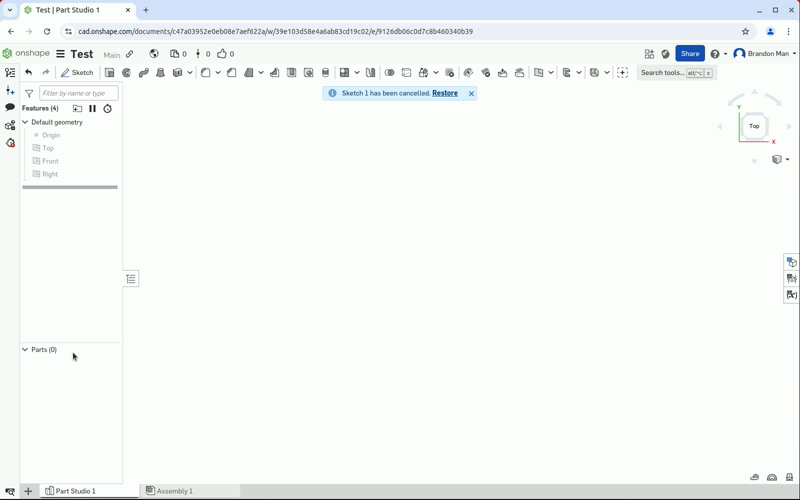
key_down(shift)
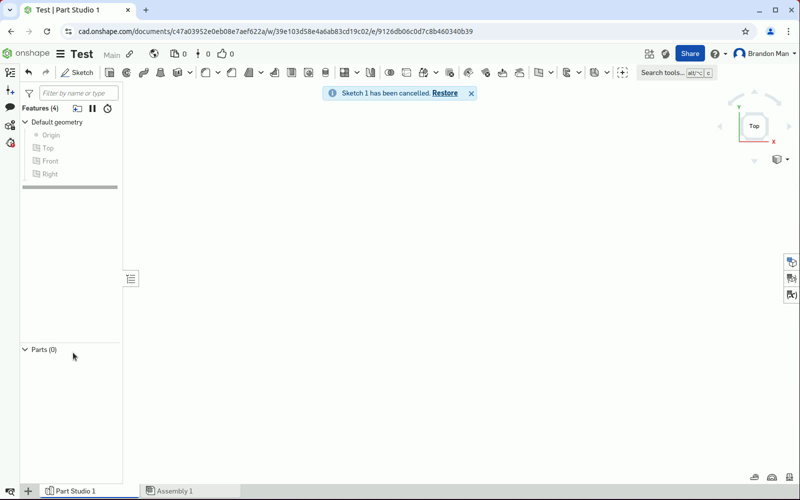
key(up)
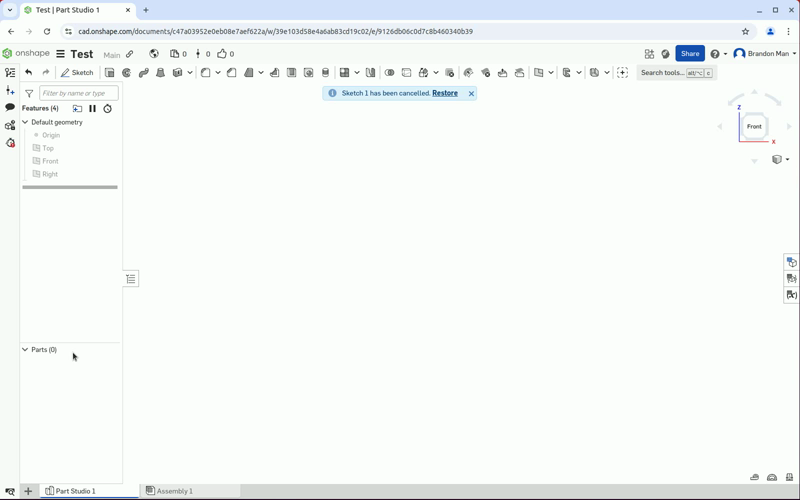
key_up(shift)
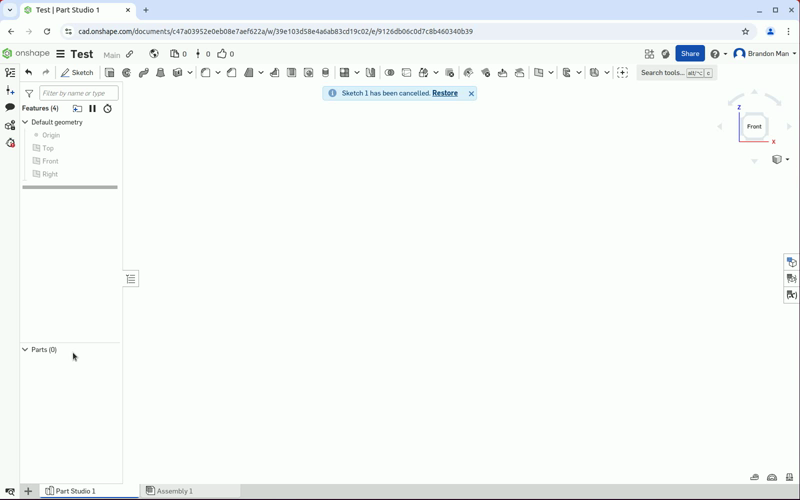
mouse_move(73, 352)
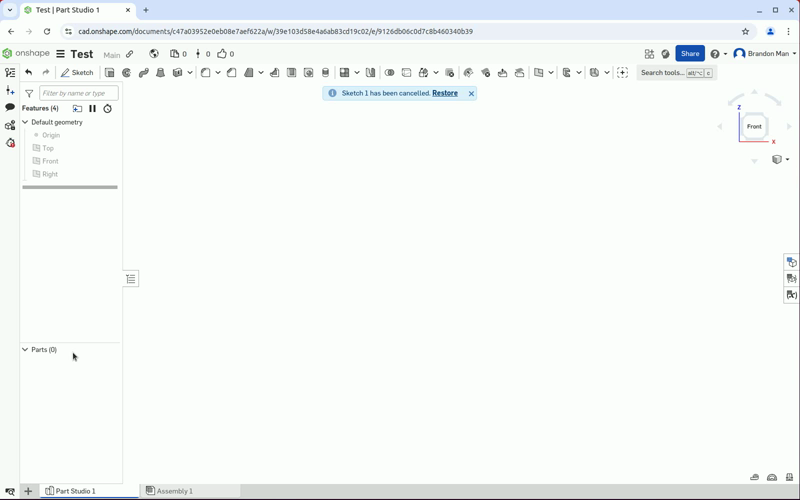
key(shift+y)
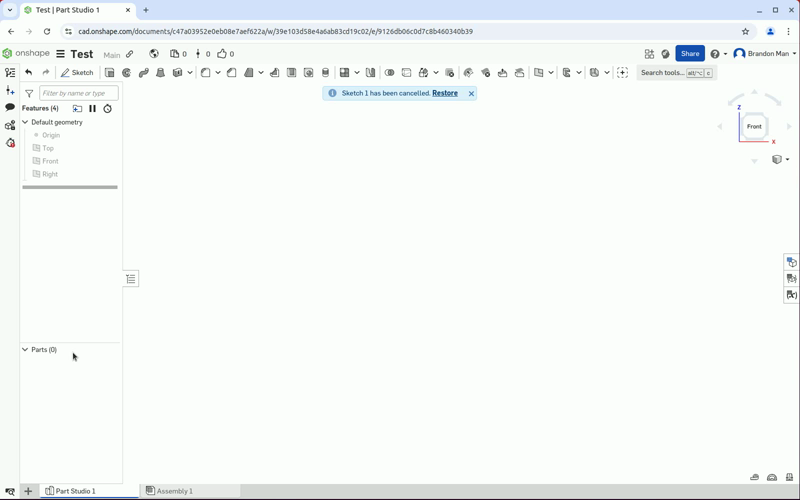
key(shift+s)
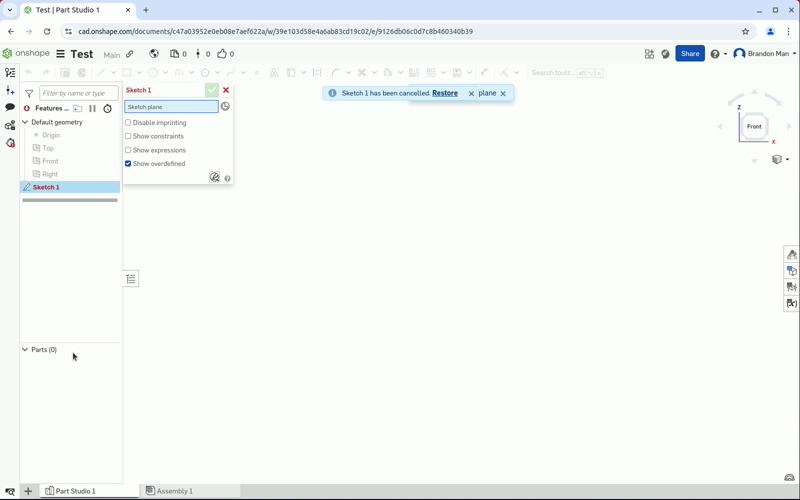
mouse_move(73, 163)
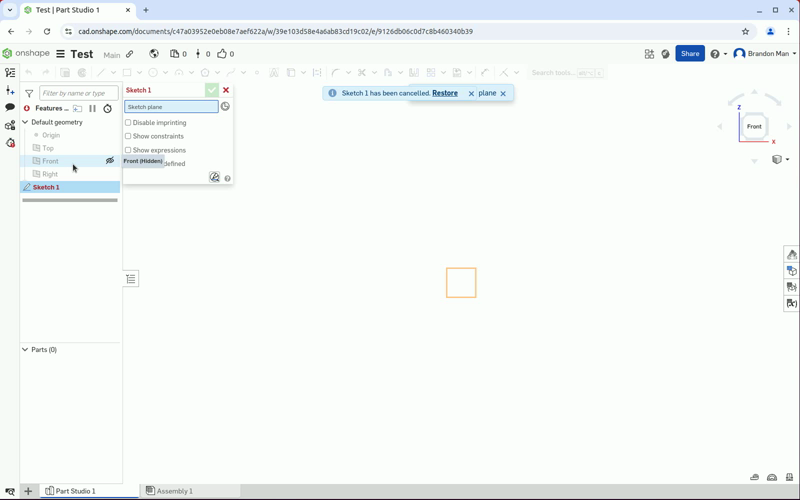
click(73, 163)
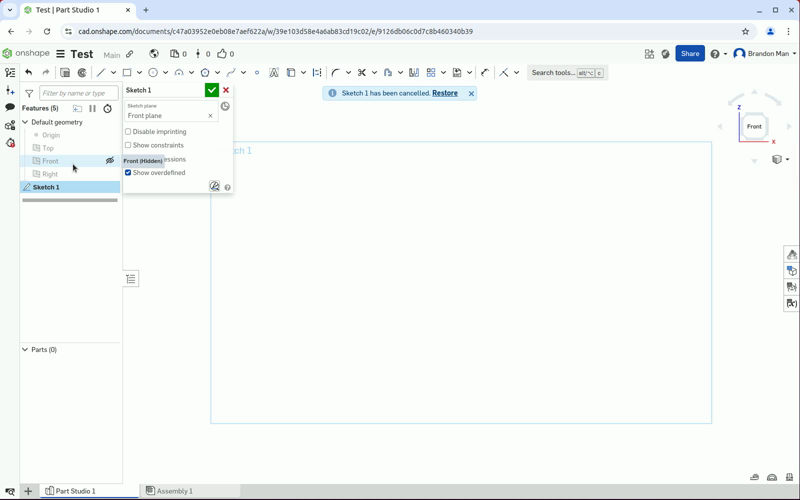
mouse_move(73, 352)
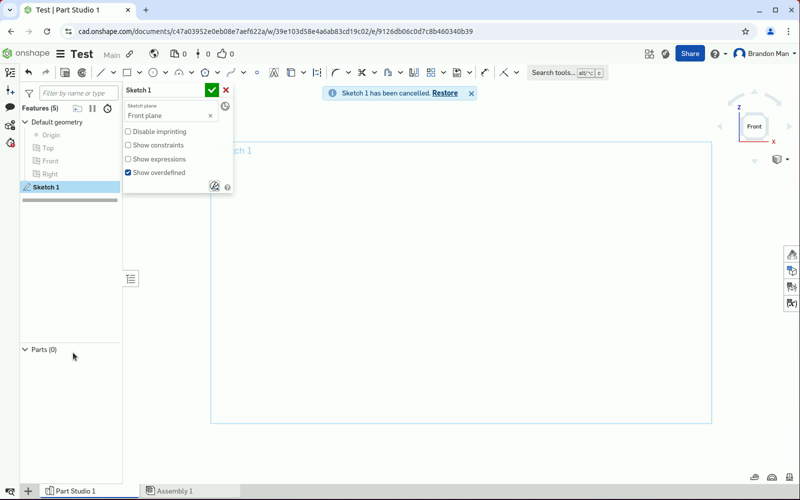
key(y)
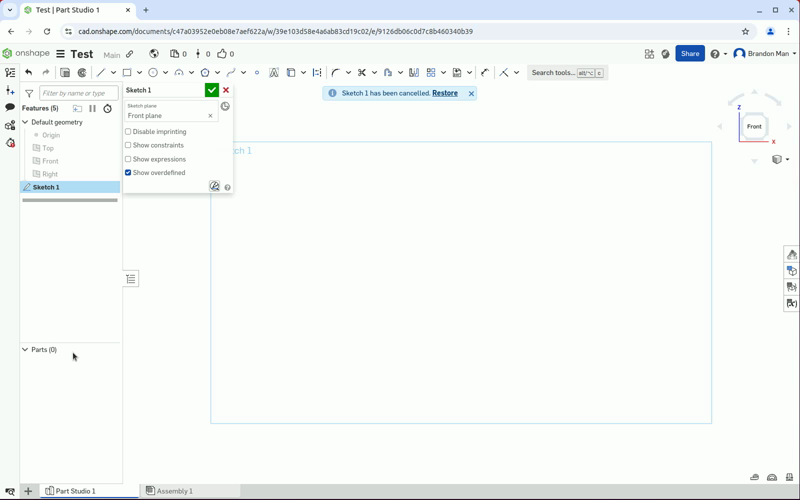
key(l)
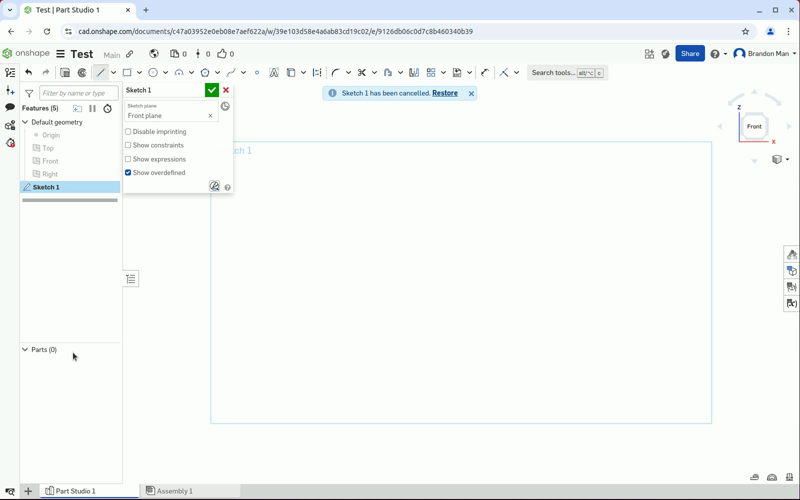
key_down(shift)
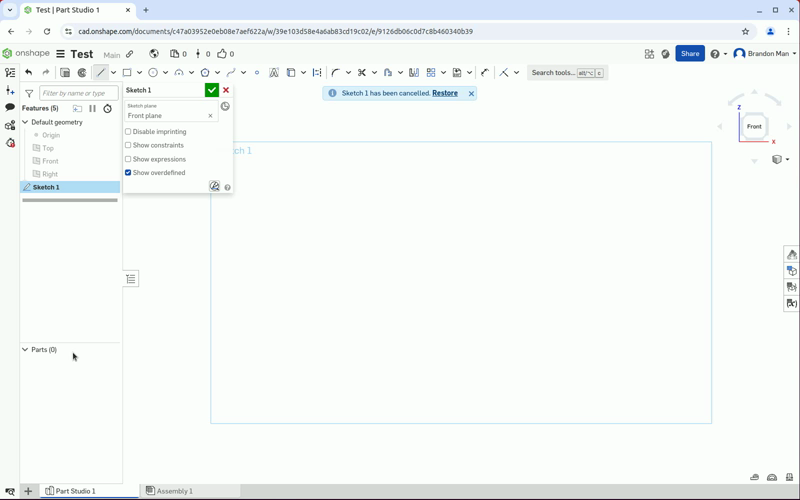
mouse_move(348, 282)
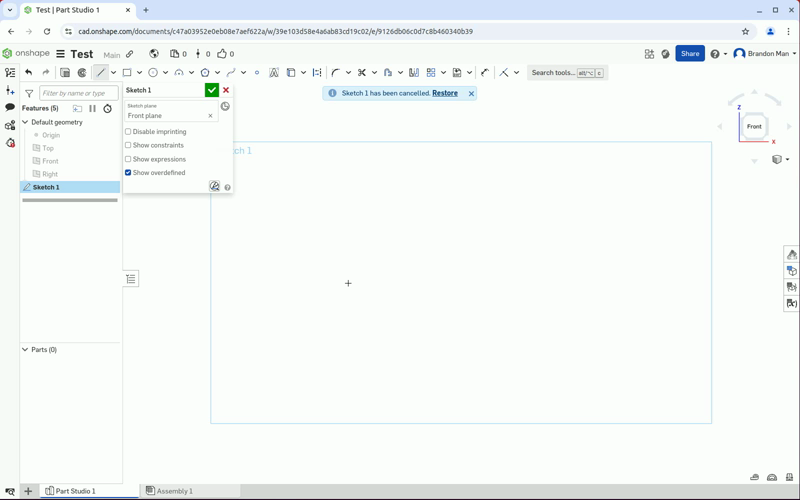
click(348, 282)
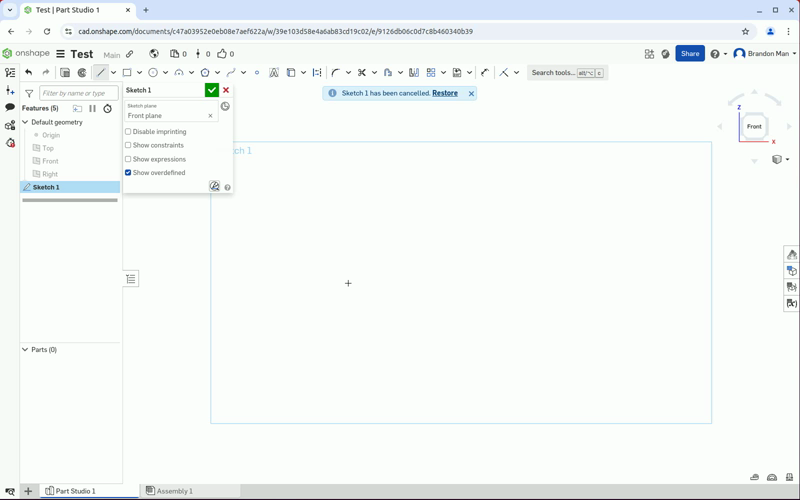
key_up(shift)
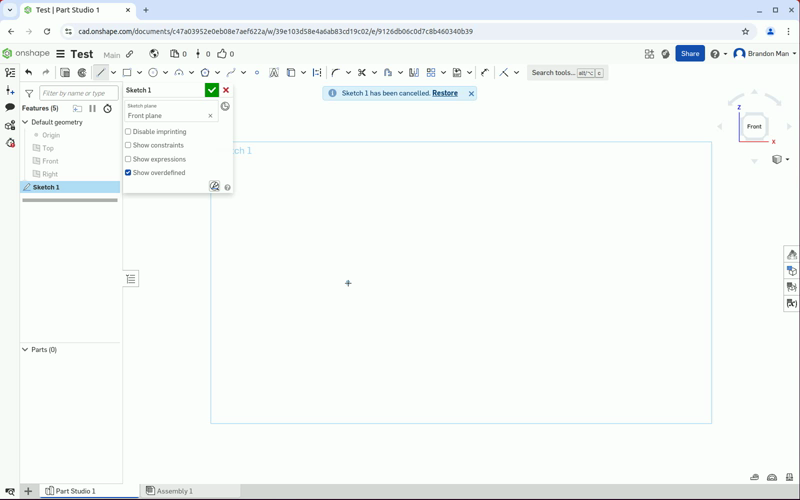
key_down(shift)
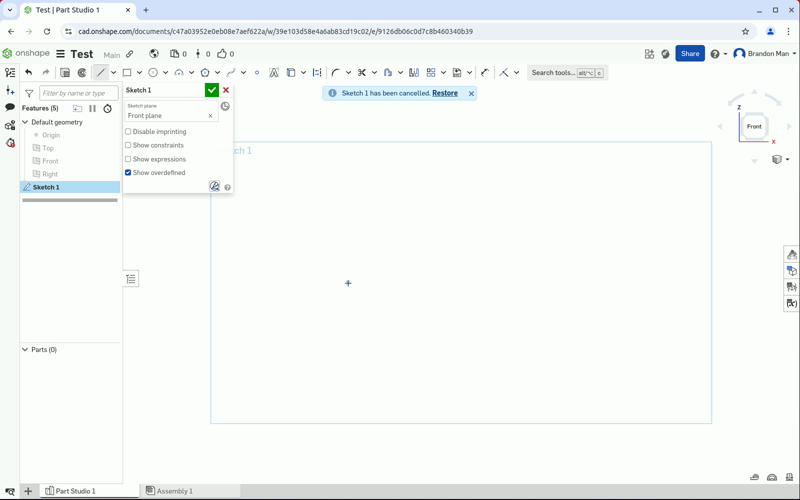
mouse_move(572, 282)
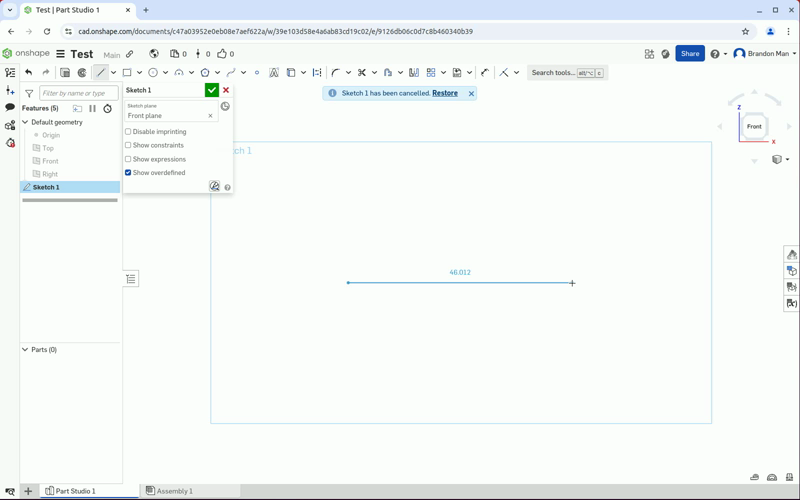
click(572, 282)
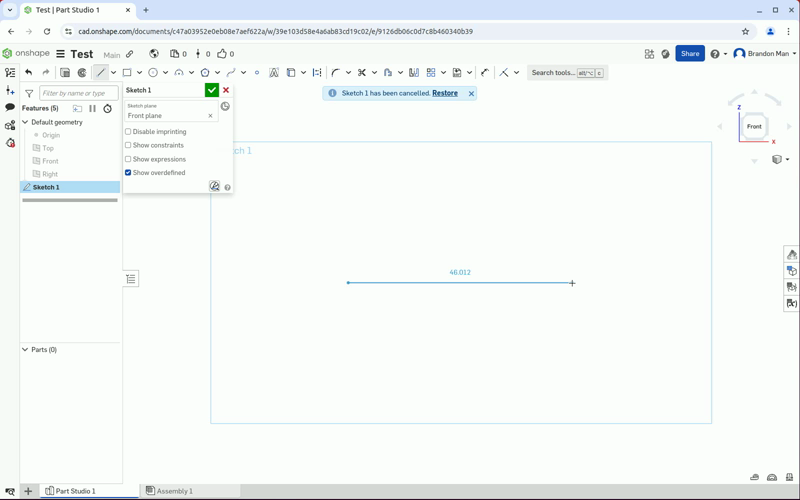
key_up(shift)
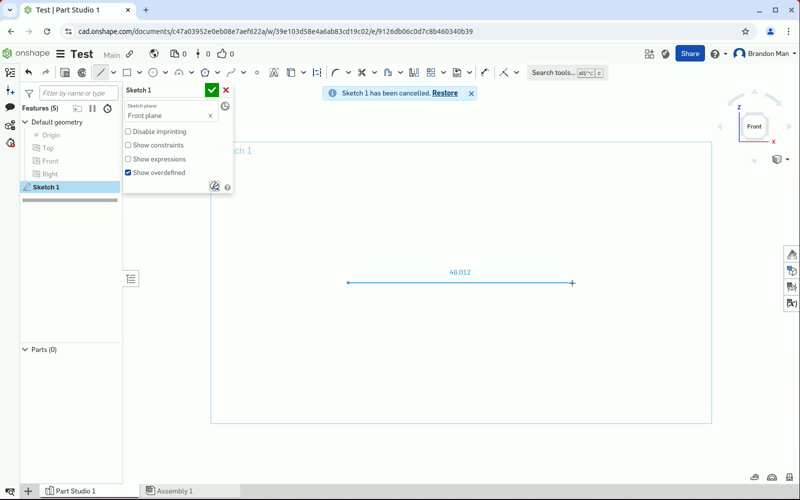
key_down(shift)
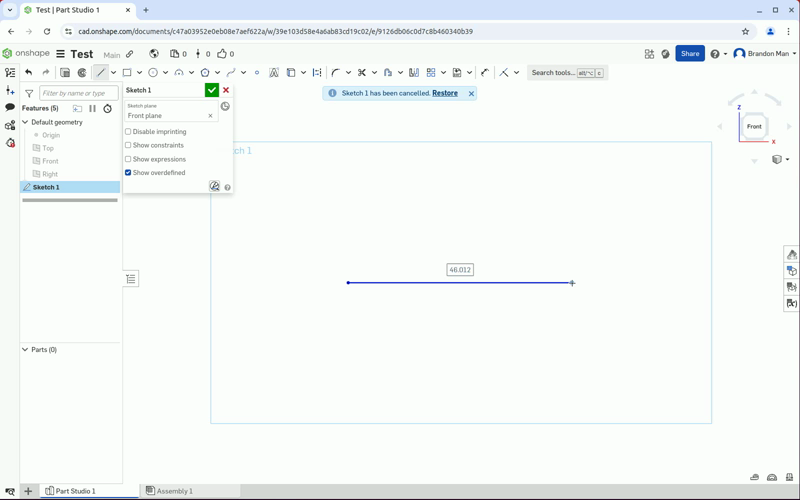
mouse_move(589, 282)
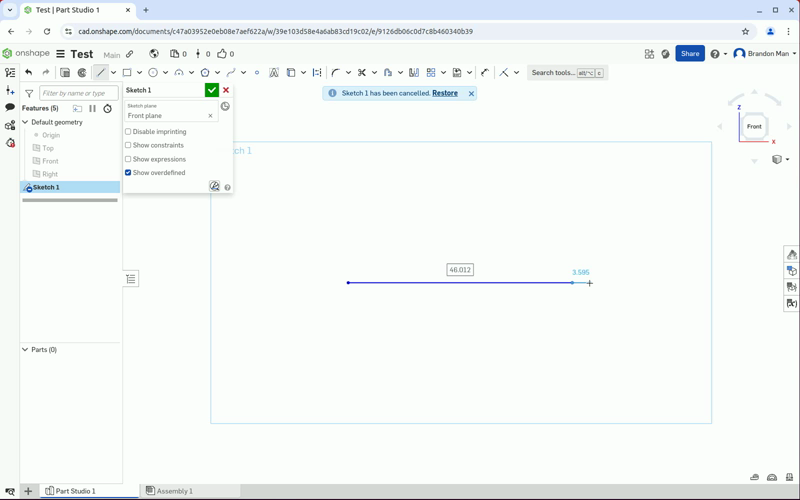
mouse_move(572, 252)
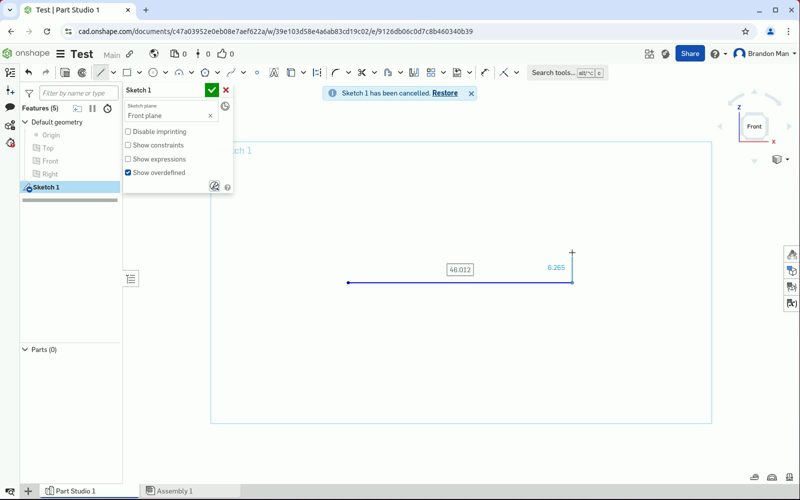
click(572, 252)
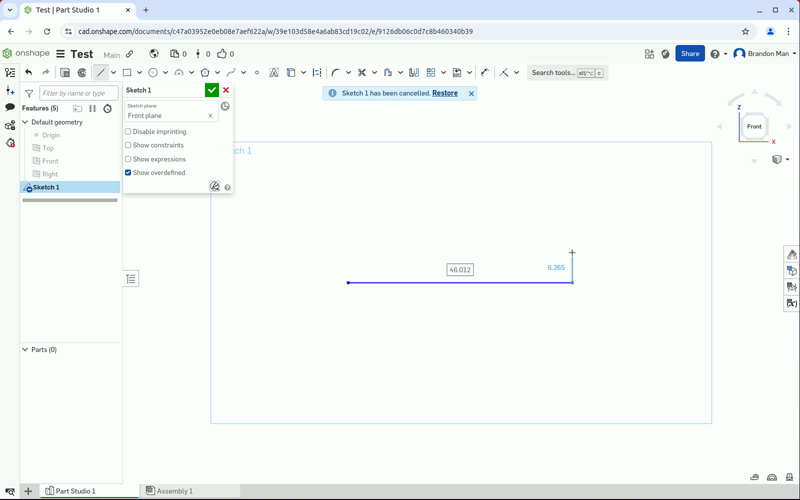
key_up(shift)
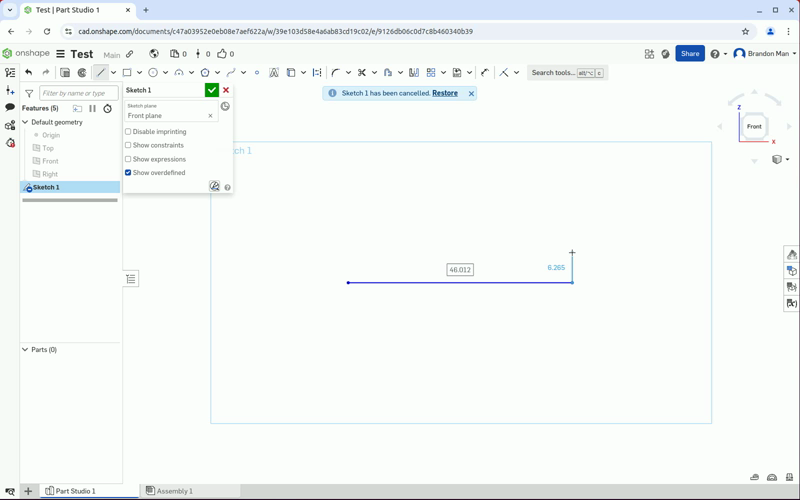
key_down(shift)
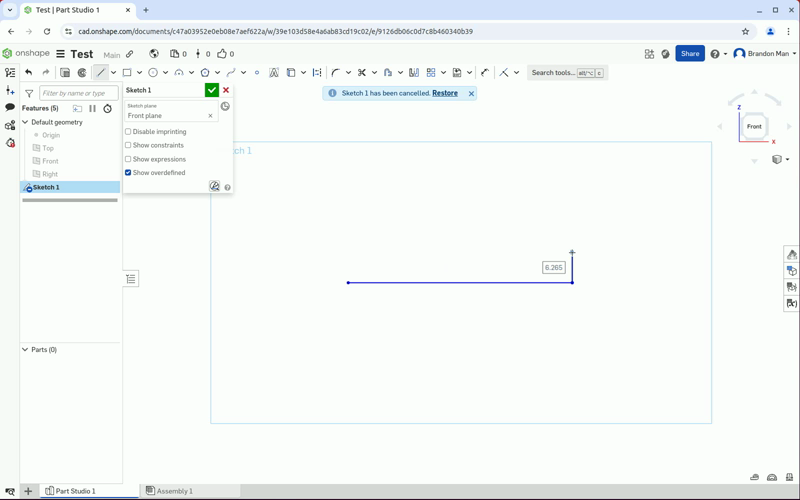
mouse_move(589, 252)
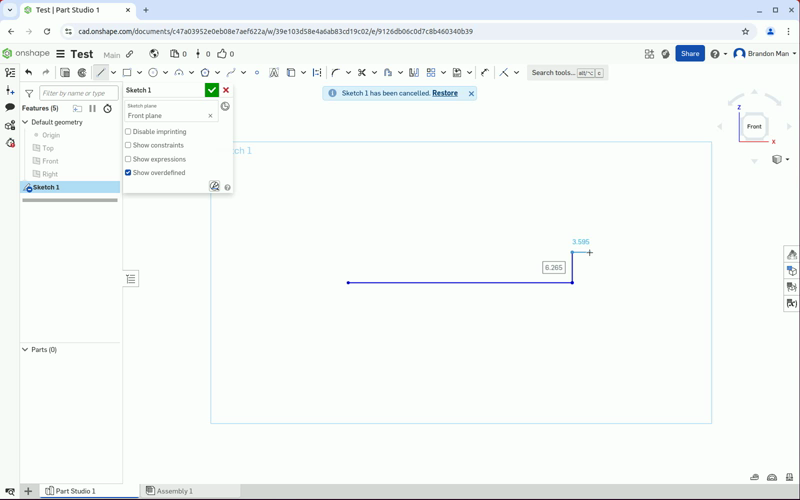
mouse_move(569, 252)
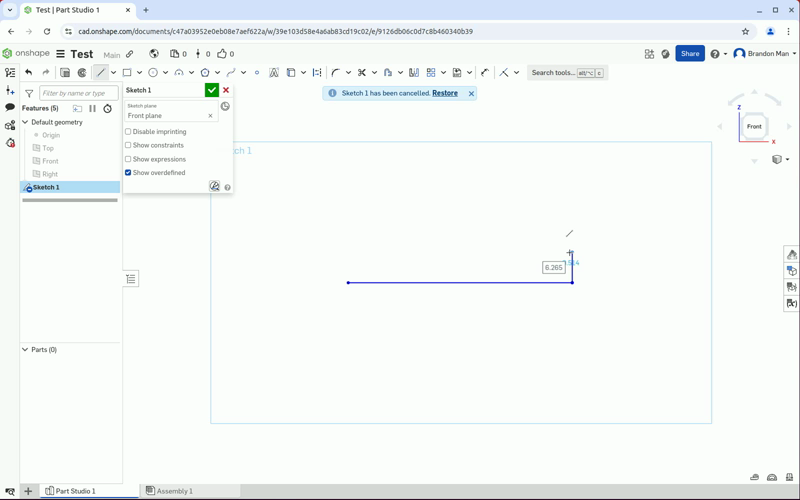
scroll(6)
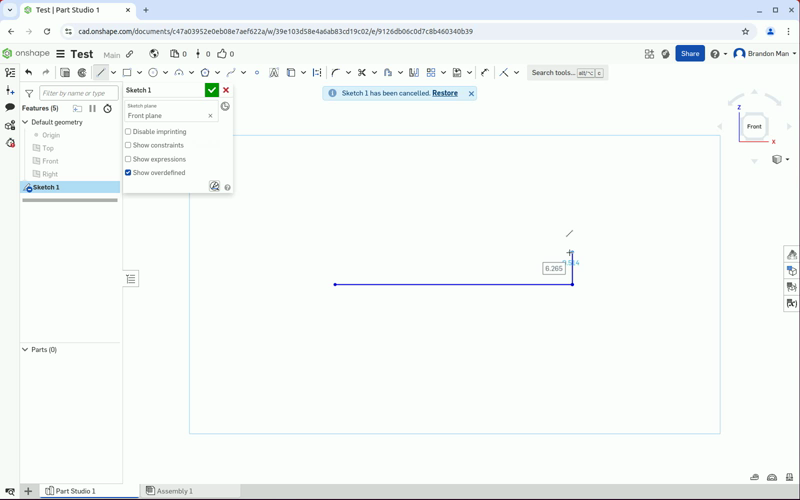
scroll(6)
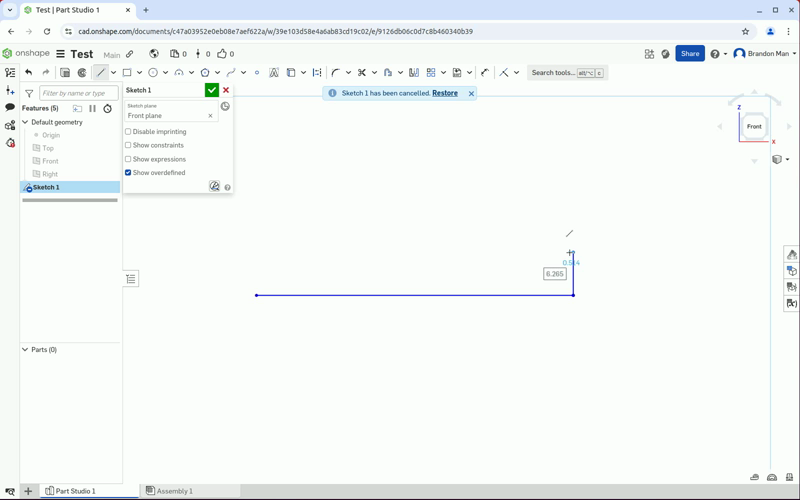
scroll(6)
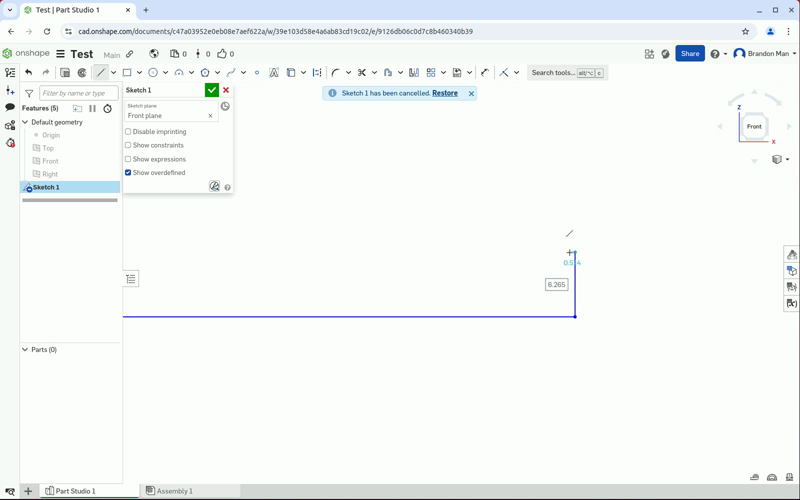
scroll(6)
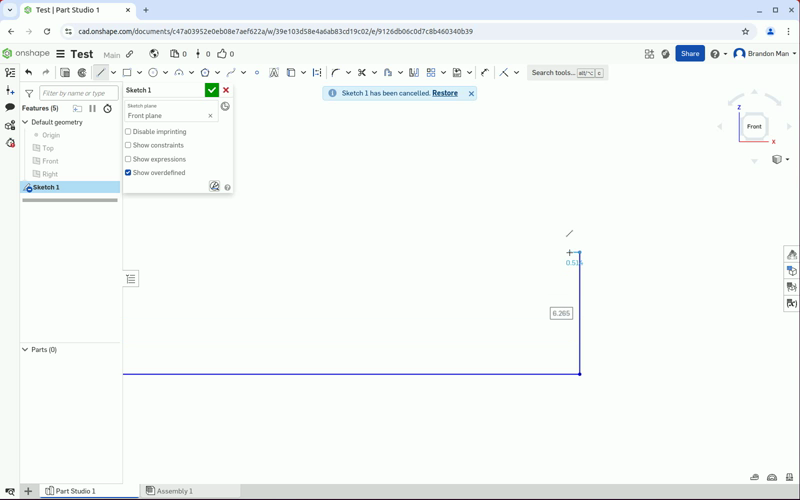
scroll(6)
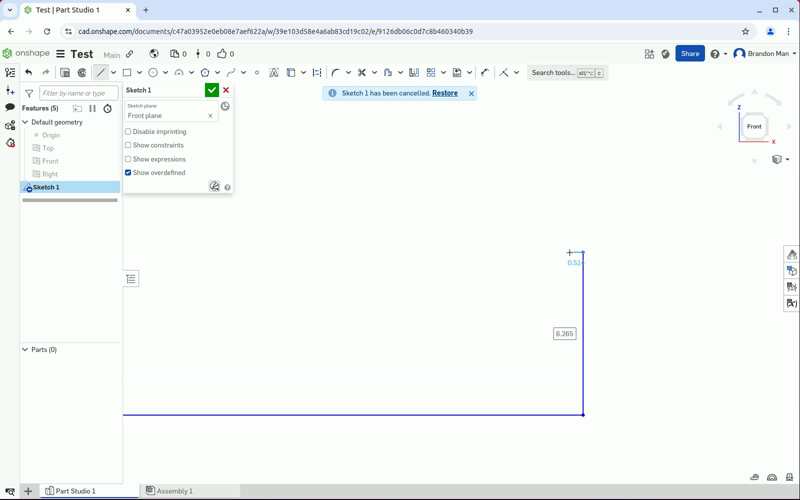
scroll(6)
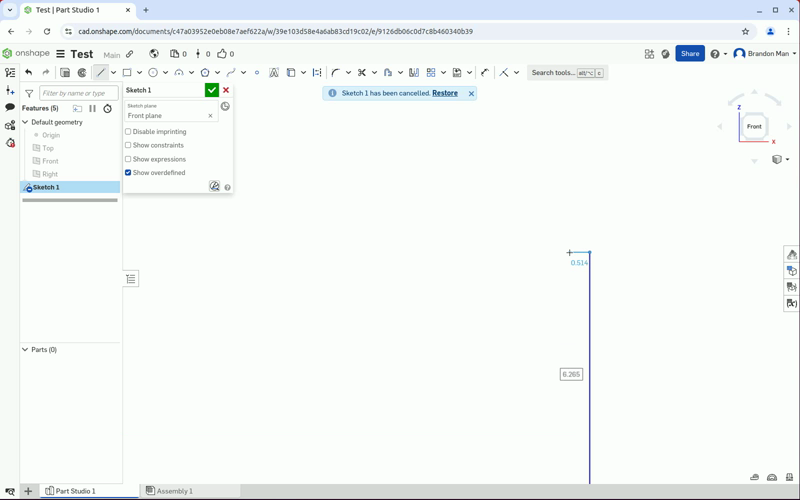
scroll(6)
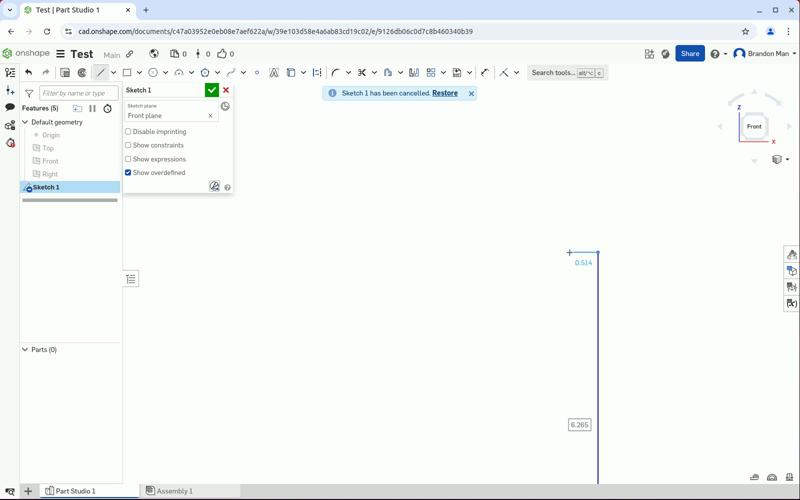
click(569, 252)
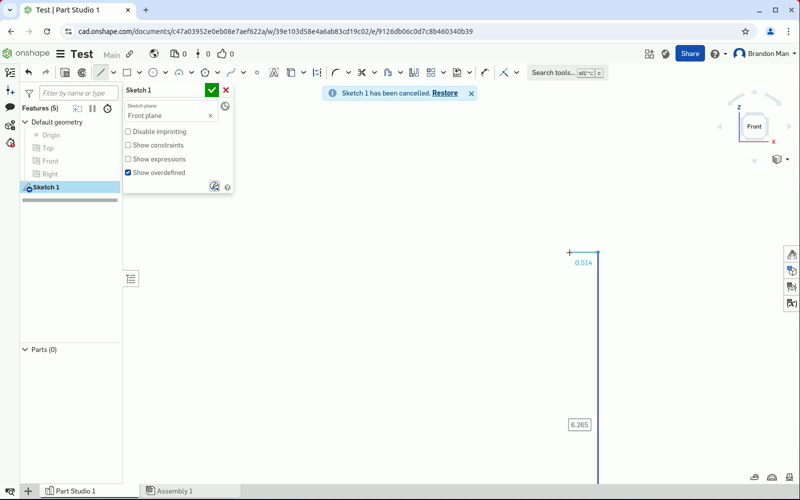
scroll(-6)
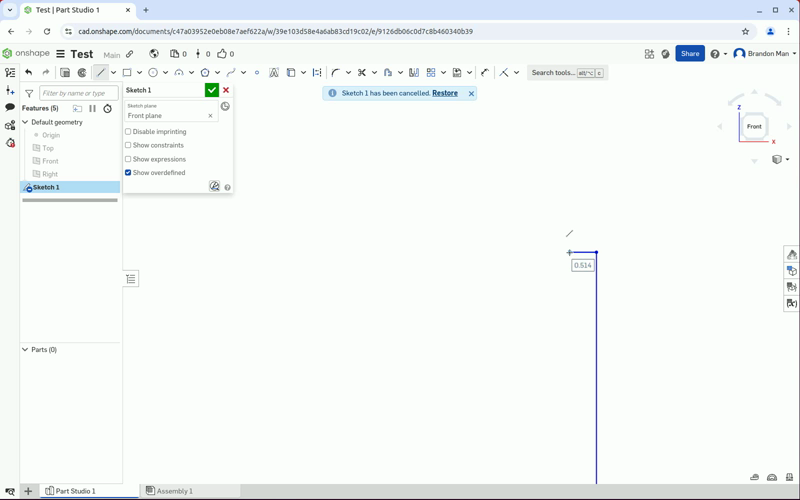
scroll(-6)
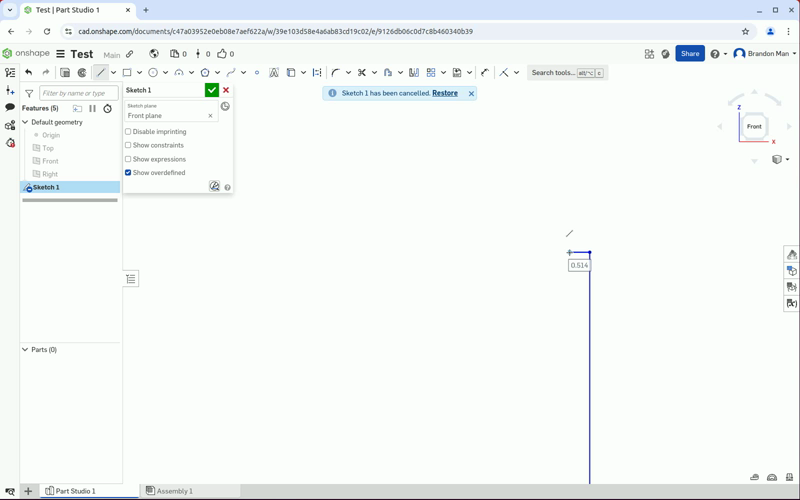
scroll(-6)
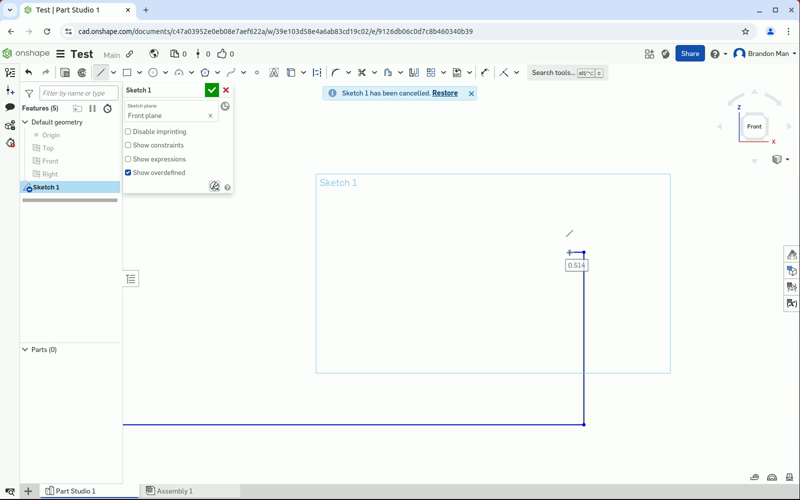
scroll(-6)
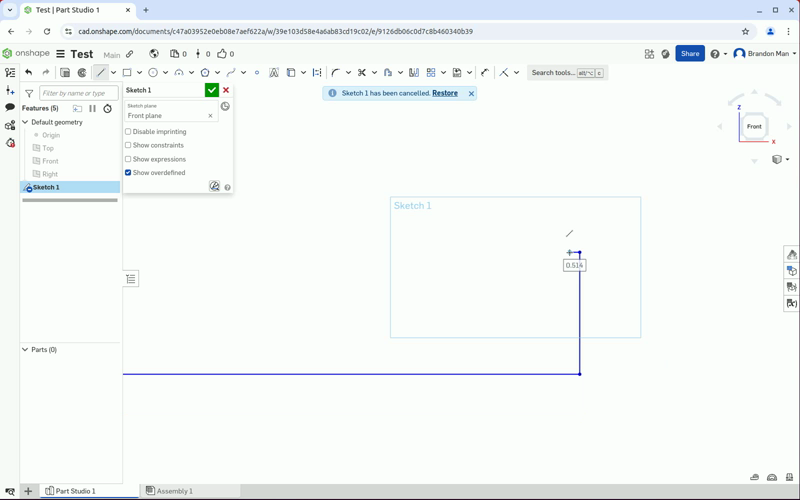
scroll(-6)
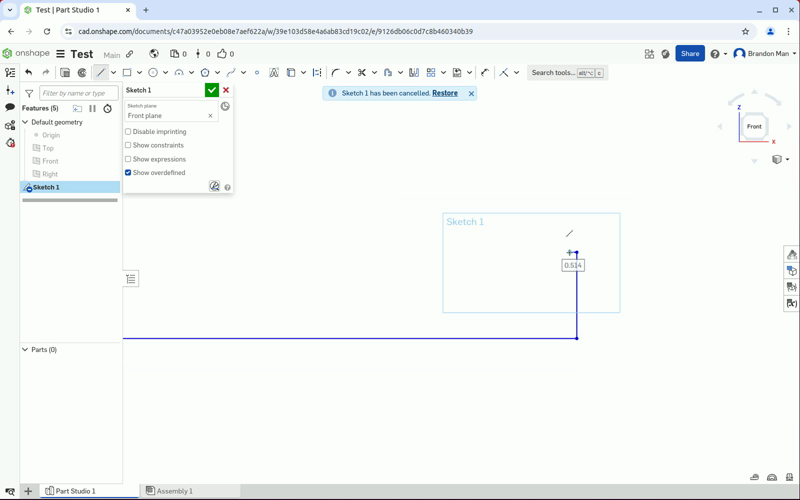
scroll(-6)
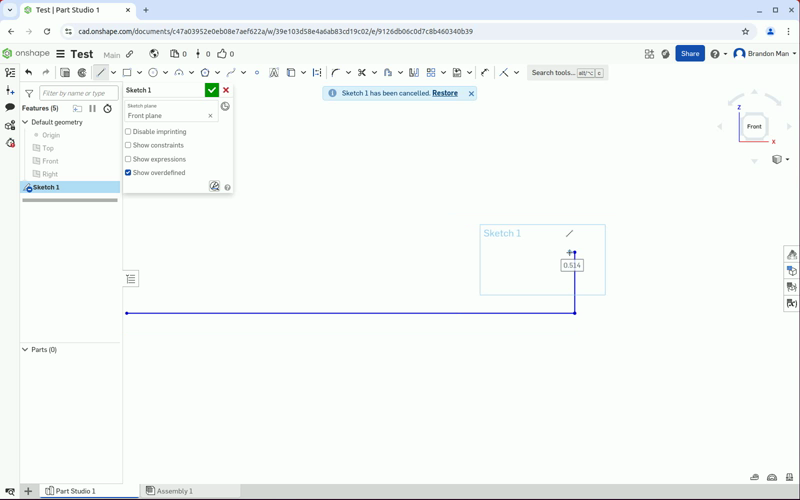
scroll(-6)
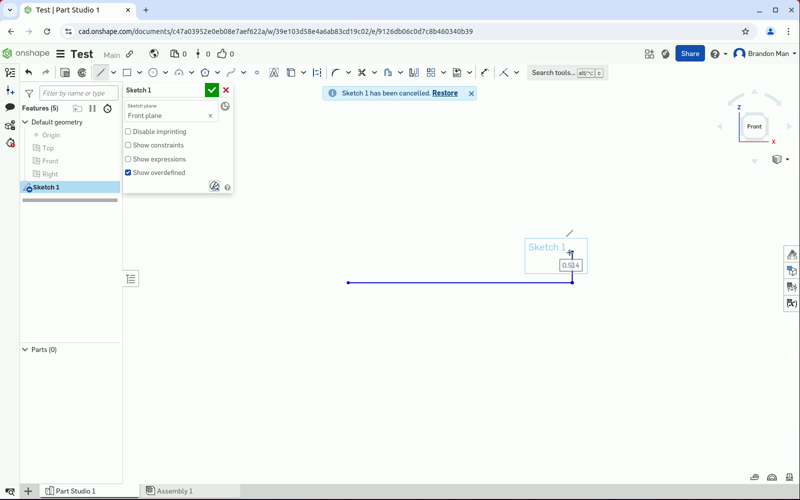
key_up(shift)
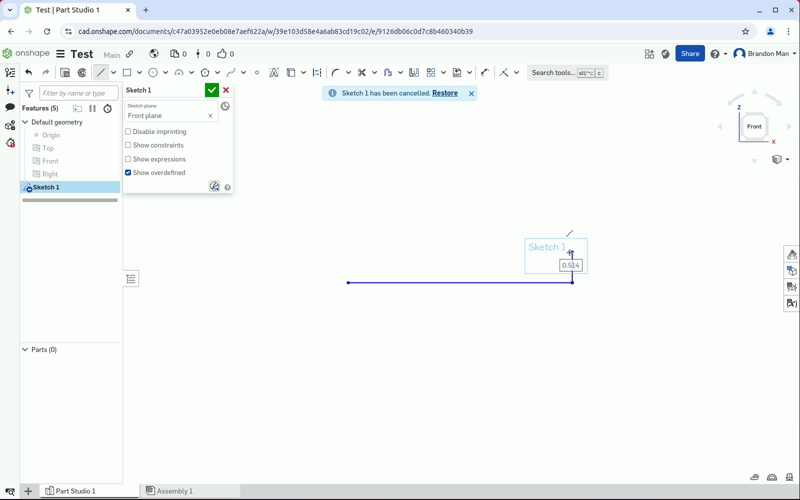
key_down(shift)
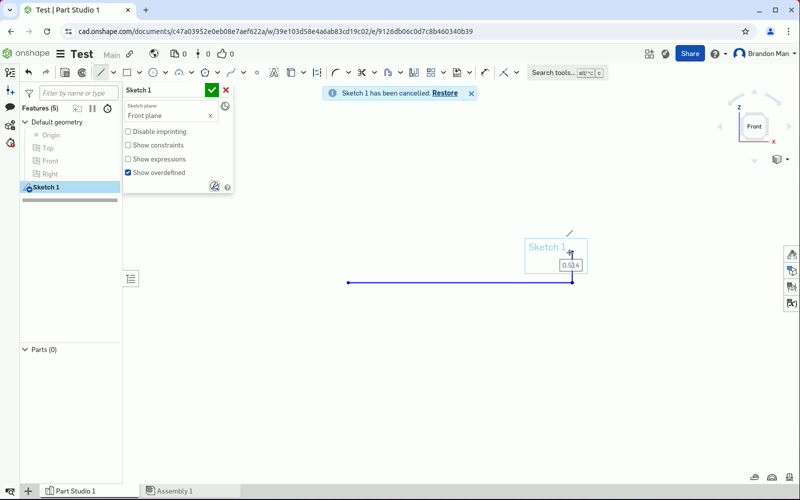
mouse_move(589, 252)
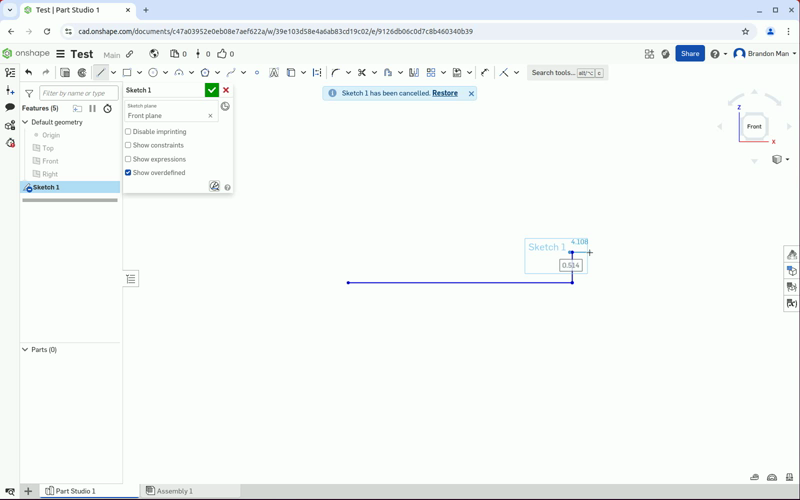
mouse_move(569, 254)
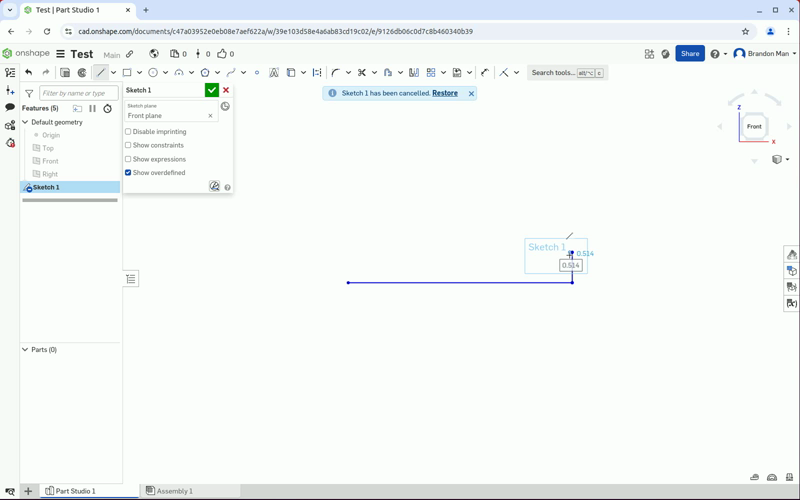
scroll(6)
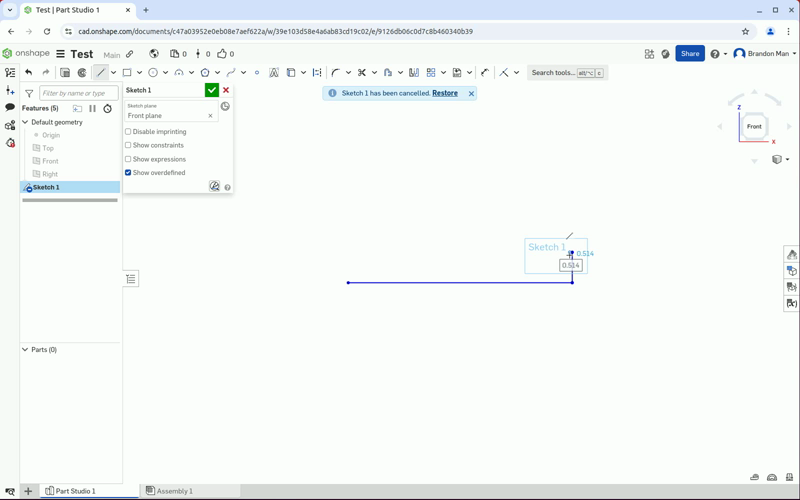
scroll(6)
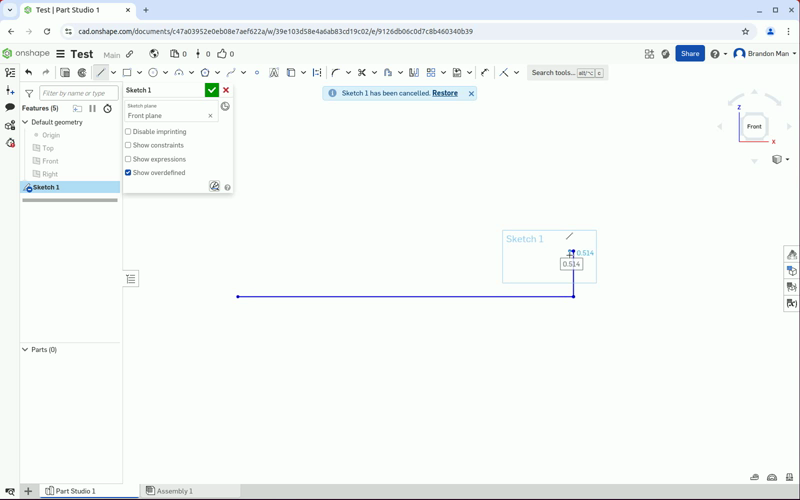
scroll(6)
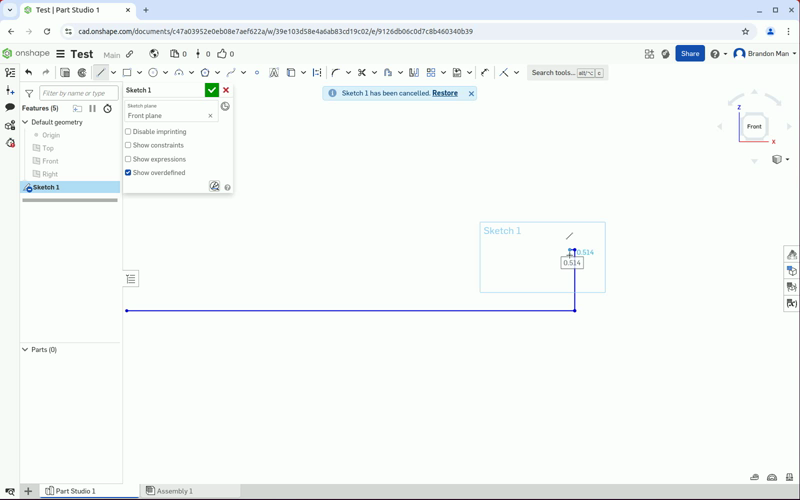
scroll(6)
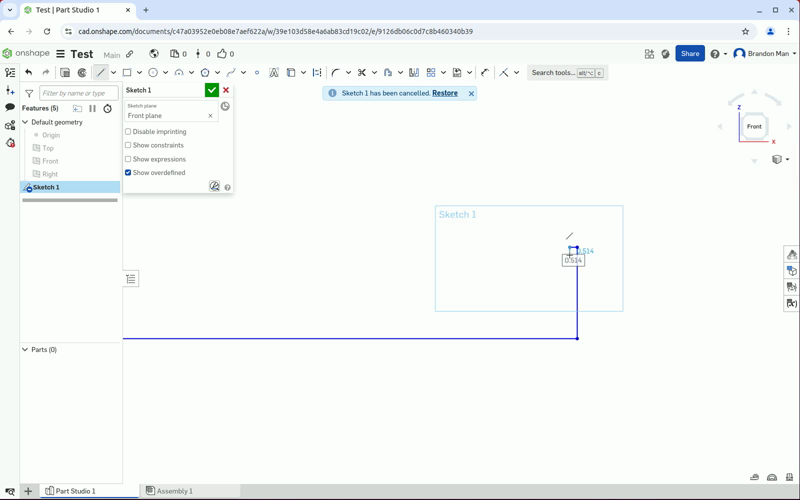
scroll(6)
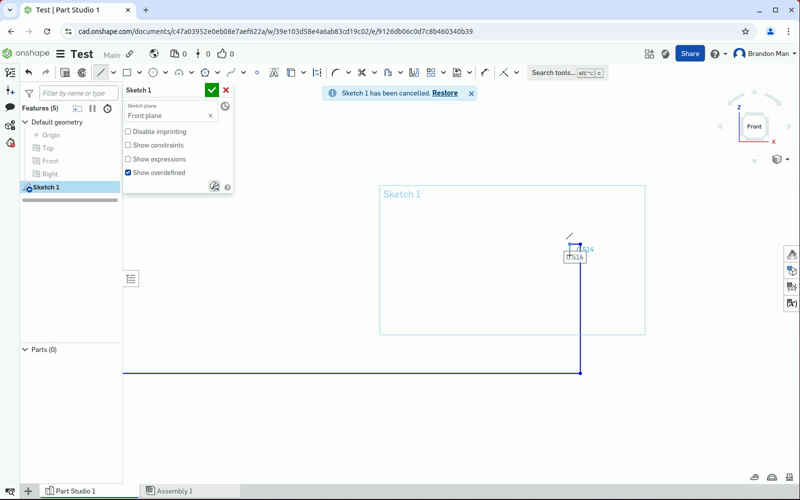
scroll(6)
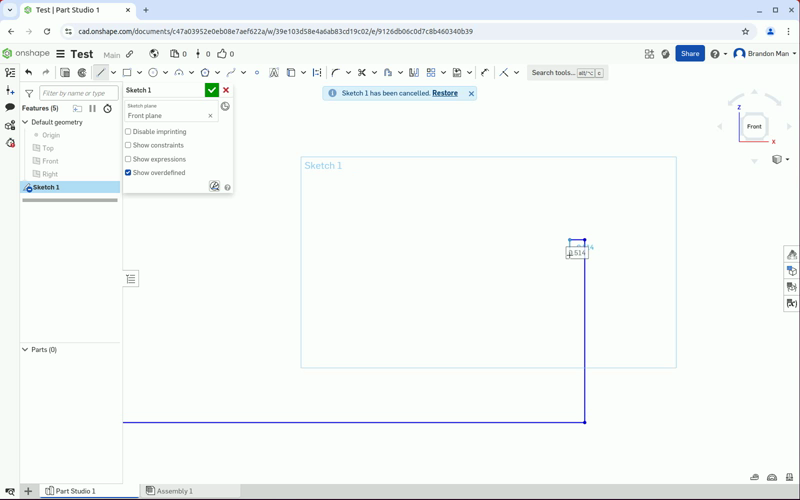
scroll(6)
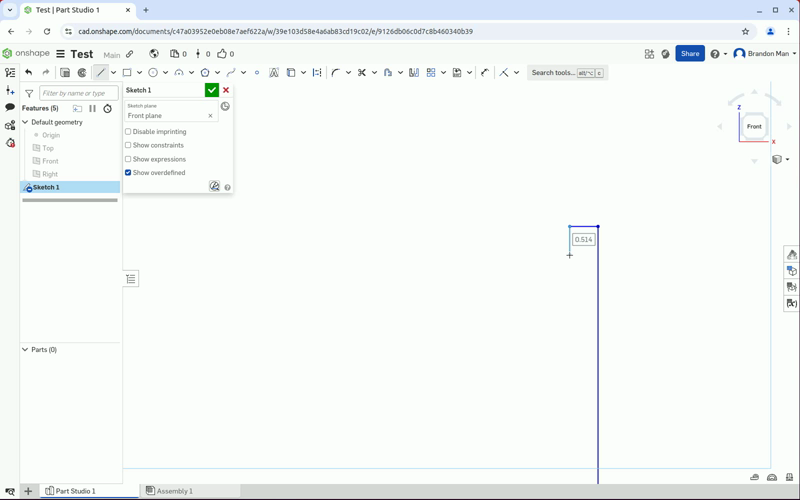
click(569, 254)
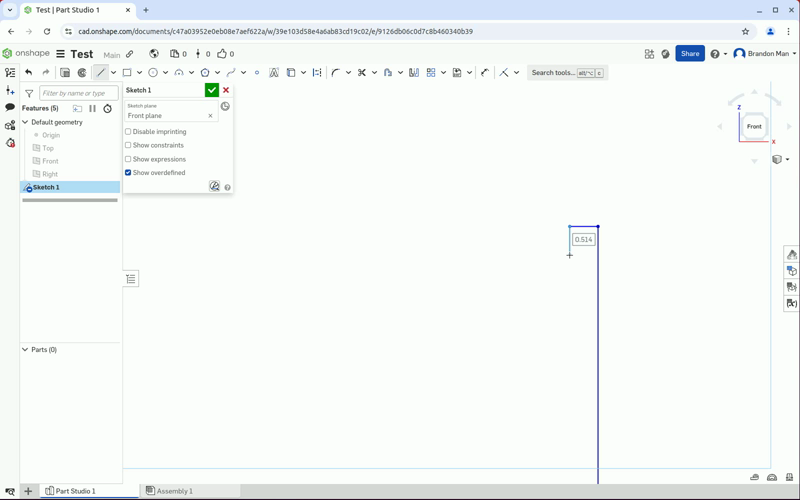
scroll(-6)
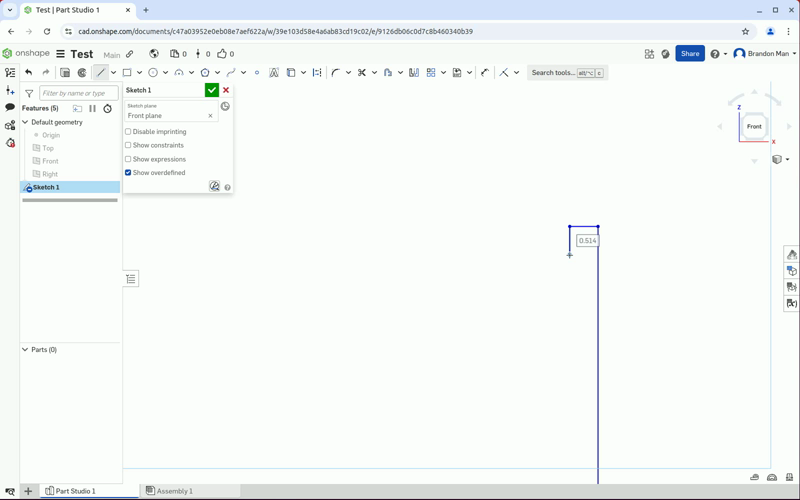
scroll(-6)
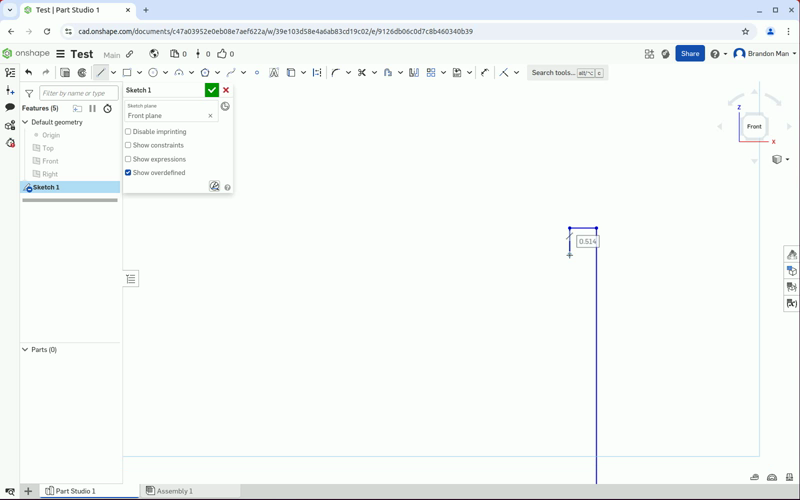
scroll(-6)
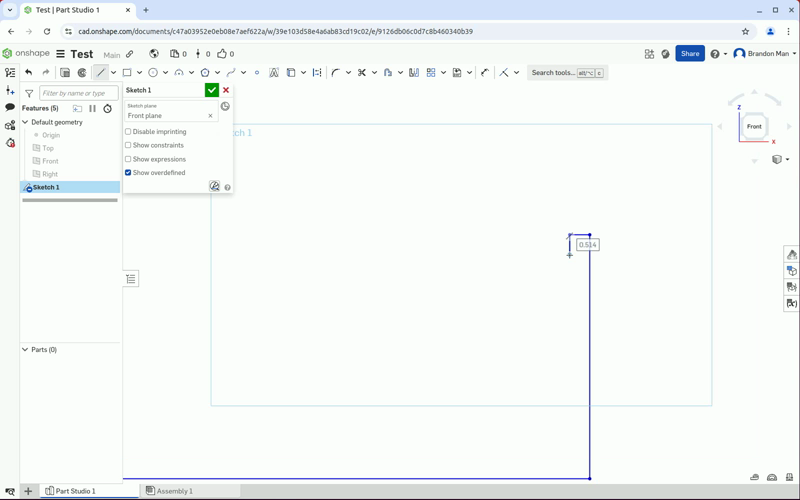
scroll(-6)
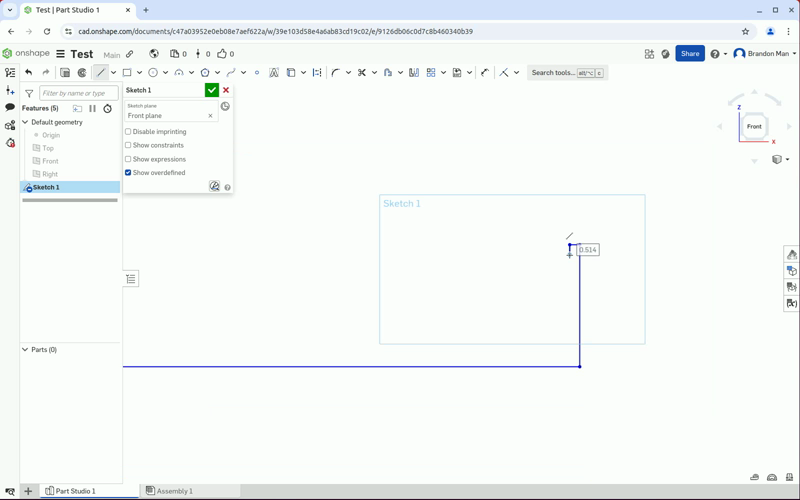
scroll(-6)
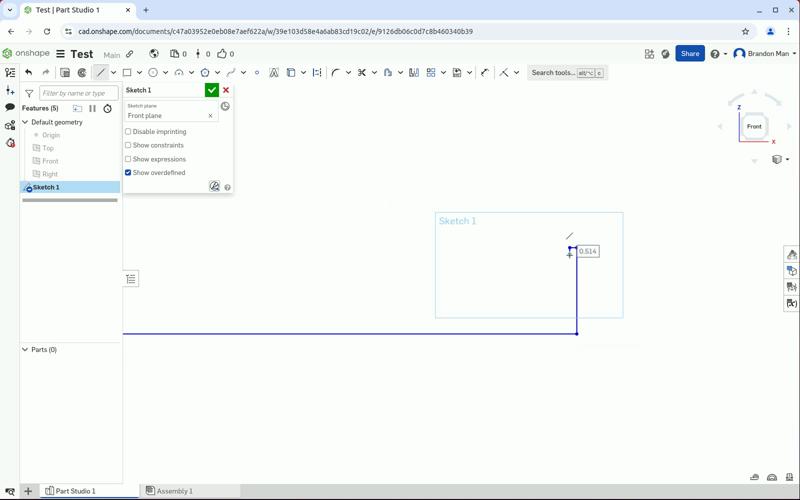
scroll(-6)
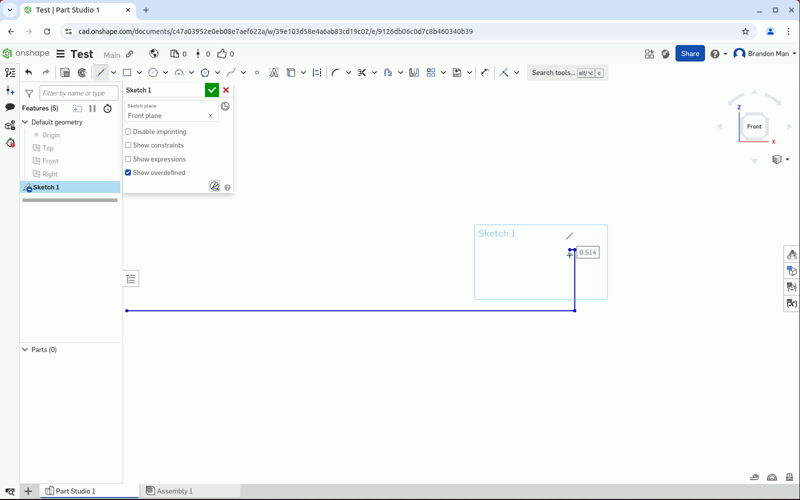
scroll(-6)
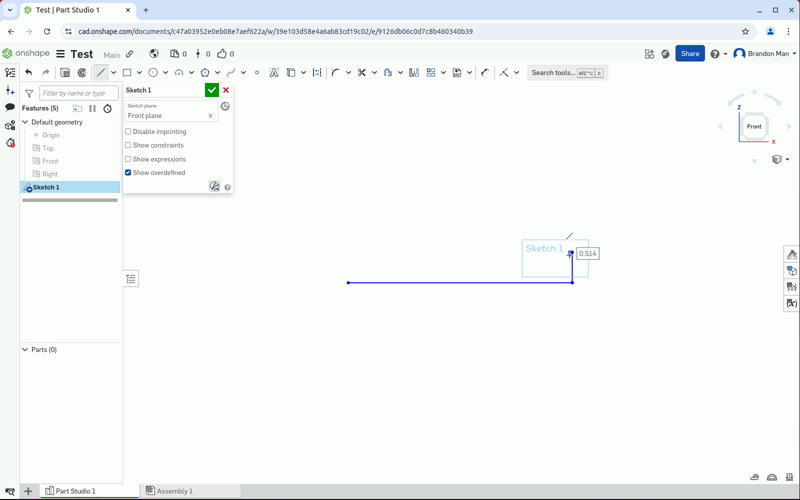
key_up(shift)
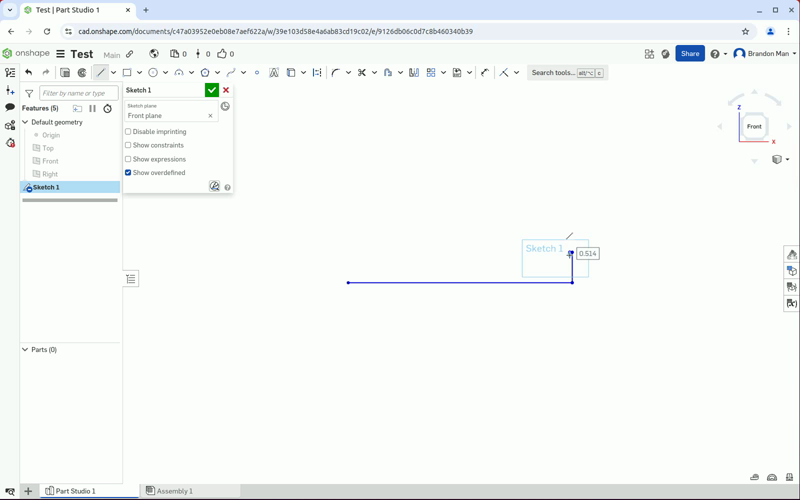
key_down(shift)
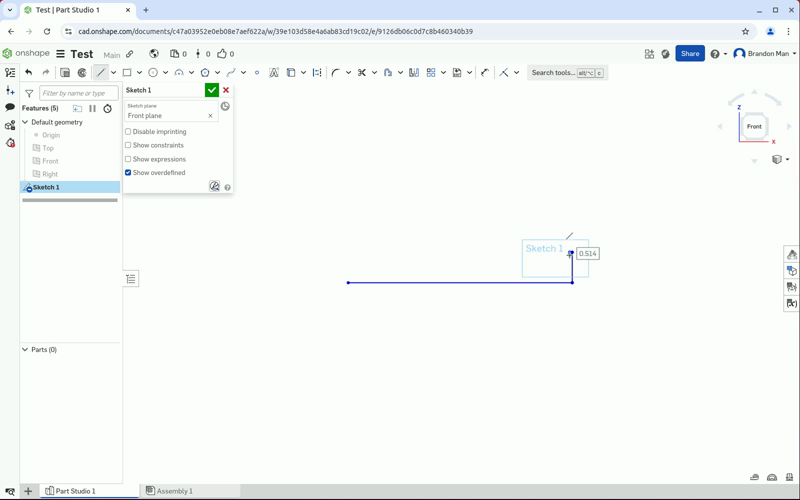
mouse_move(589, 254)
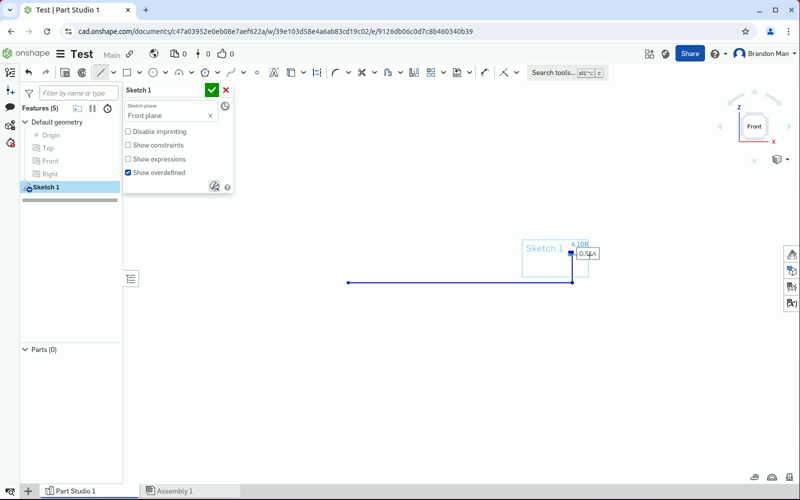
mouse_move(564, 254)
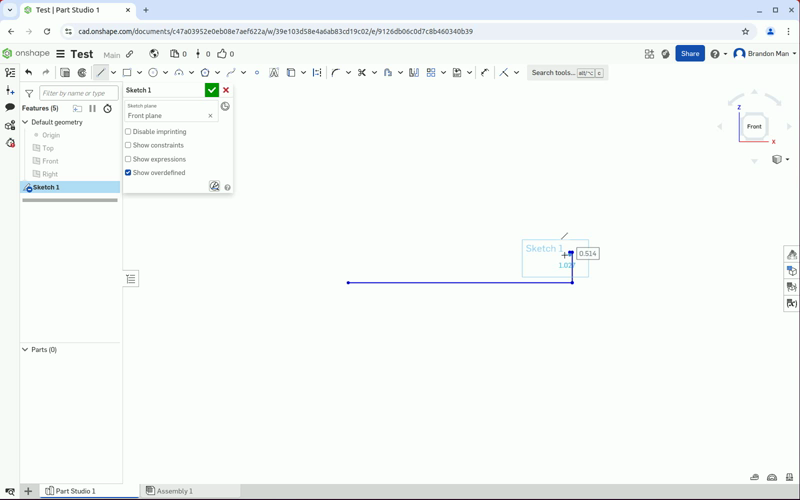
scroll(6)
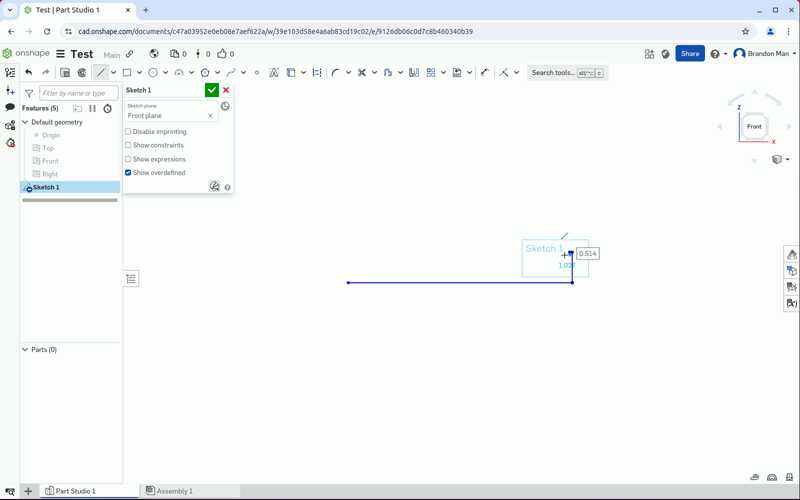
scroll(6)
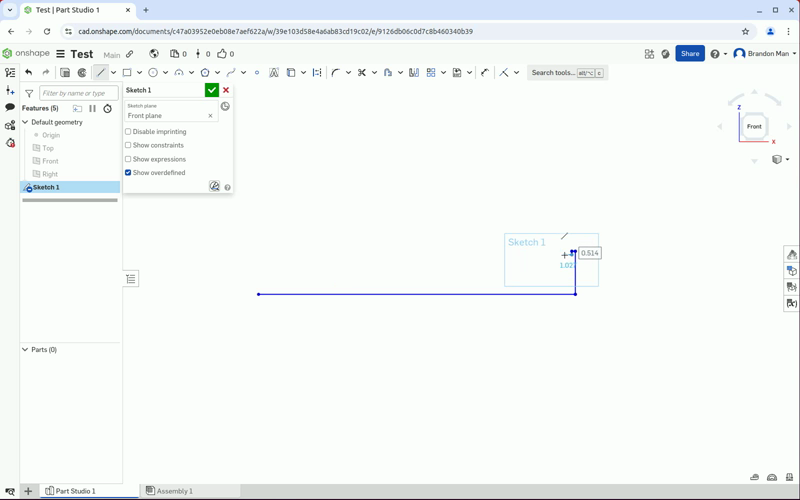
scroll(6)
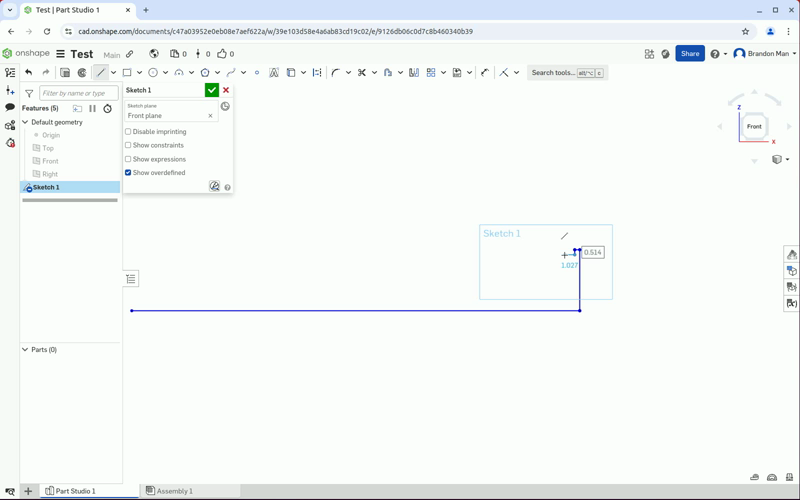
scroll(6)
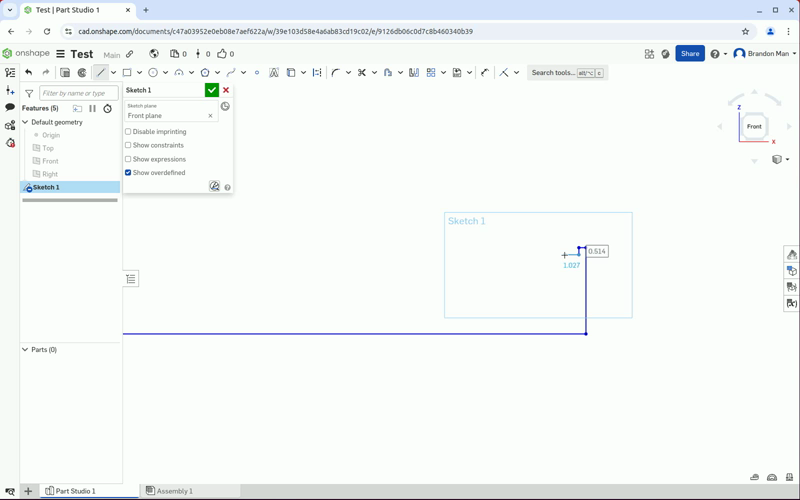
scroll(6)
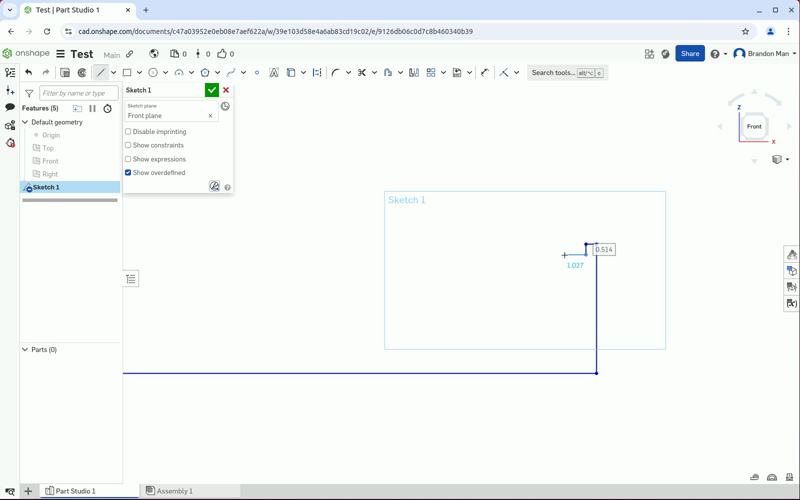
scroll(6)
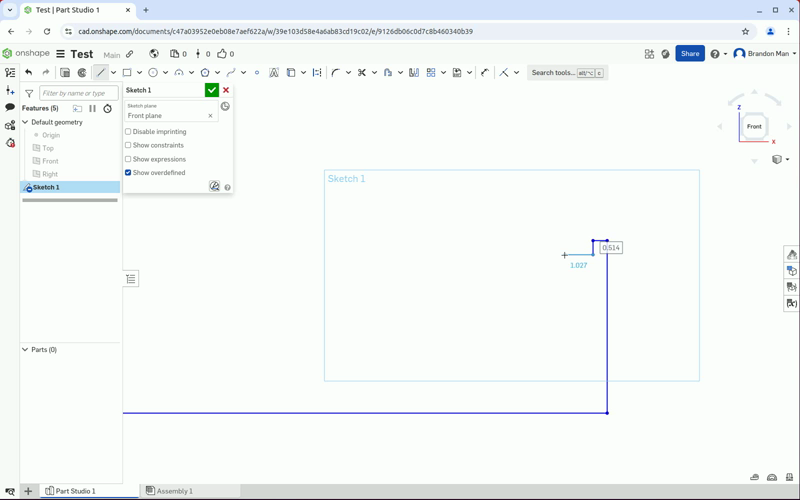
scroll(6)
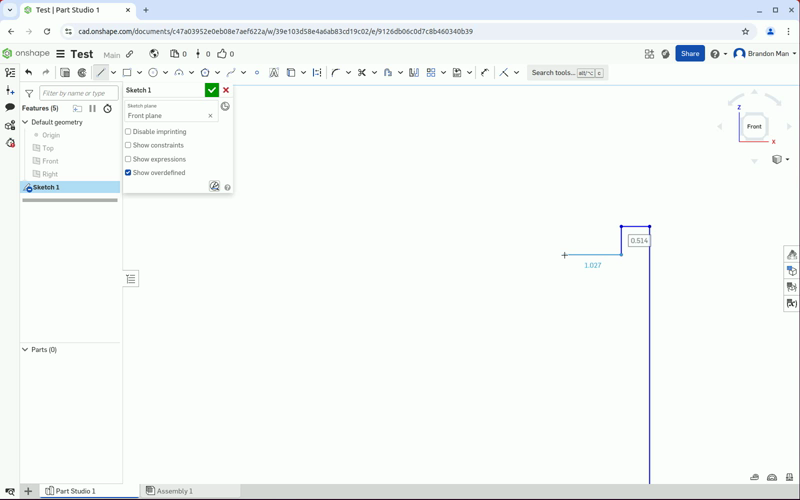
click(564, 254)
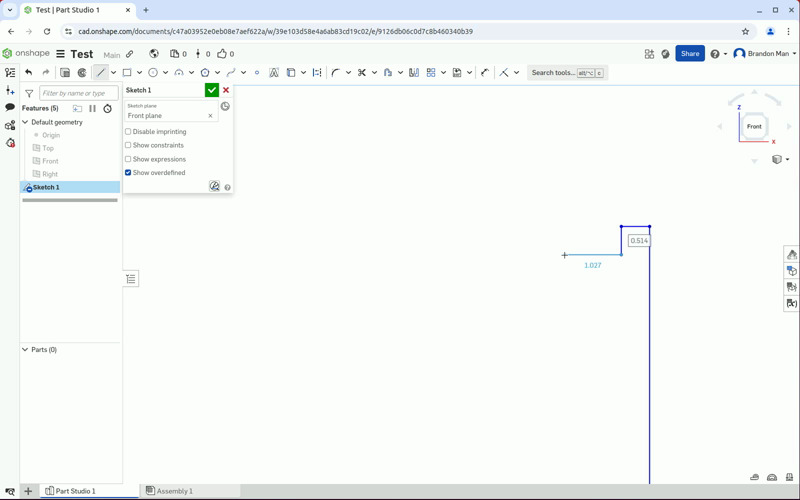
scroll(-6)
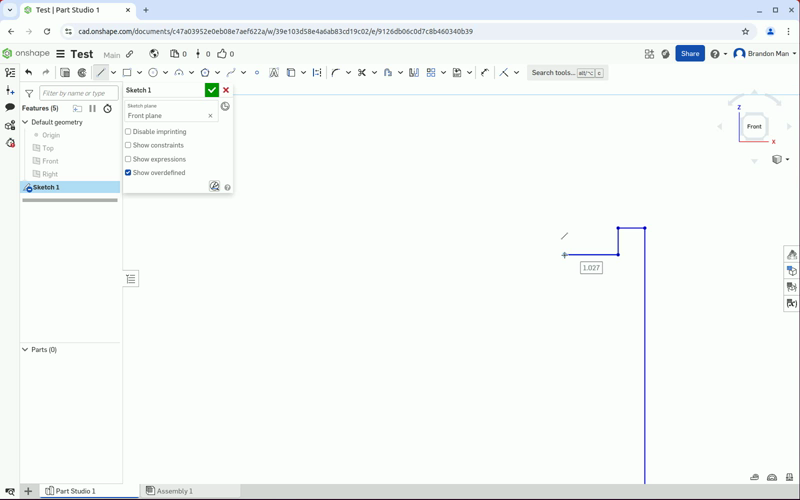
scroll(-6)
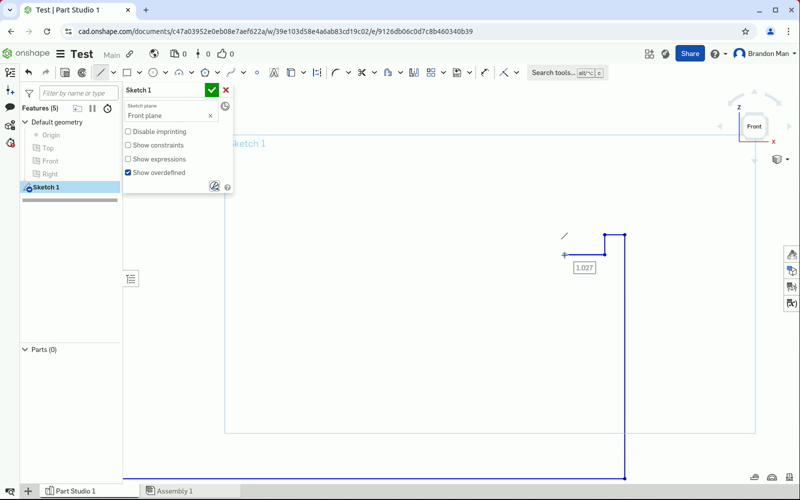
scroll(-6)
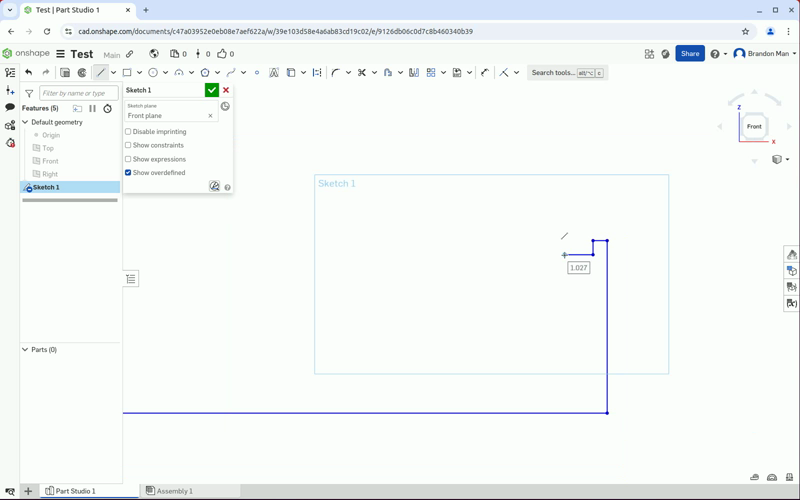
scroll(-6)
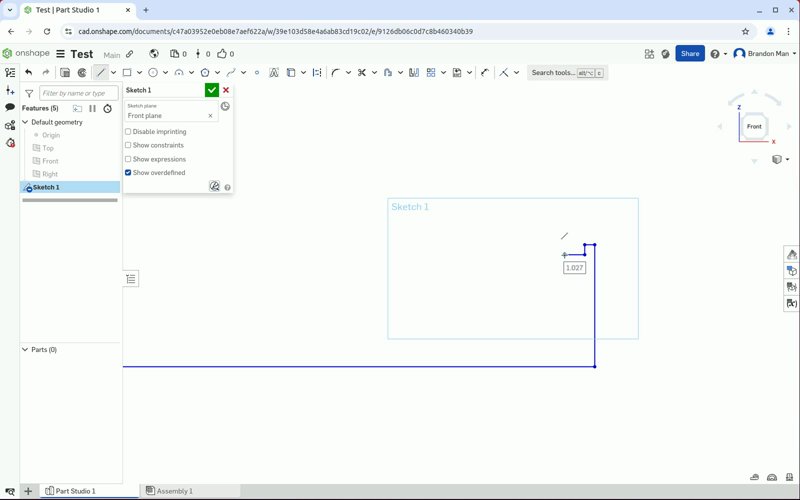
scroll(-6)
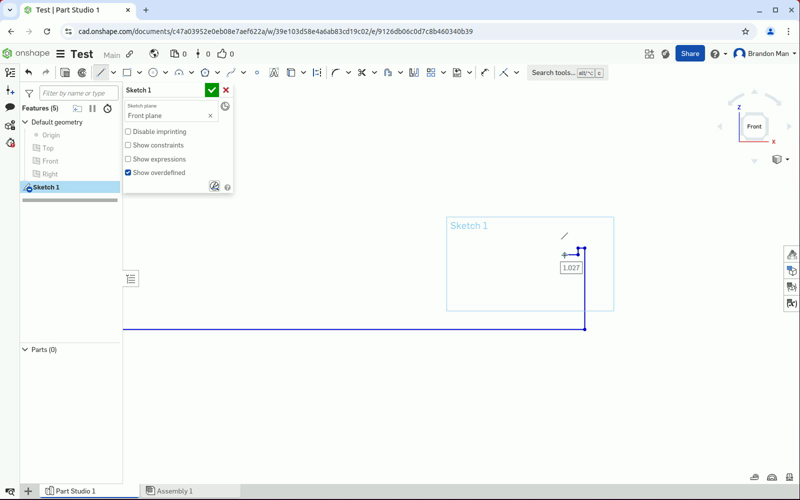
scroll(-6)
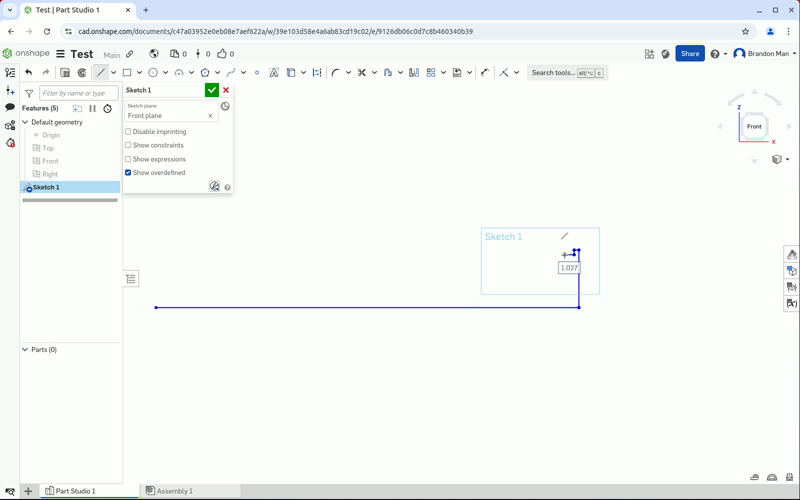
scroll(-6)
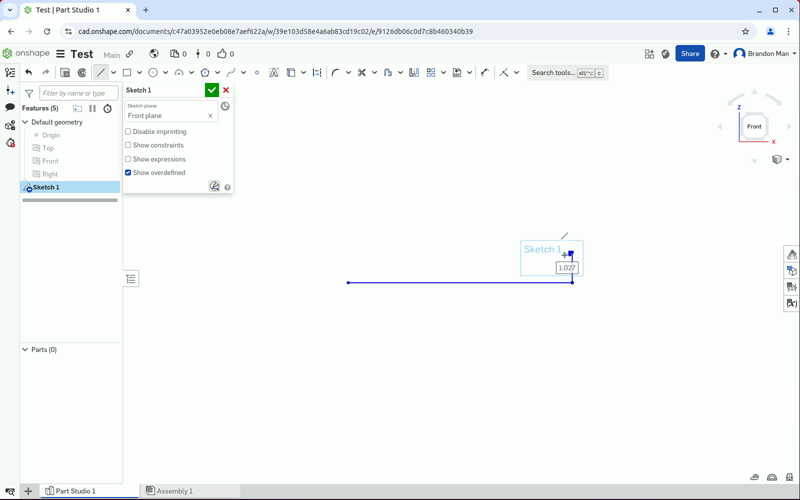
key_up(shift)
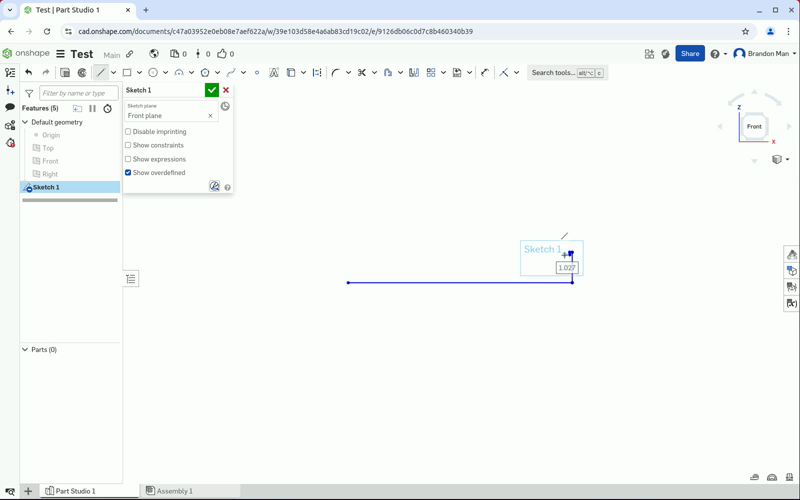
key_down(shift)
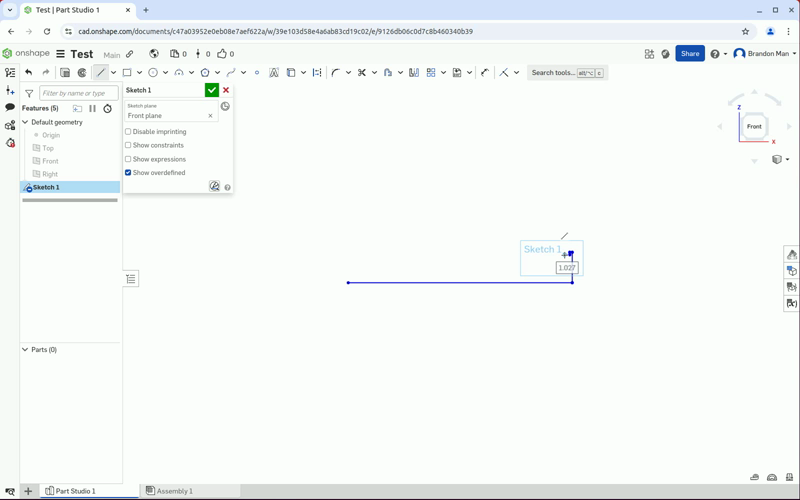
mouse_move(589, 254)
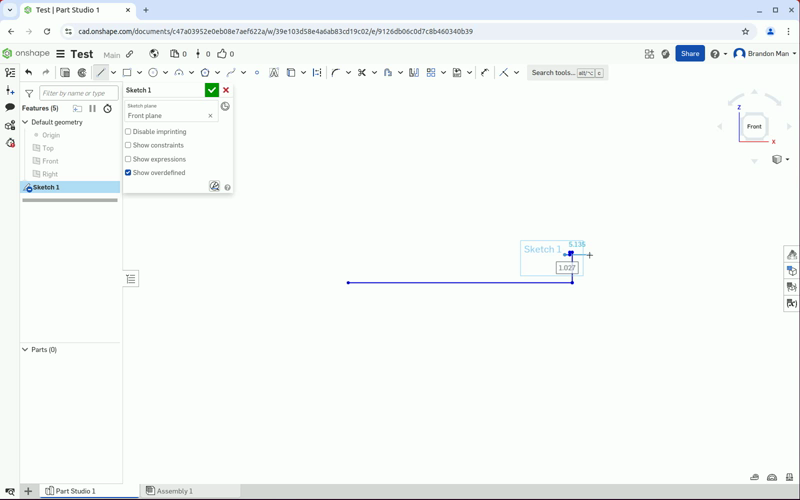
mouse_move(564, 275)
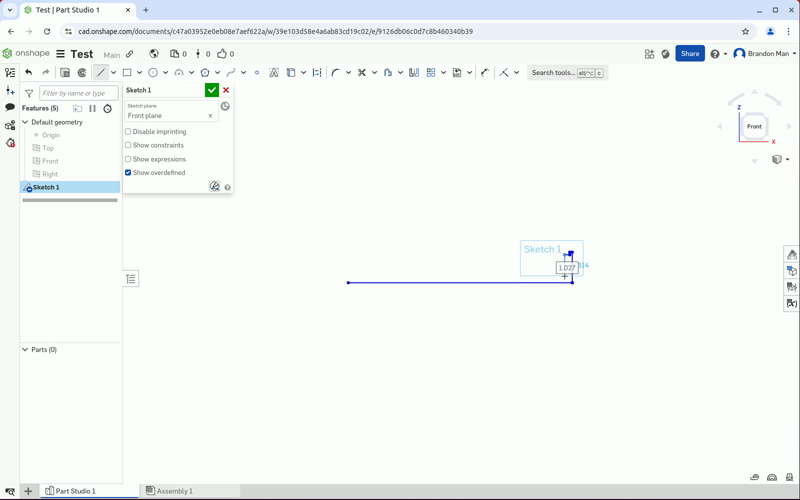
click(564, 275)
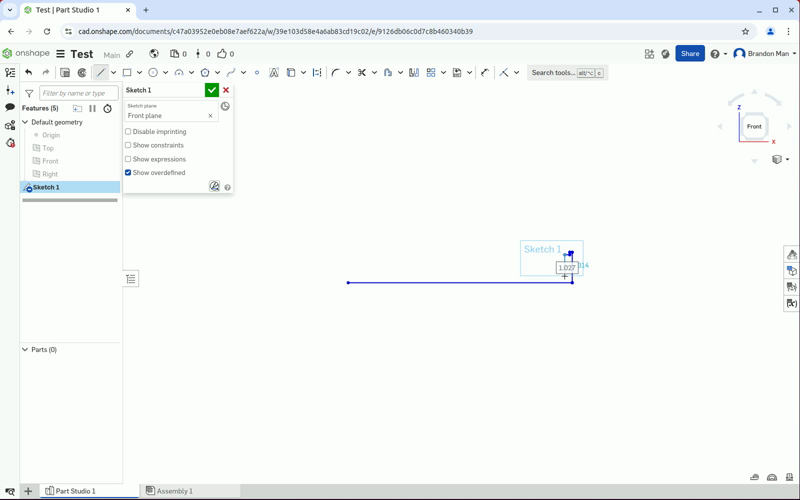
key_up(shift)
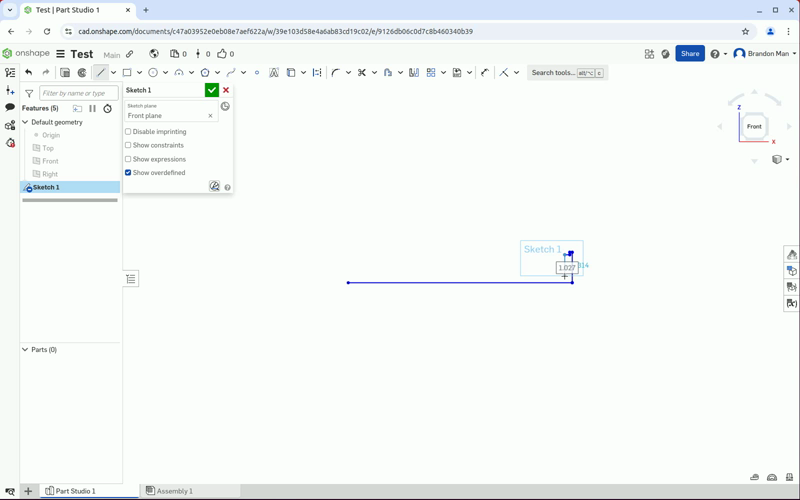
key_down(shift)
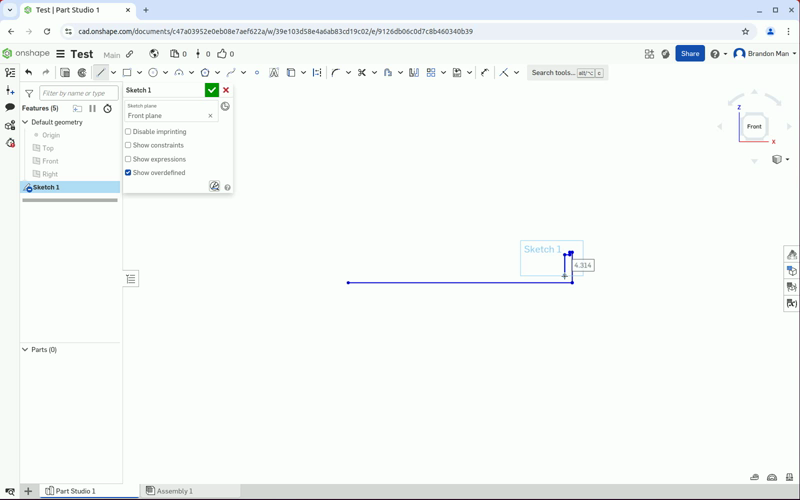
mouse_move(461, 275)
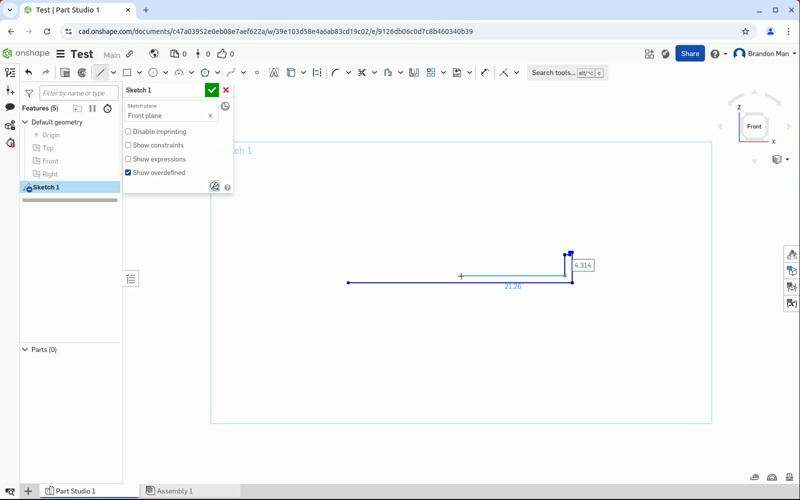
click(461, 275)
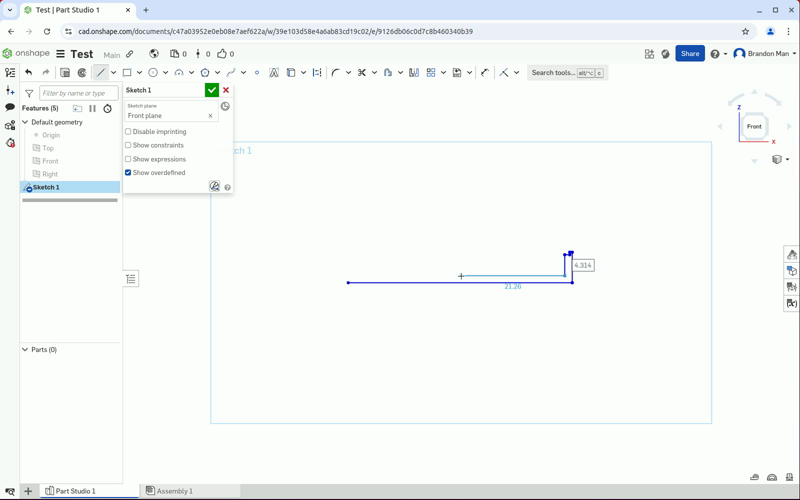
key_up(shift)
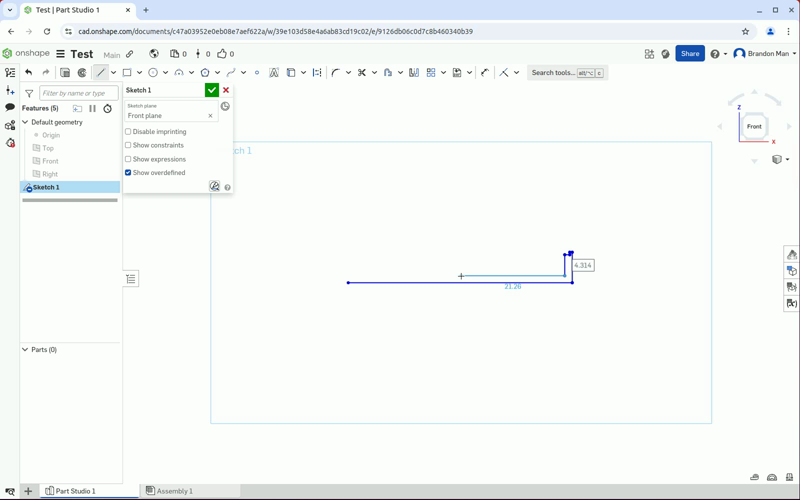
key_down(shift)
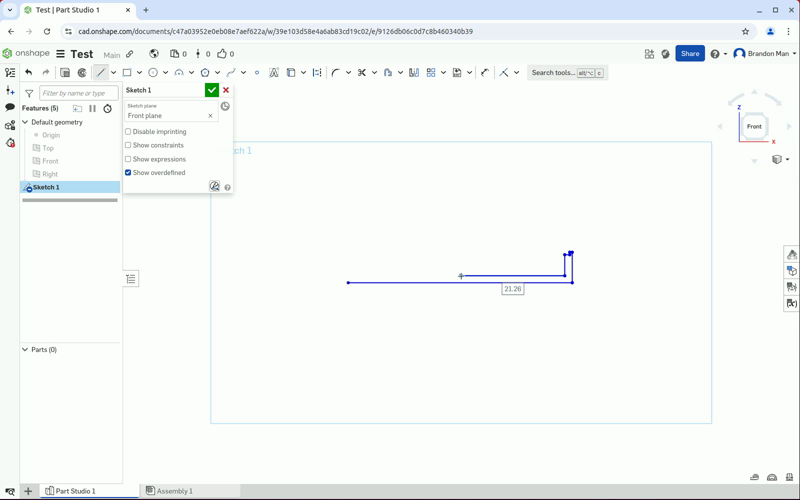
mouse_move(491, 275)
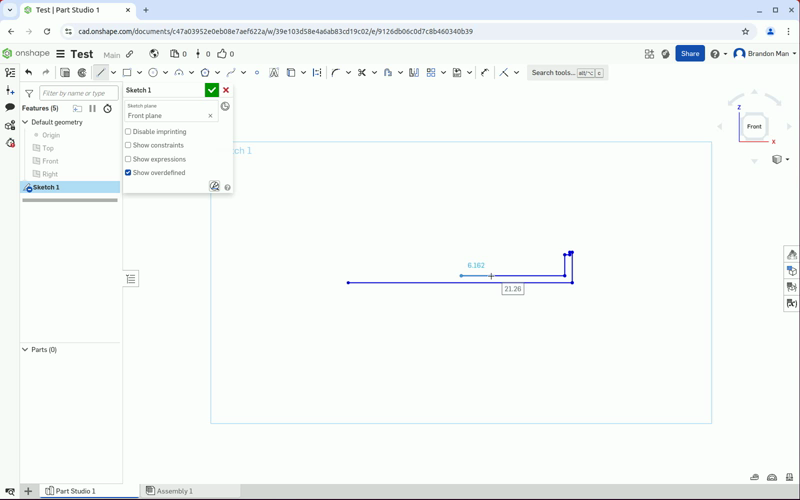
mouse_move(458, 275)
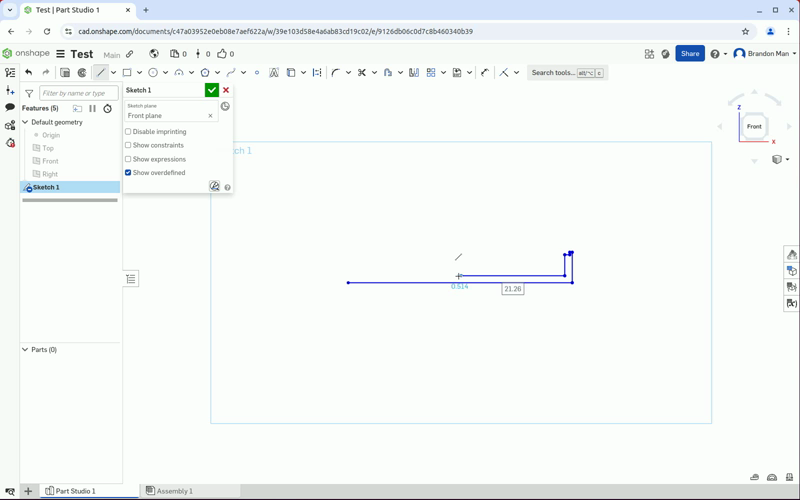
scroll(6)
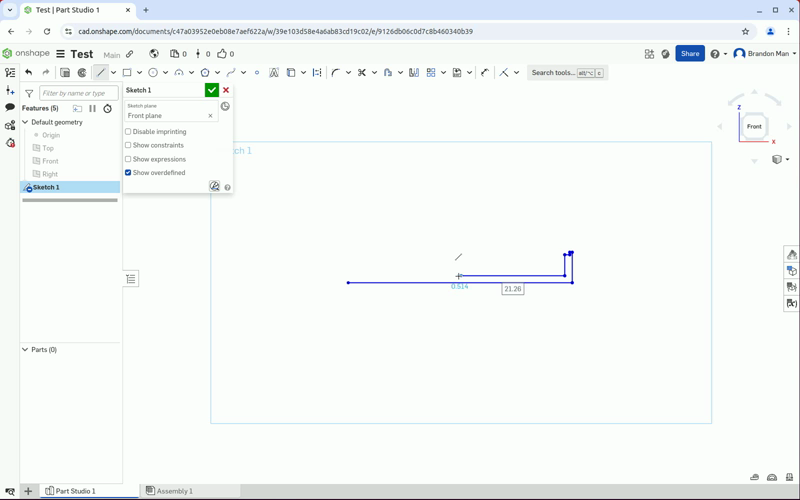
scroll(6)
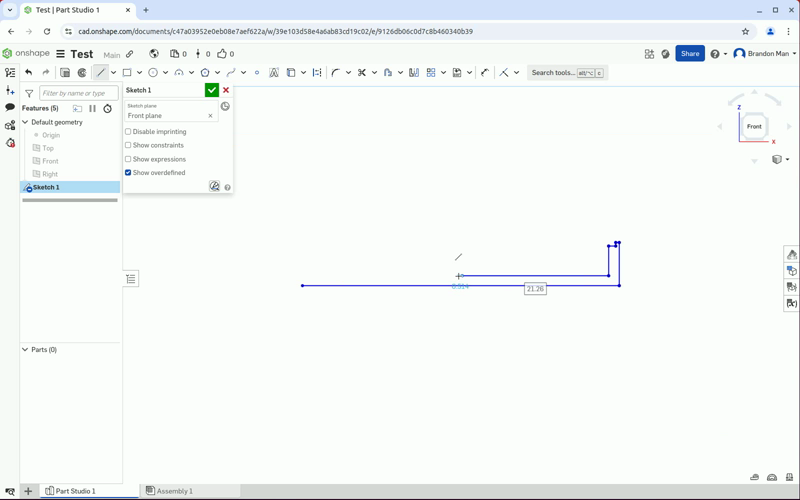
scroll(6)
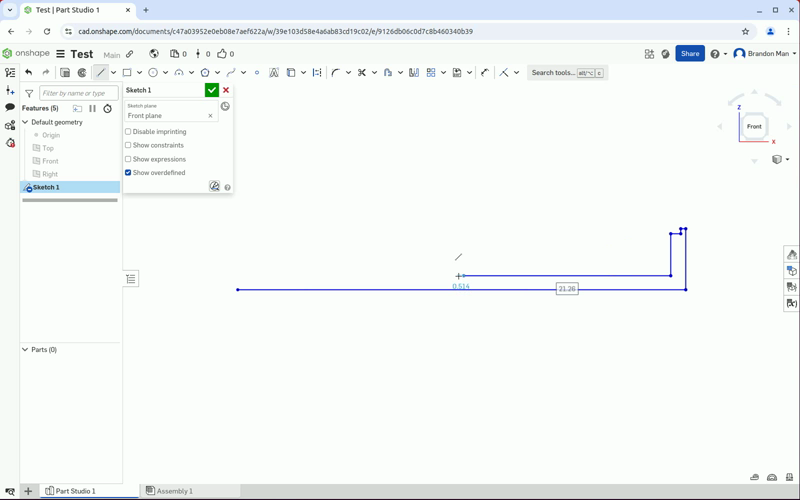
scroll(6)
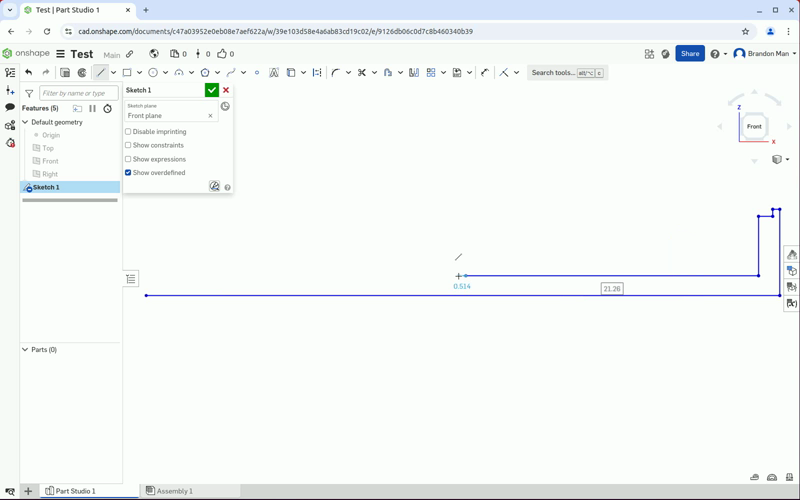
scroll(6)
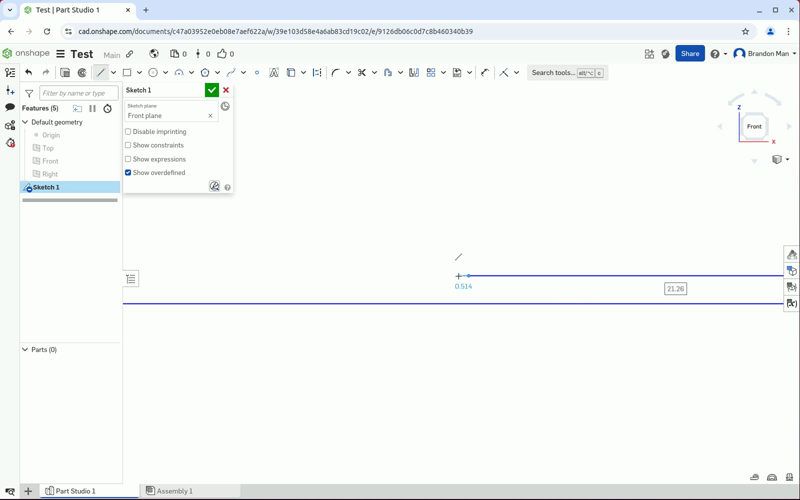
scroll(6)
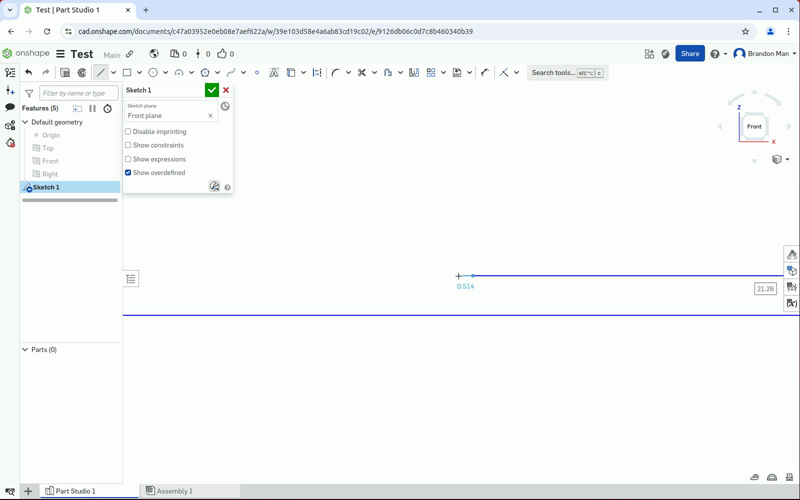
scroll(6)
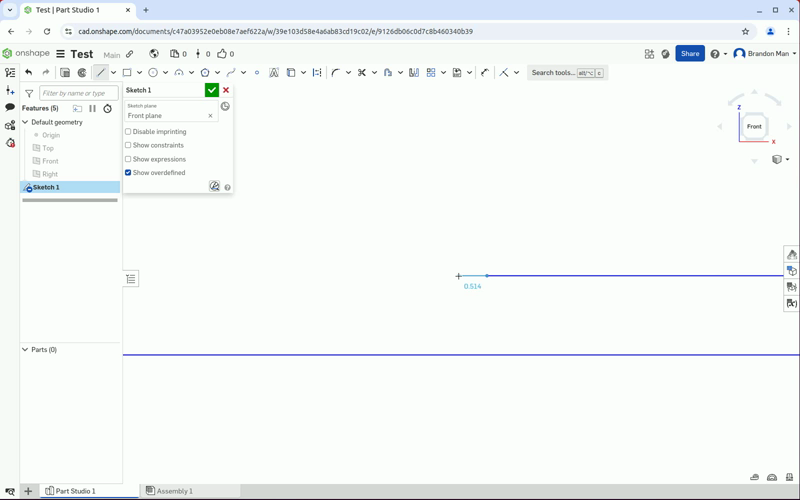
click(458, 275)
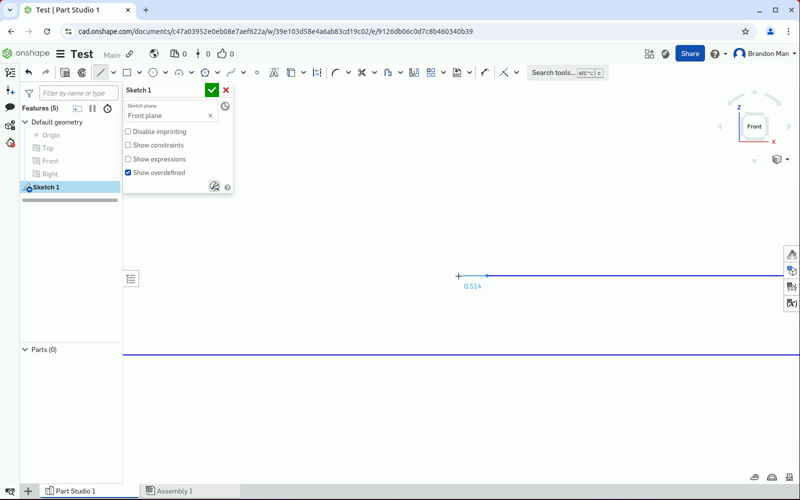
scroll(-6)
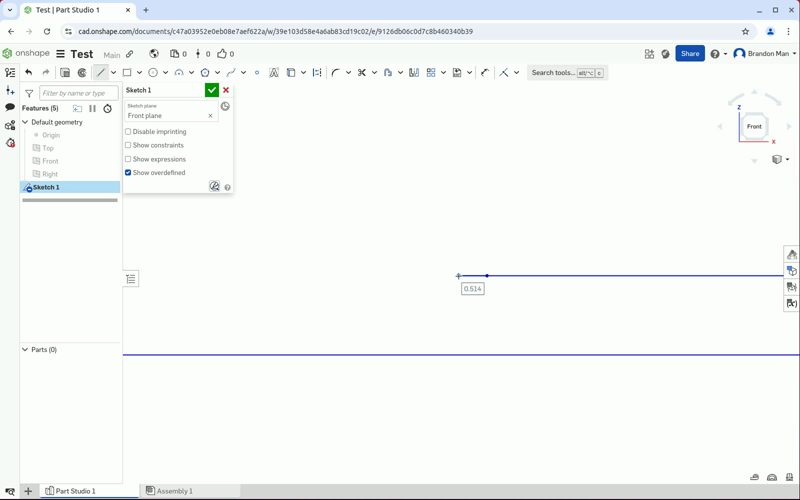
scroll(-6)
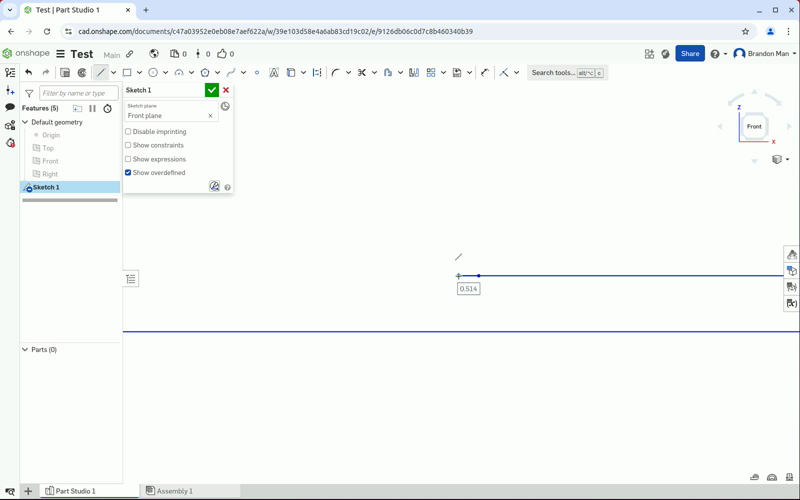
scroll(-6)
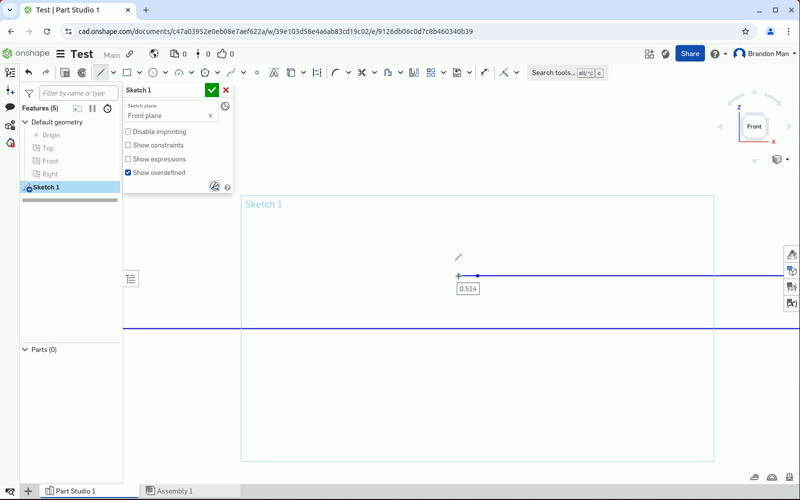
scroll(-6)
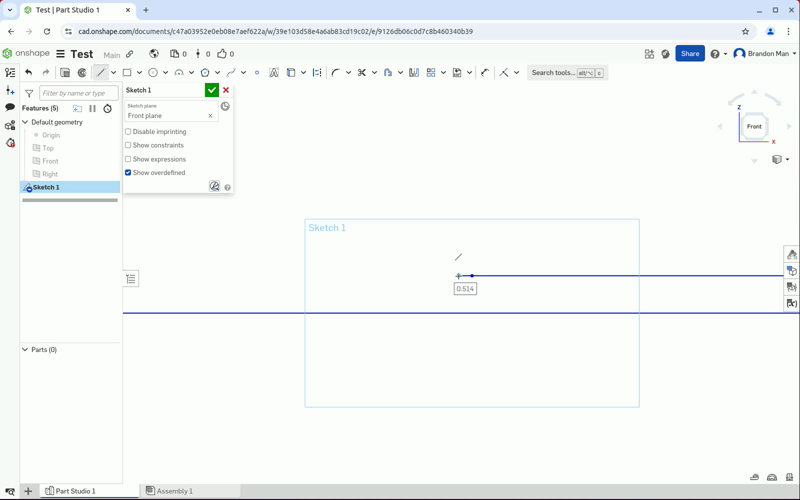
scroll(-6)
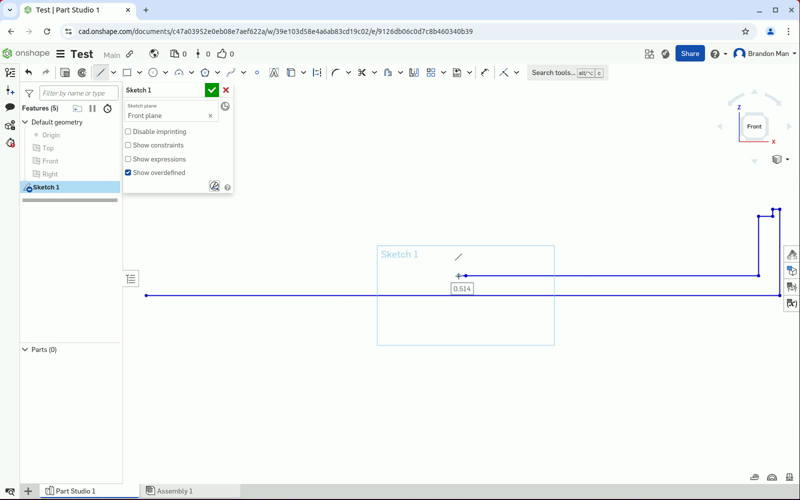
scroll(-6)
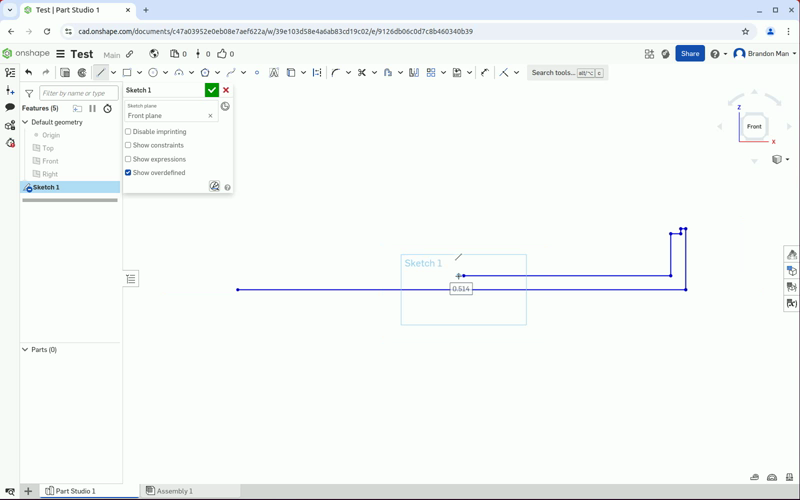
scroll(-6)
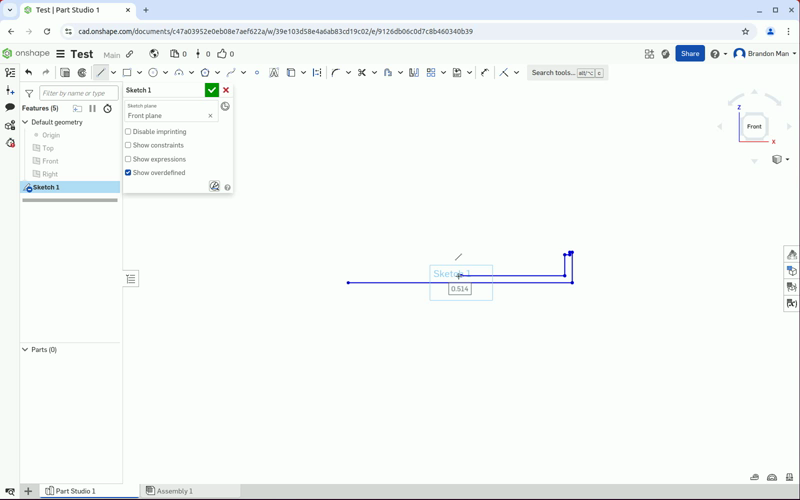
key_up(shift)
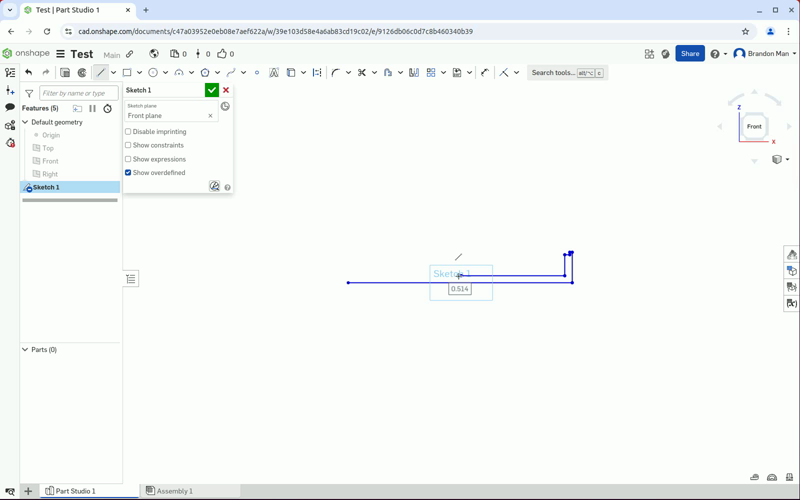
key_down(shift)
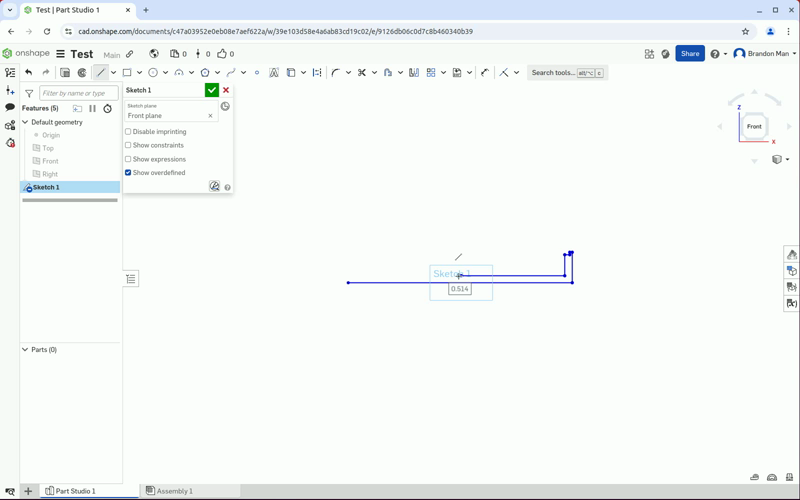
mouse_move(355, 275)
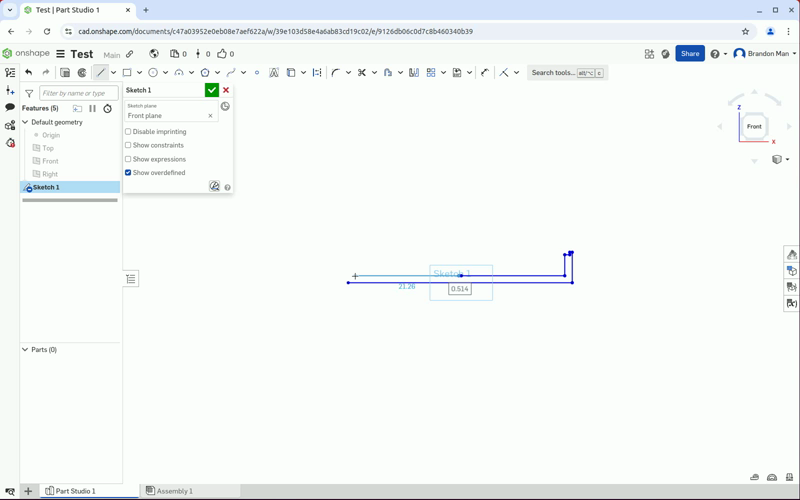
click(355, 275)
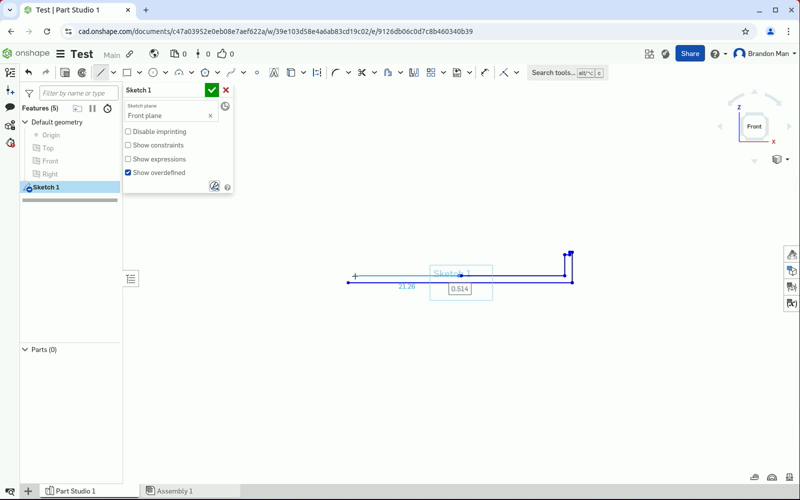
key_up(shift)
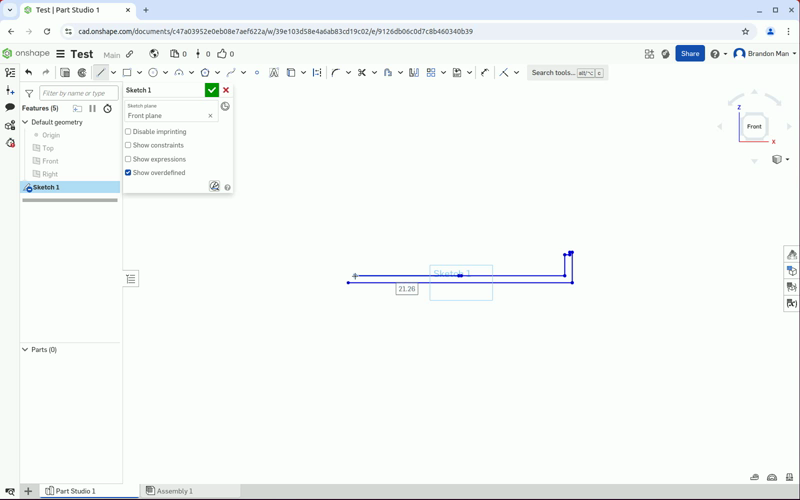
key_down(shift)
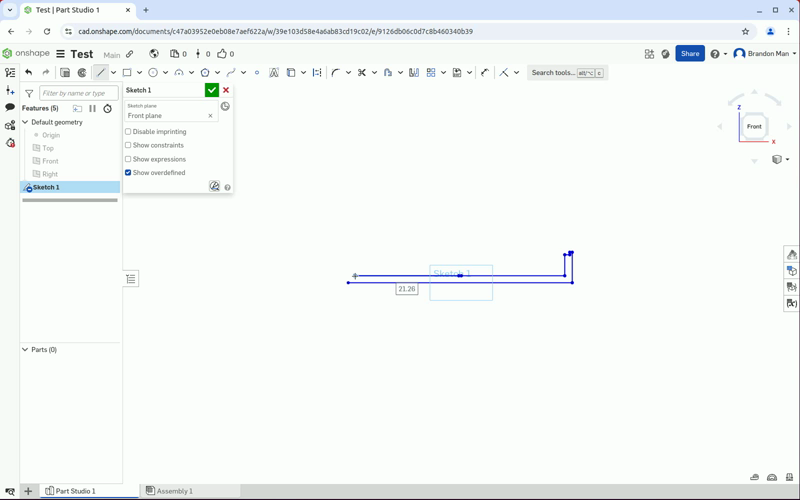
mouse_move(385, 275)
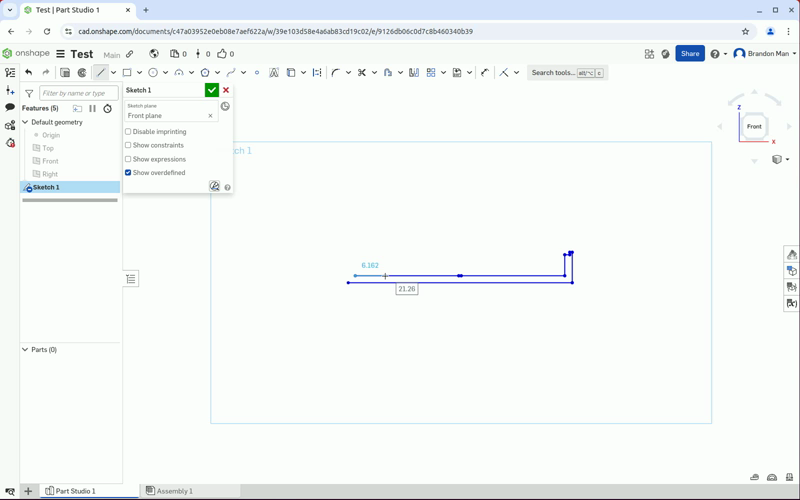
mouse_move(355, 252)
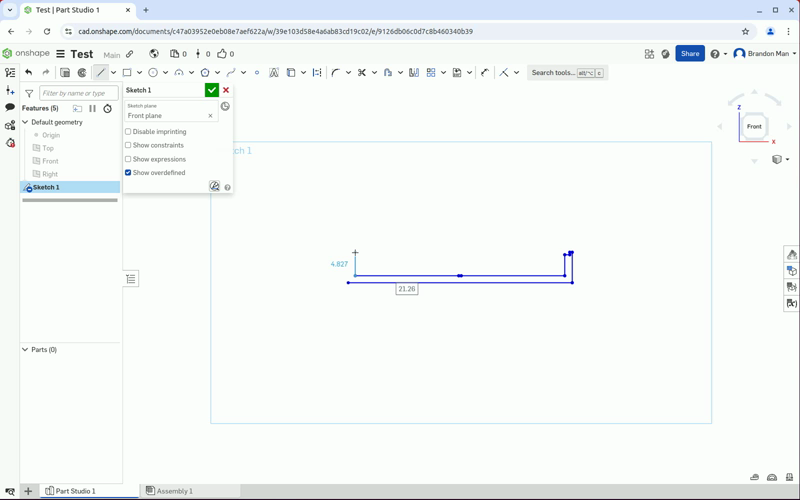
click(355, 252)
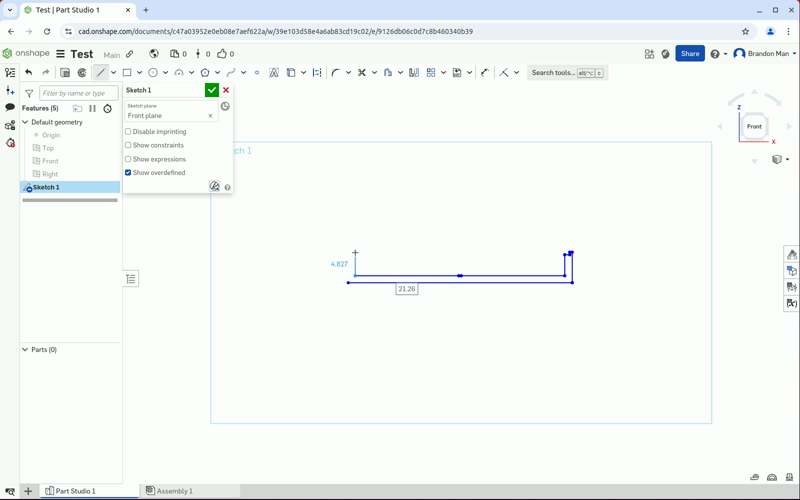
key_up(shift)
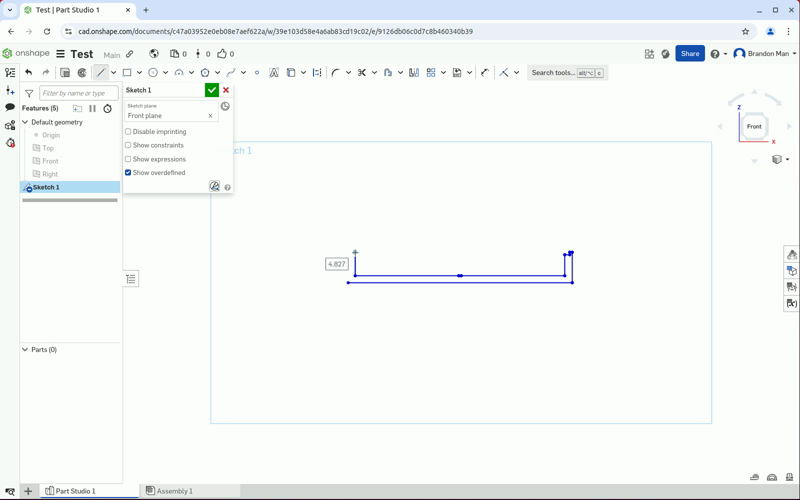
key_down(shift)
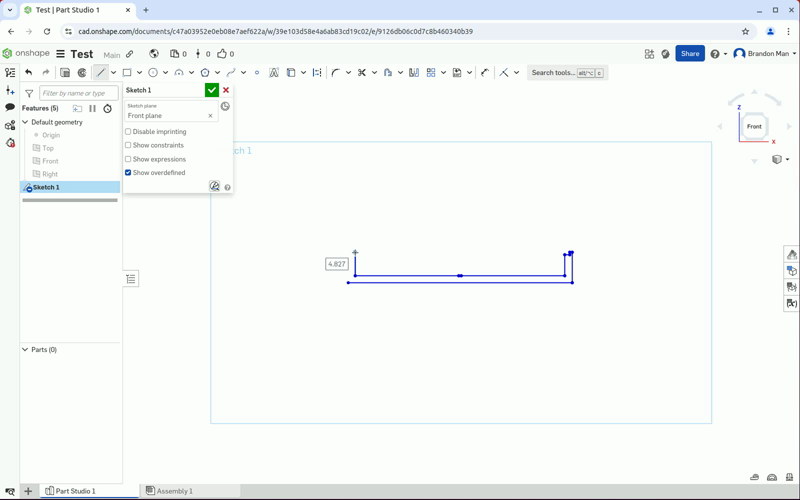
mouse_move(385, 252)
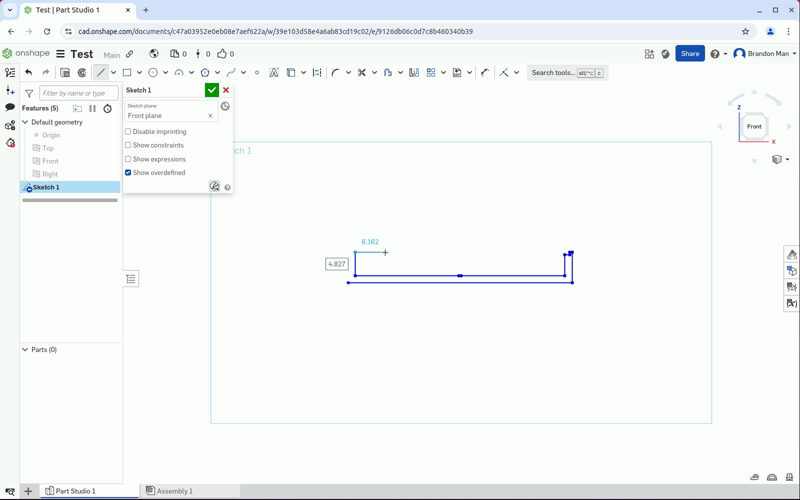
mouse_move(348, 252)
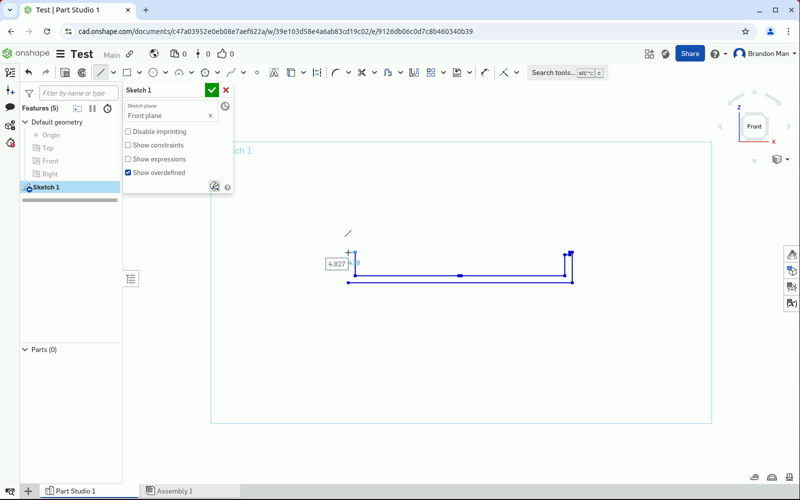
scroll(6)
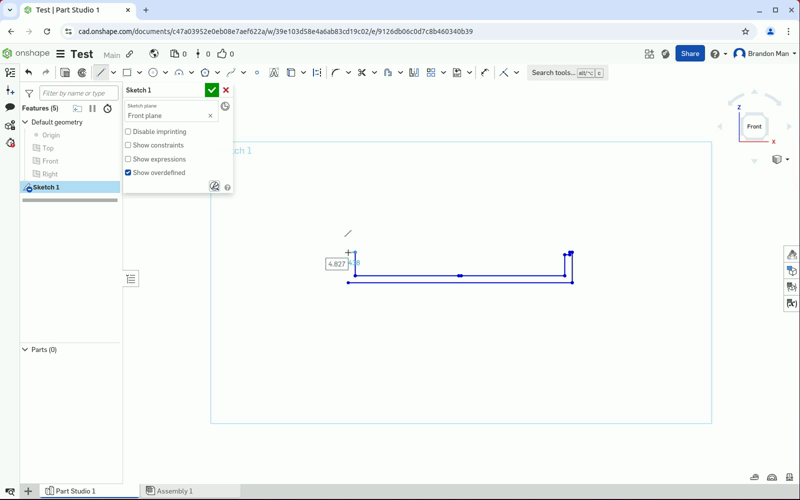
scroll(6)
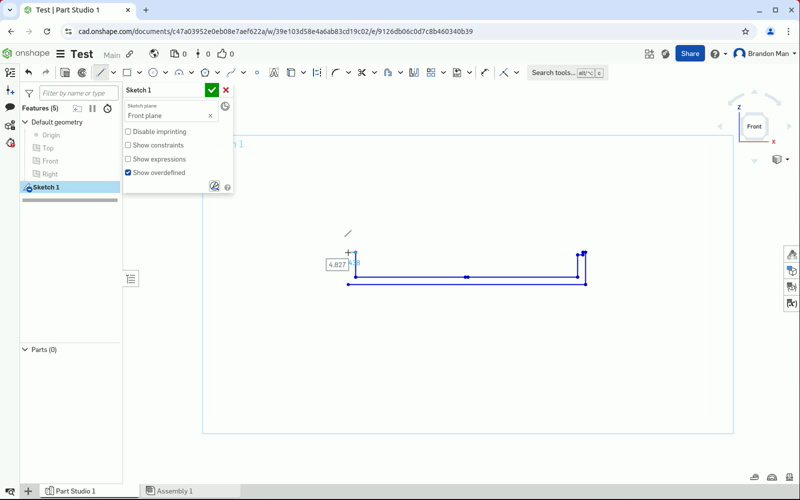
scroll(6)
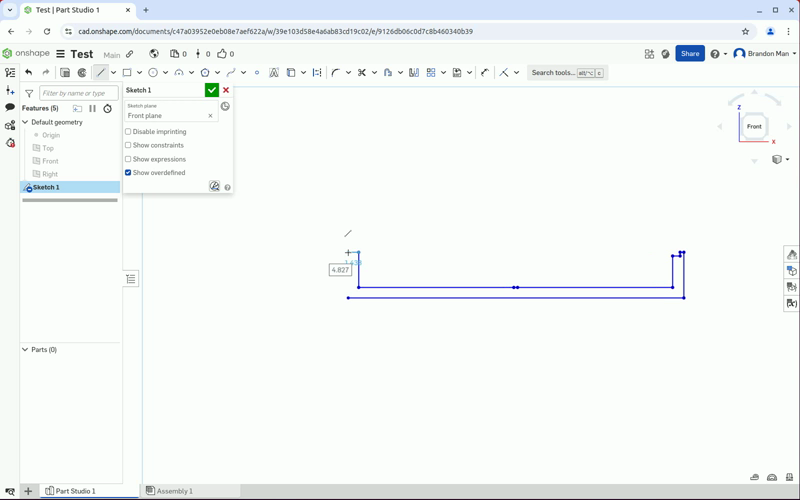
scroll(6)
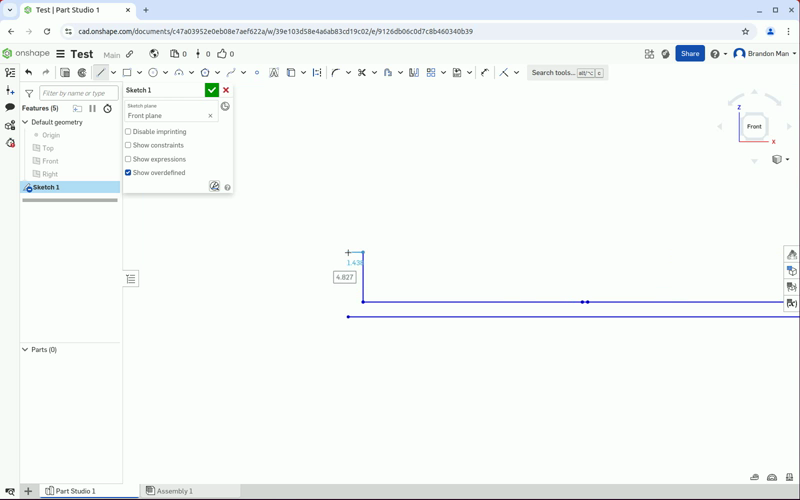
scroll(6)
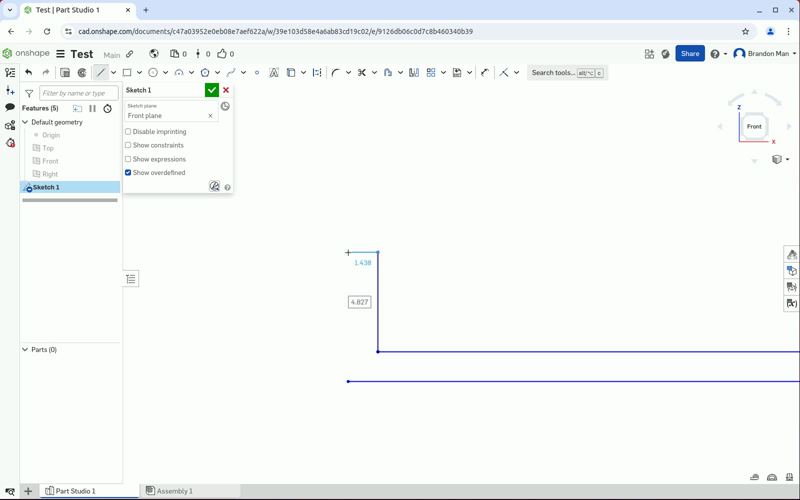
scroll(6)
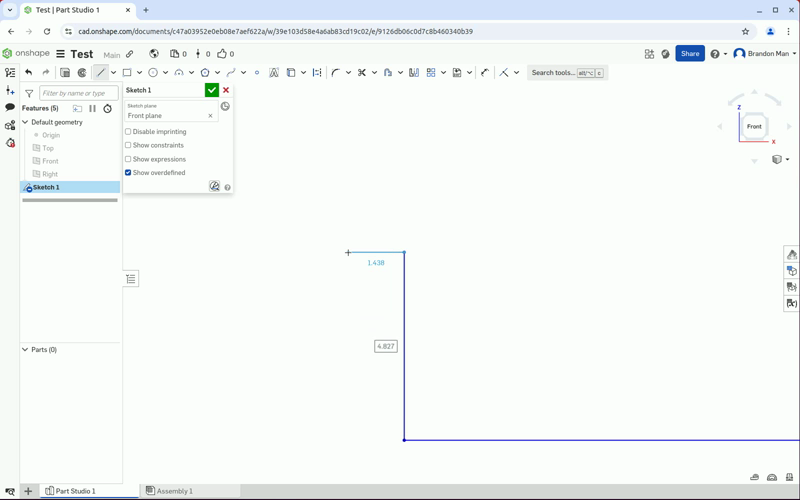
scroll(6)
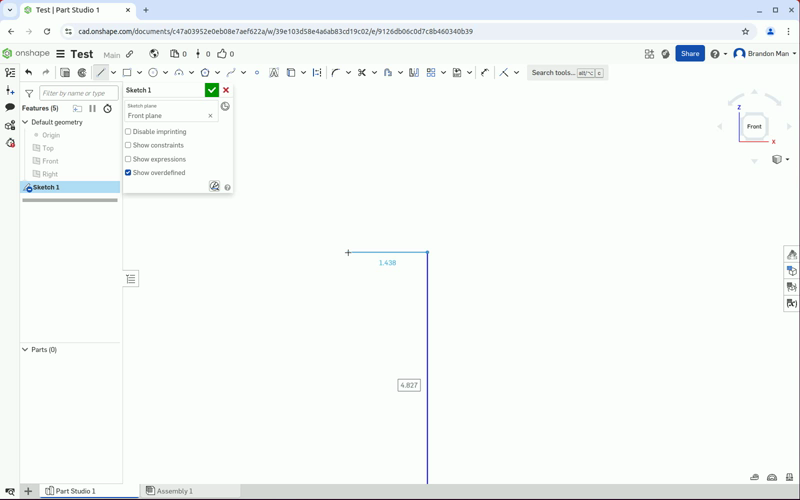
click(348, 252)
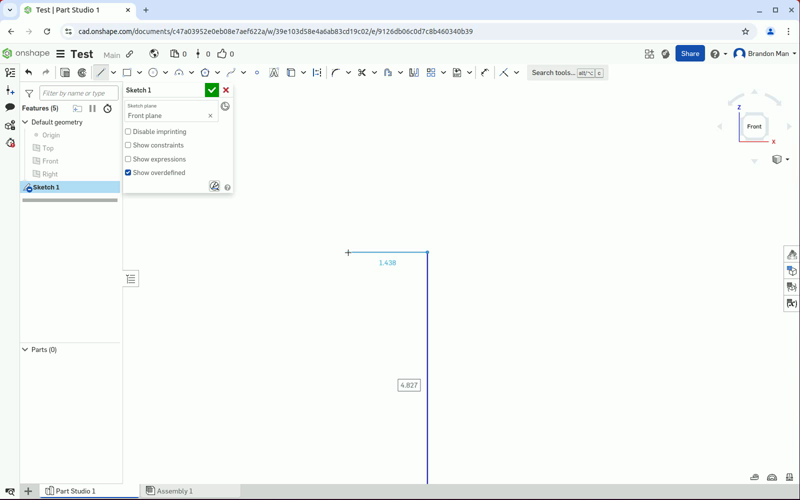
scroll(-6)
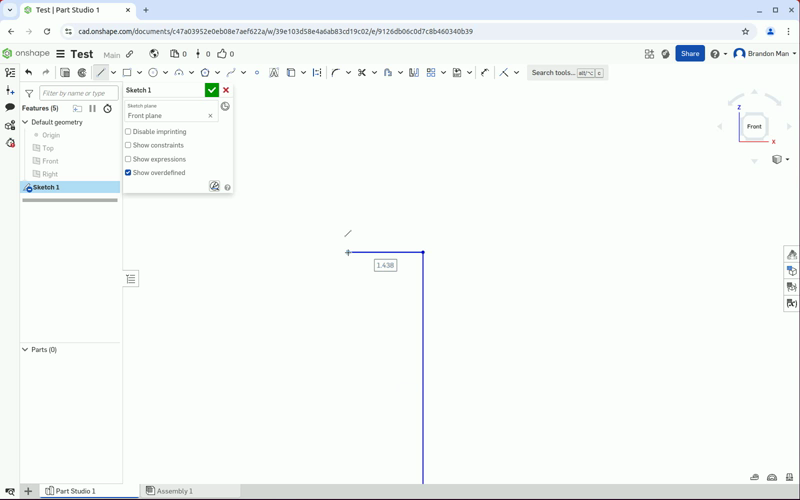
scroll(-6)
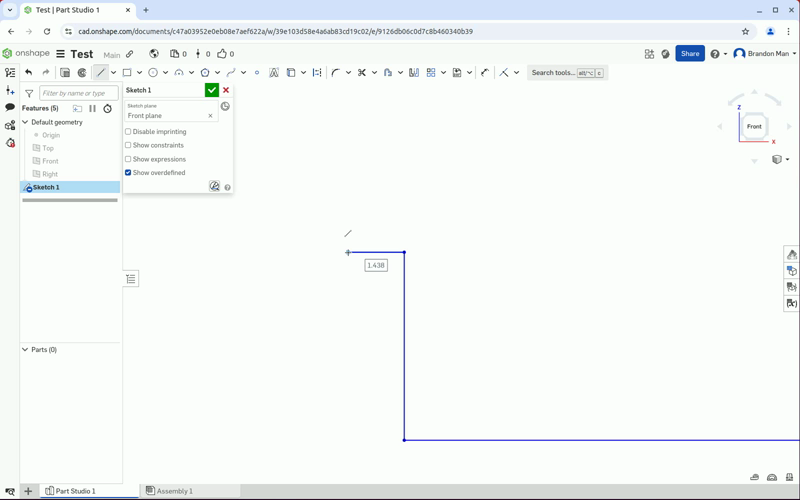
scroll(-6)
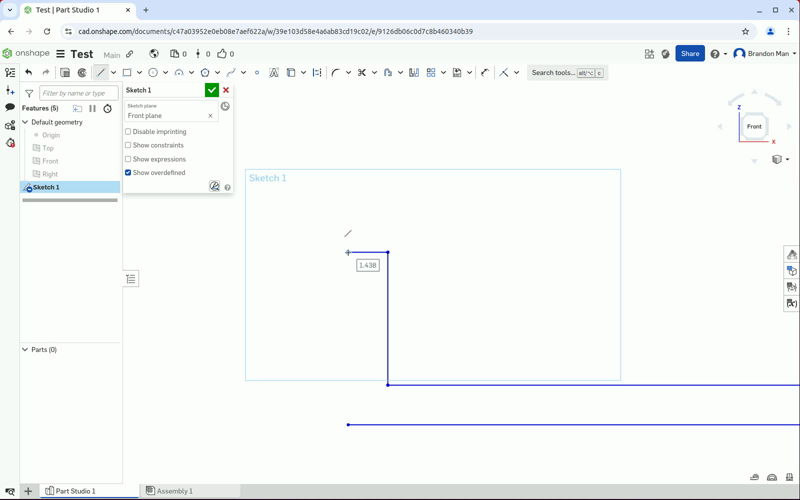
scroll(-6)
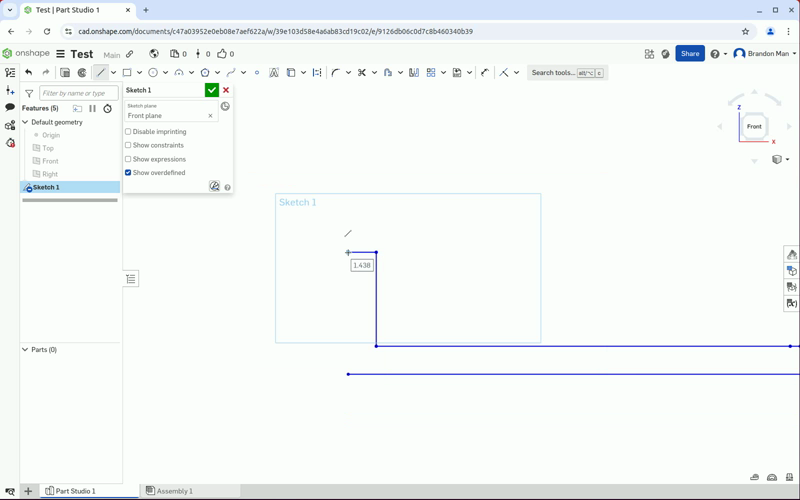
scroll(-6)
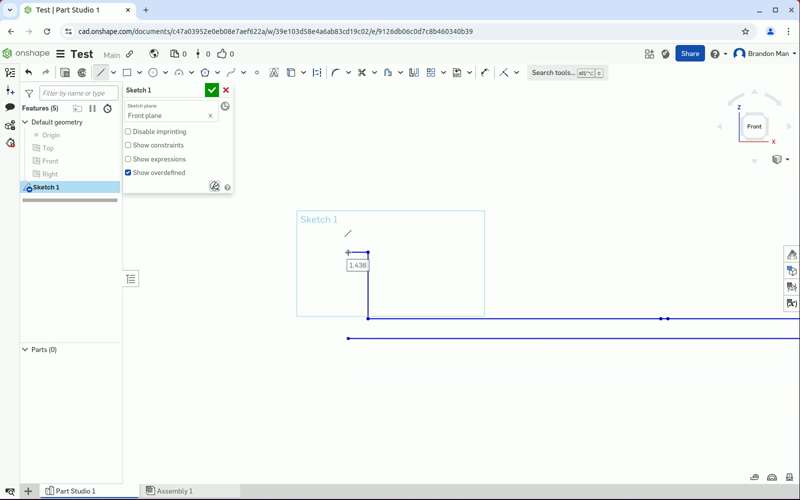
scroll(-6)
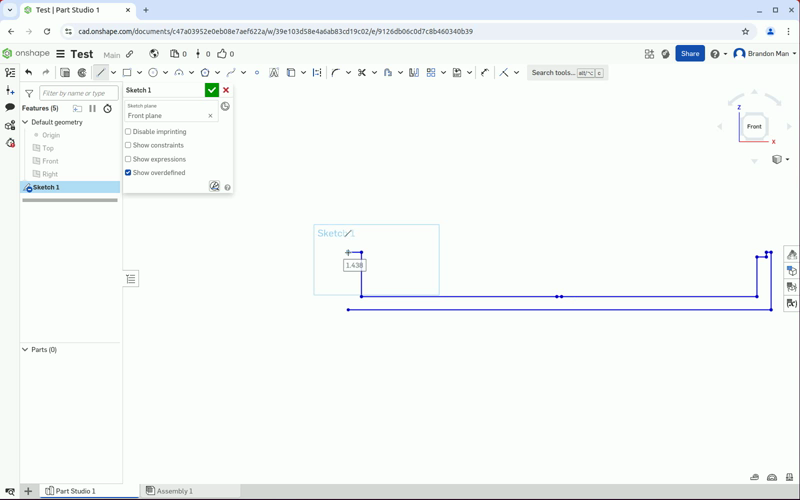
scroll(-6)
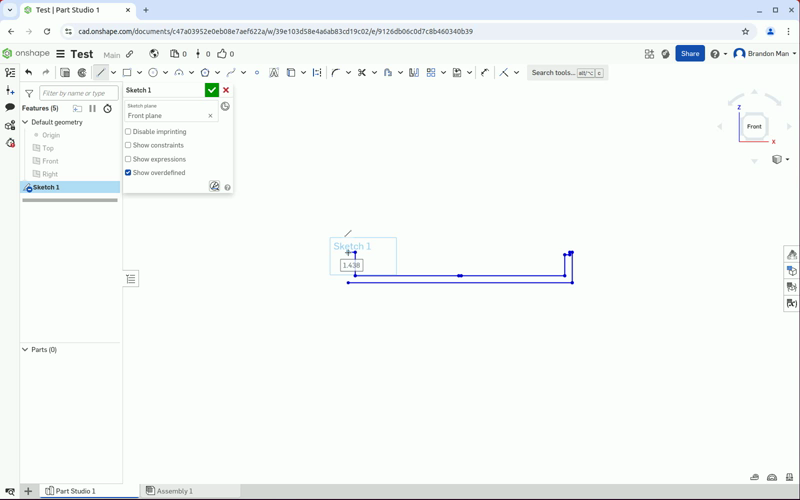
key_up(shift)
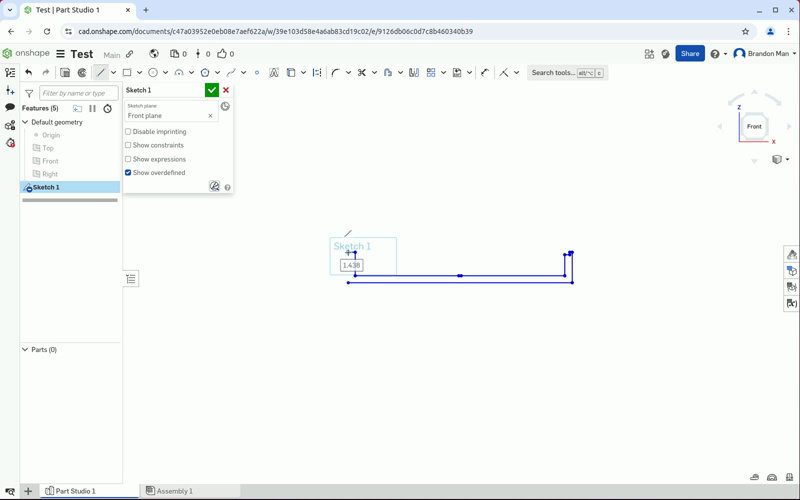
mouse_move(378, 252)
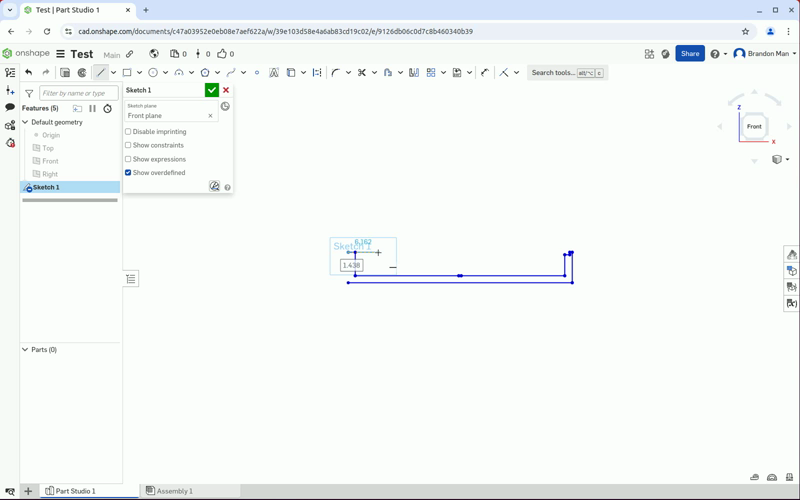
key_down(shift)
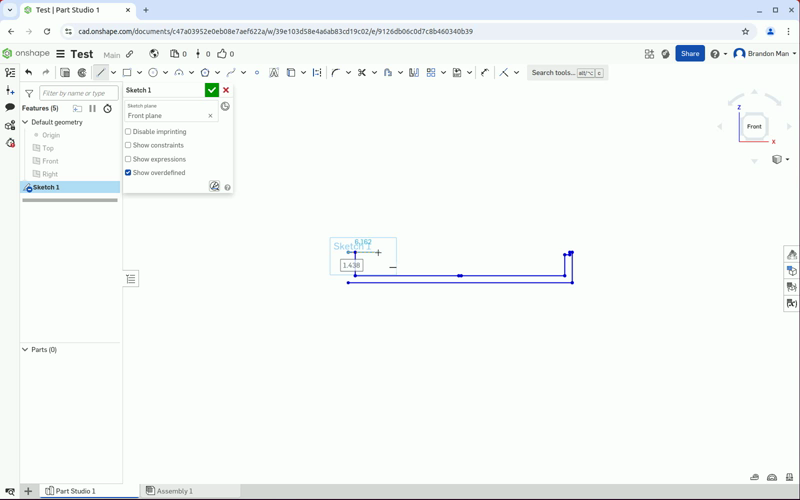
mouse_move(348, 282)
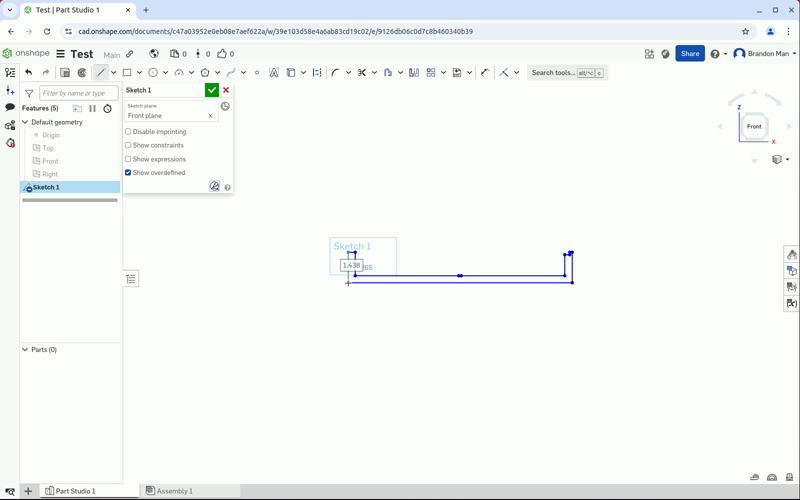
key_up(shift)
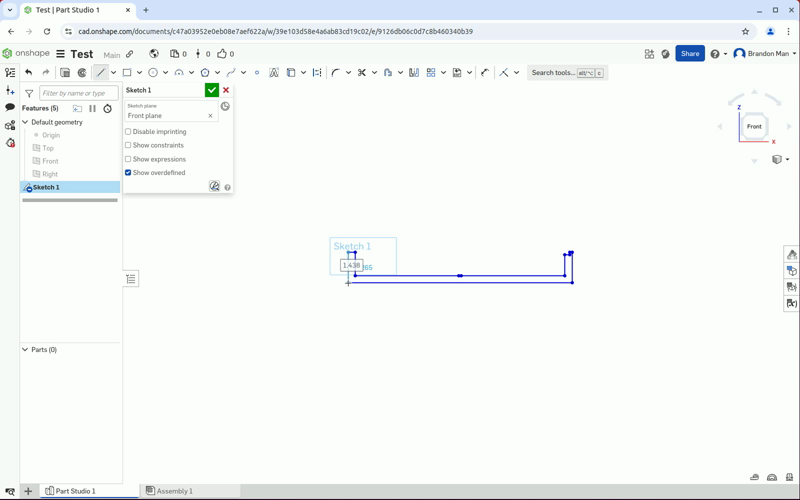
click(348, 282)
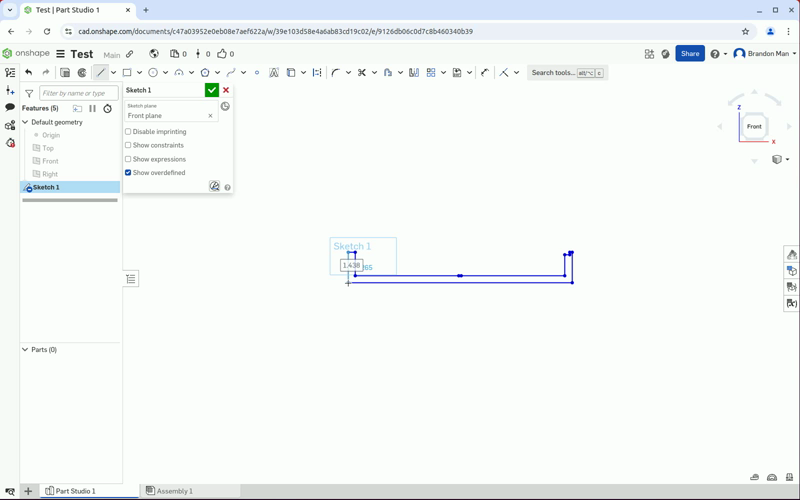
key(esc)
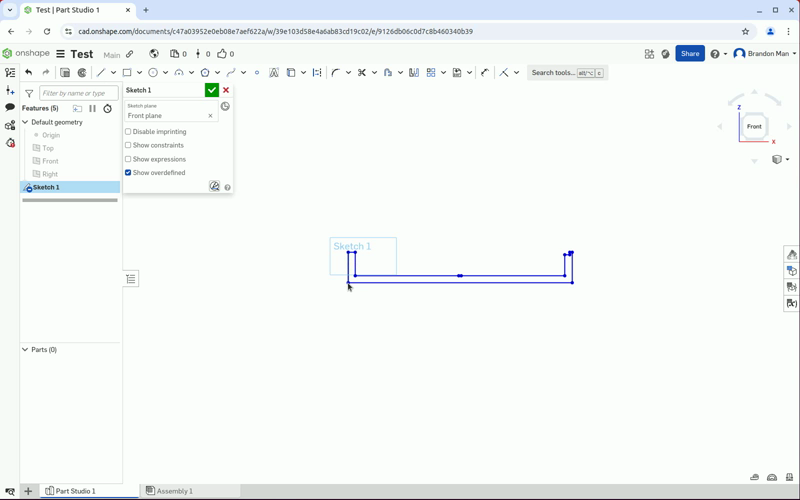
mouse_move(349, 271)
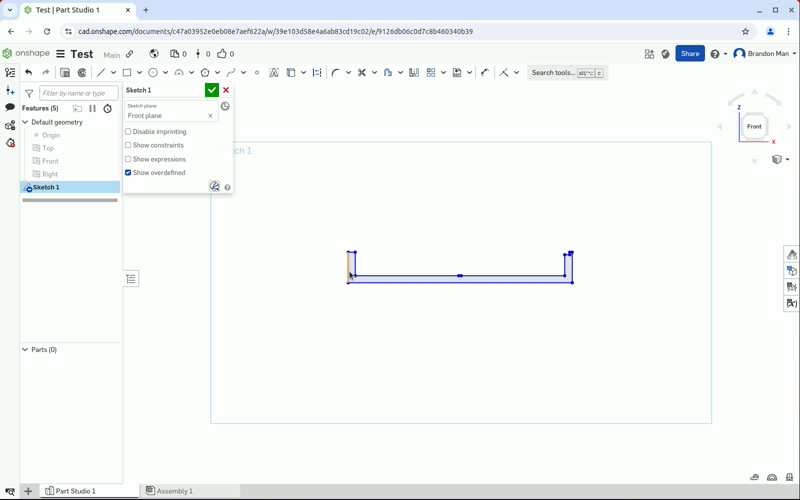
click(349, 271)
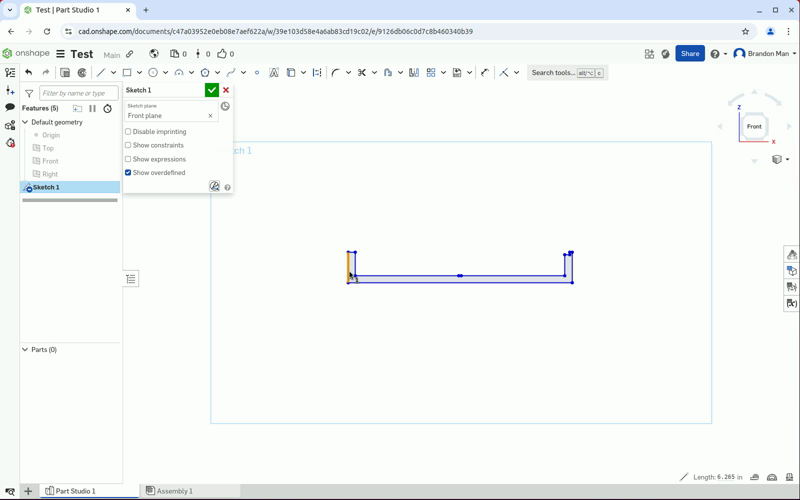
mouse_move(73, 352)
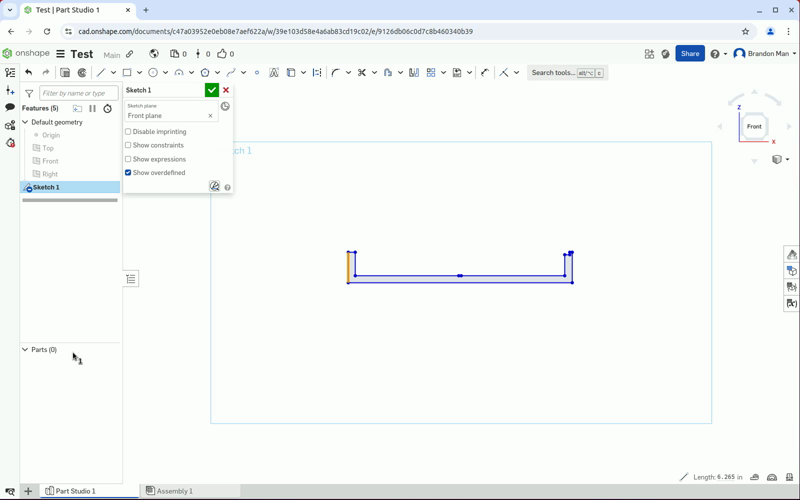
key(shift+y)
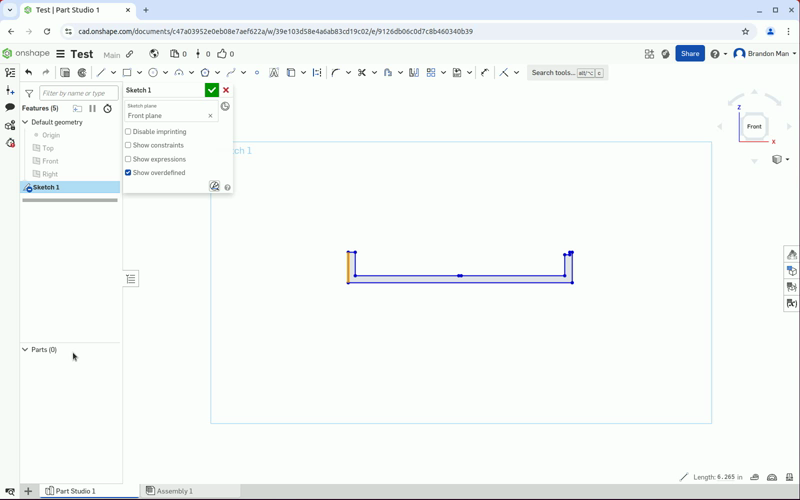
key(shift+e)
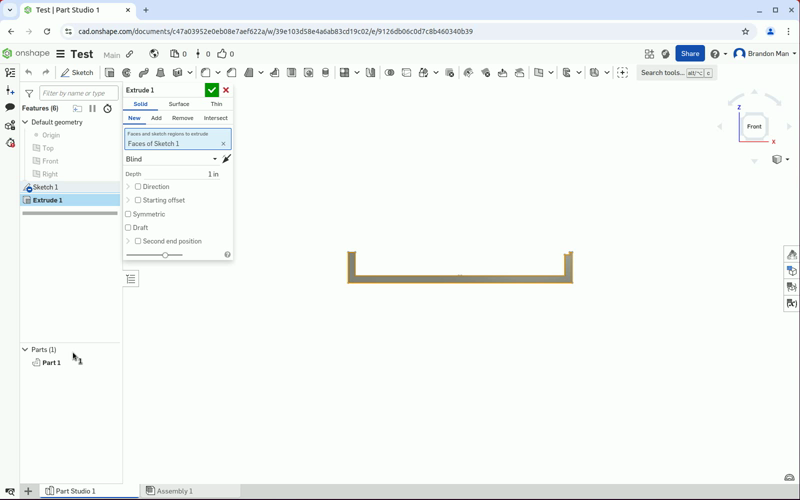
mouse_move(143, 106)
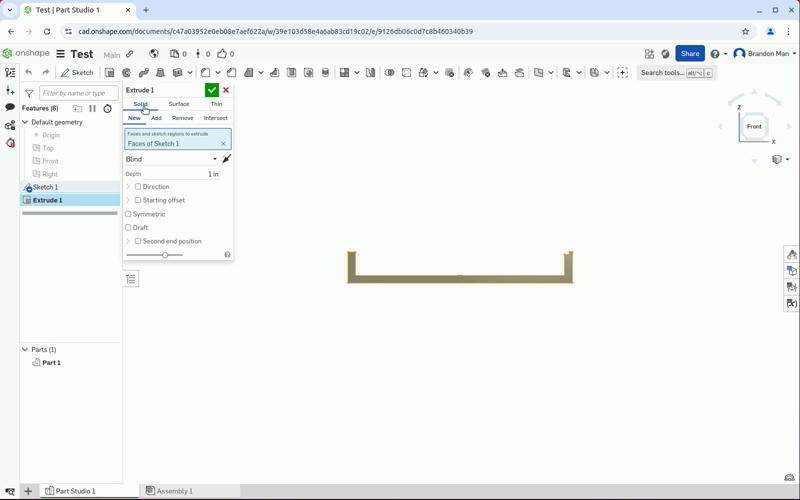
click(143, 106)
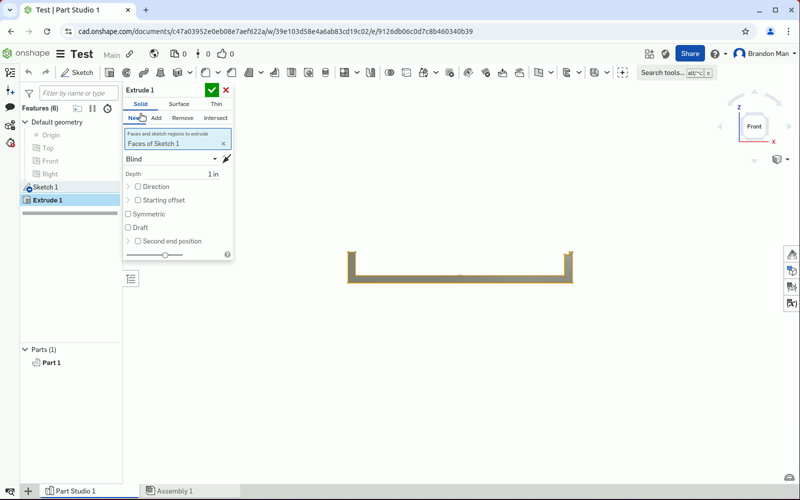
mouse_move(137, 120)
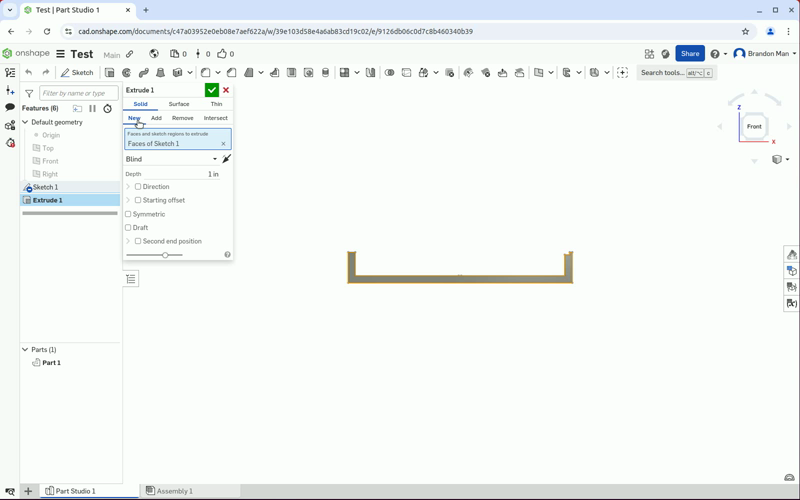
click(137, 120)
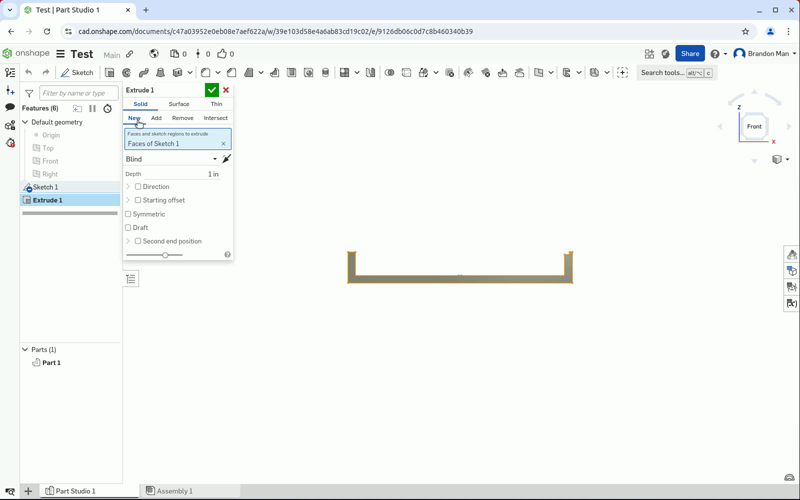
key(tab, 4)
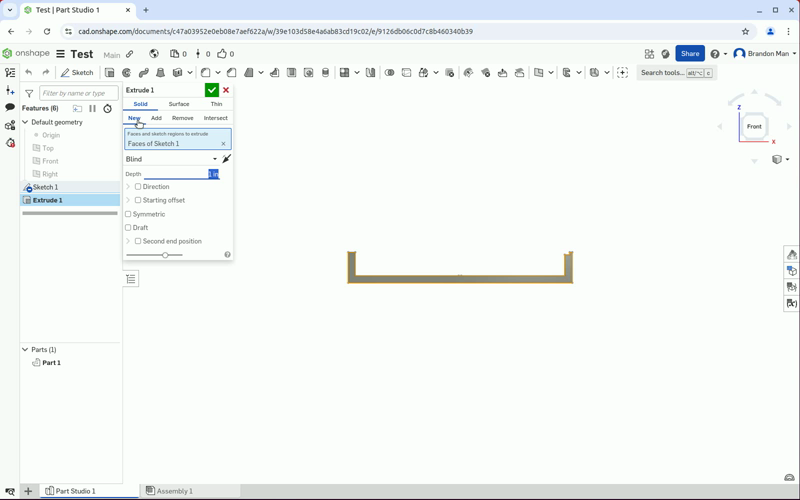
text(23.108)
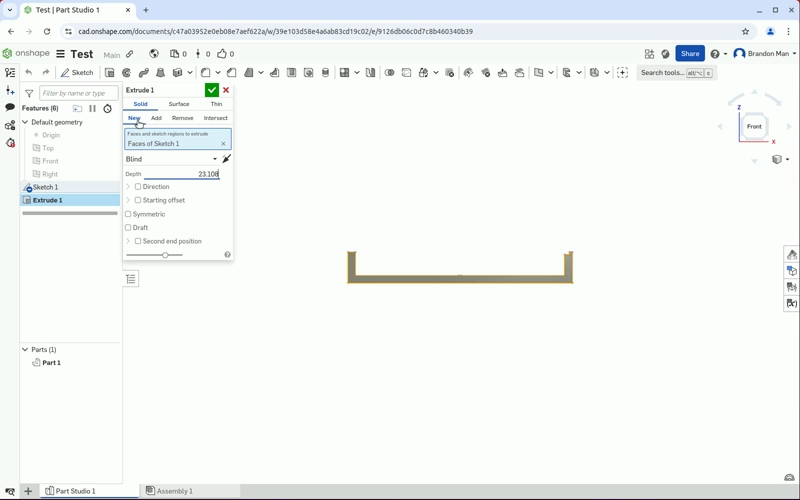
key(enter)
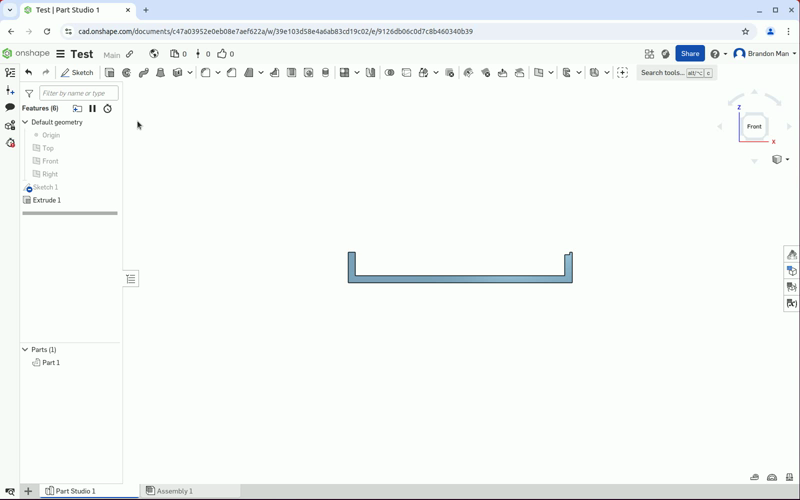
key(shift+h)
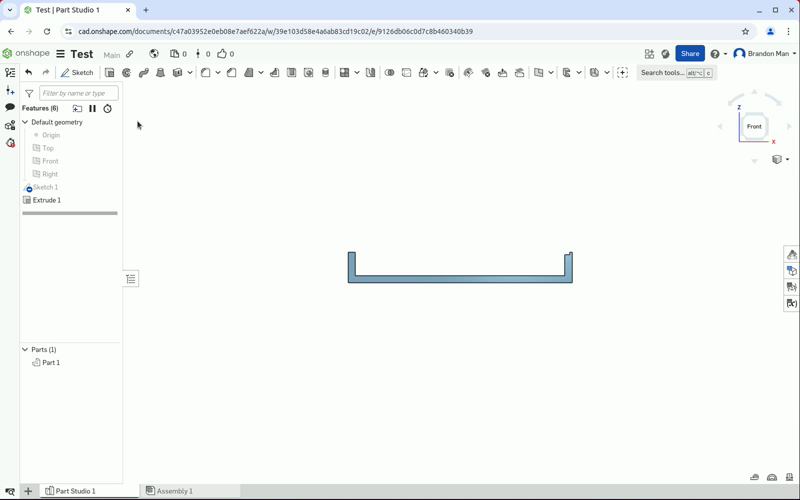
key(shift+h)
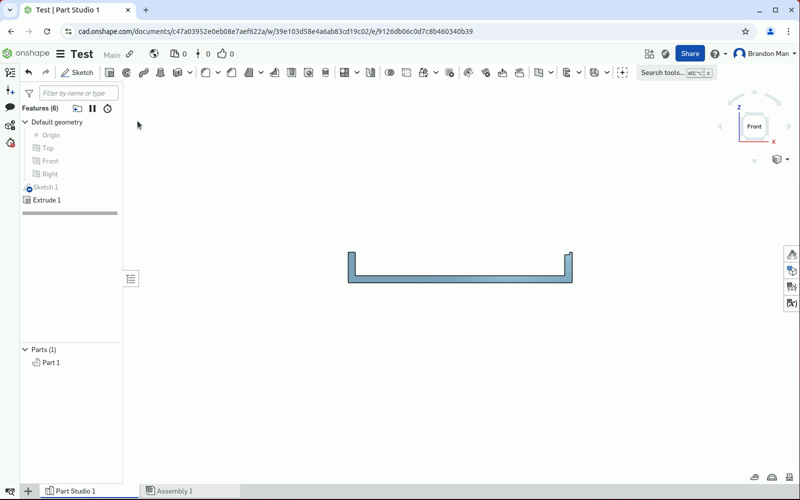
mouse_move(73, 189)
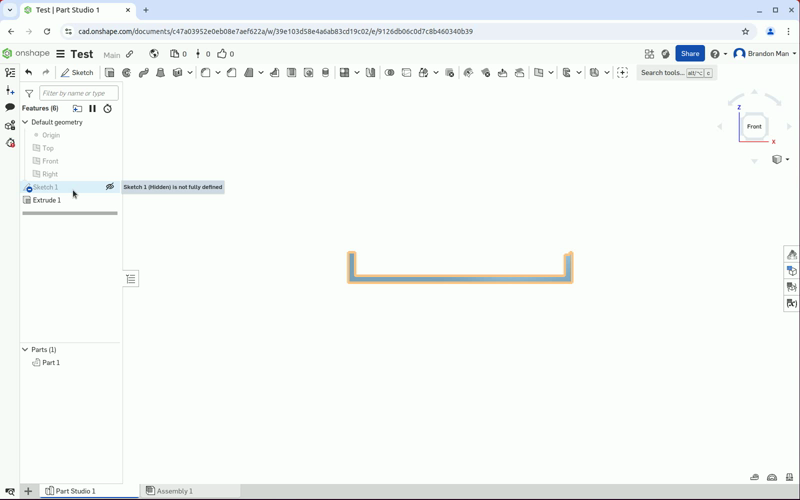
click(73, 189)
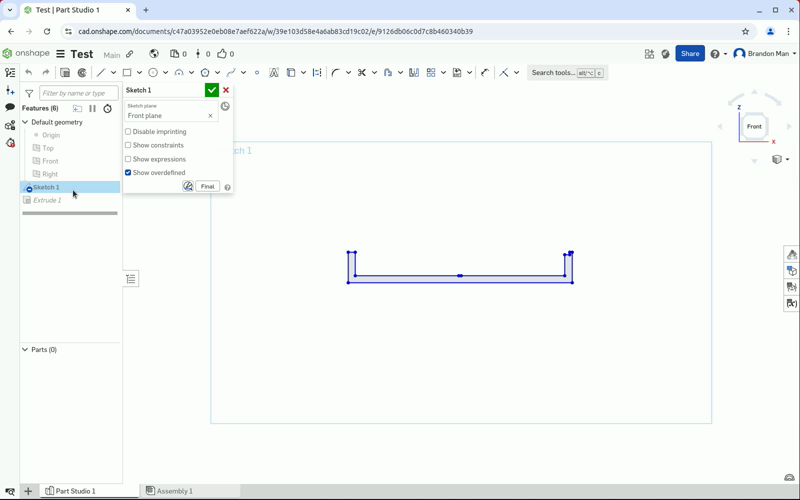
mouse_move(229, 92)
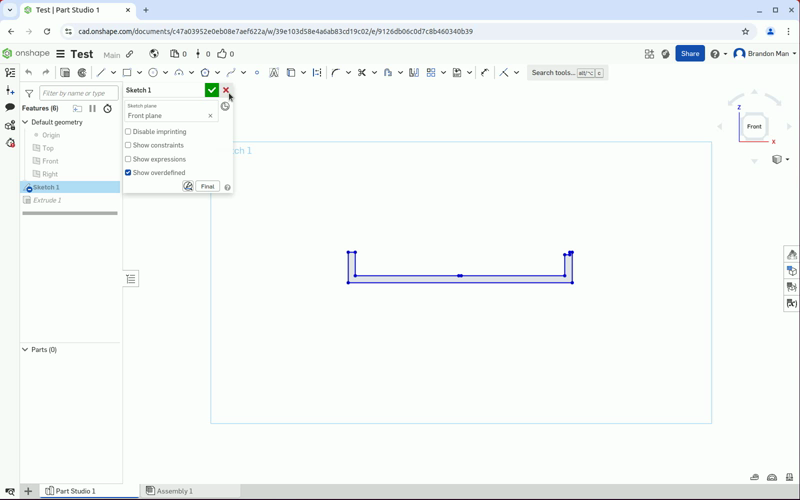
click(229, 92)
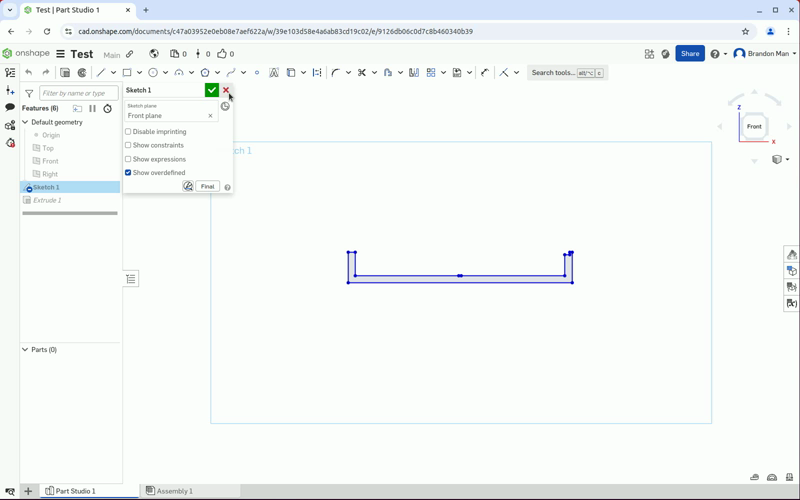
key(shift+s)
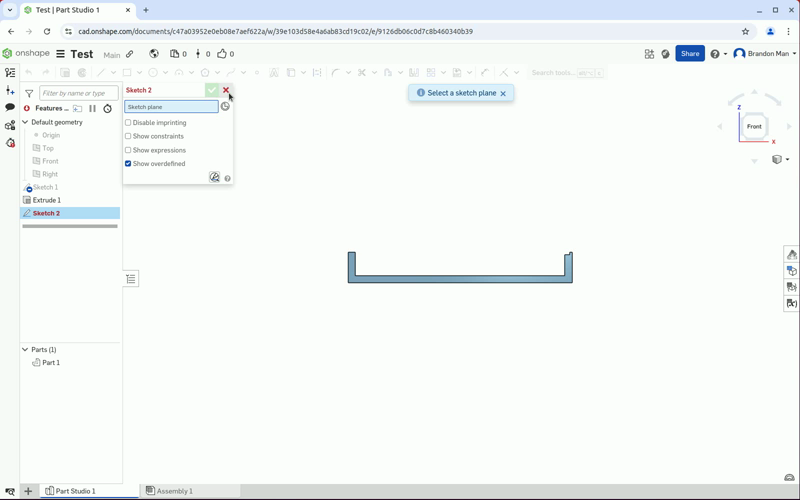
mouse_move(73, 163)
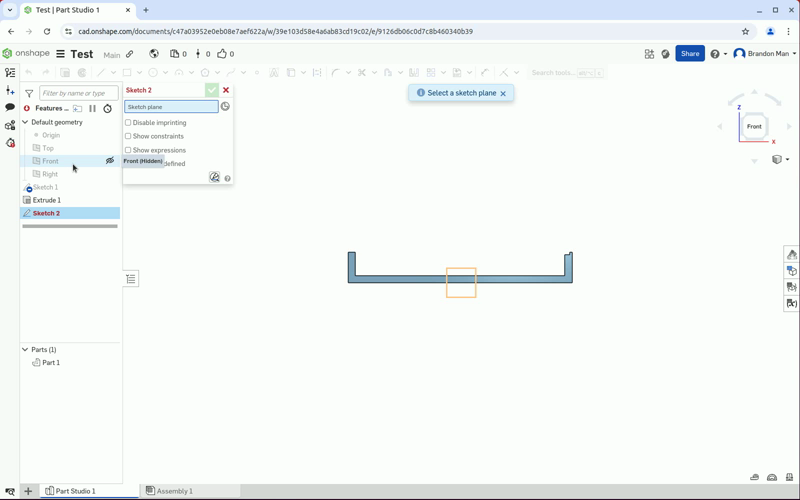
click(73, 163)
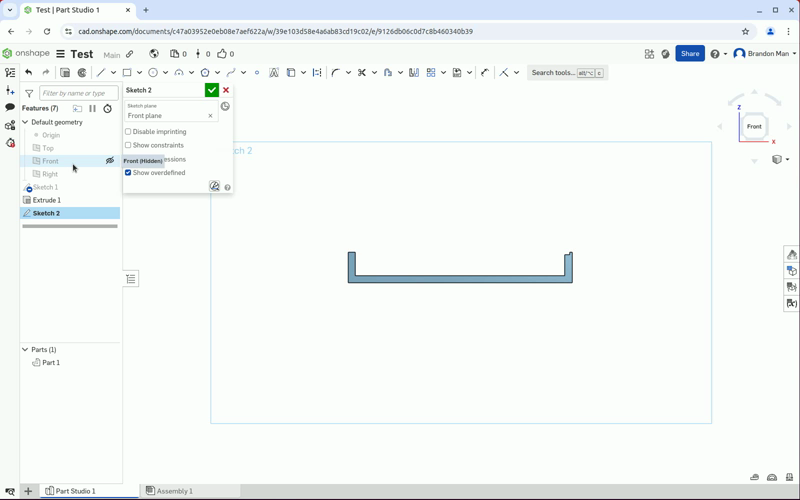
mouse_move(73, 352)
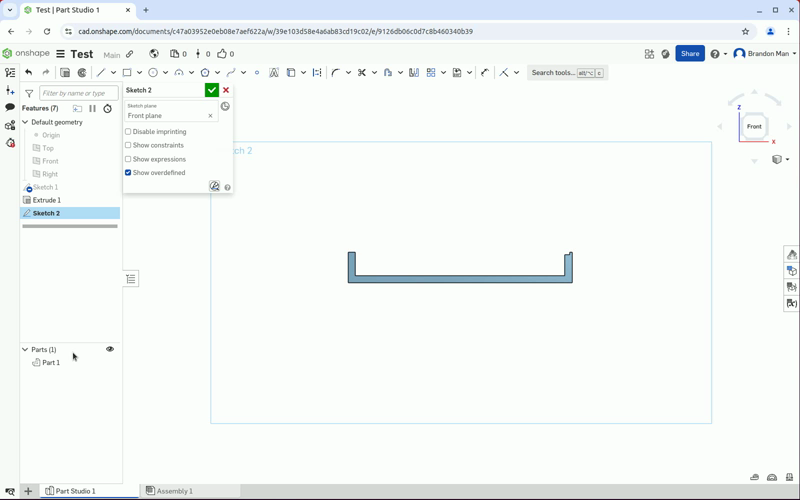
key(y)
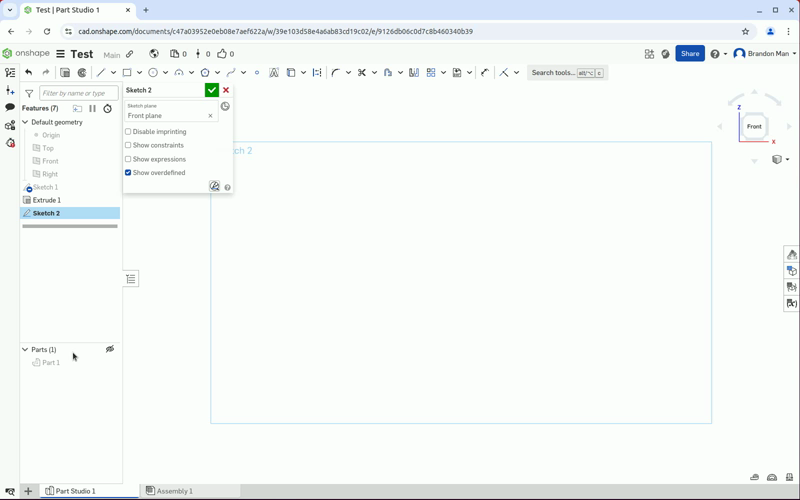
key(l)
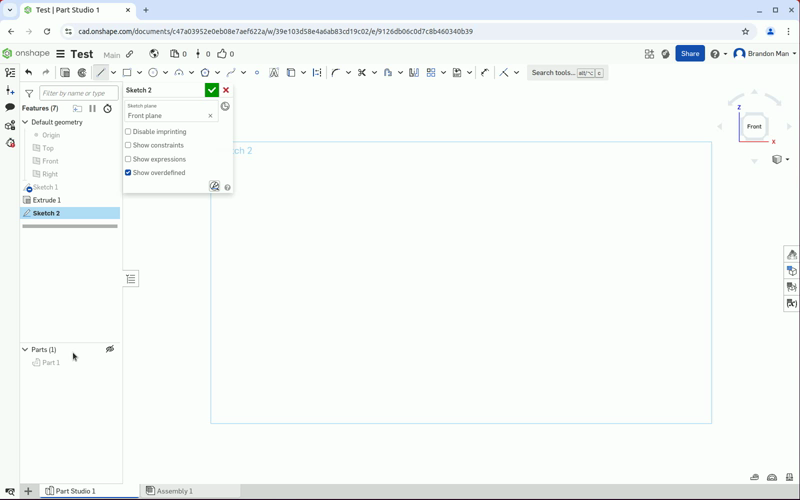
key_down(shift)
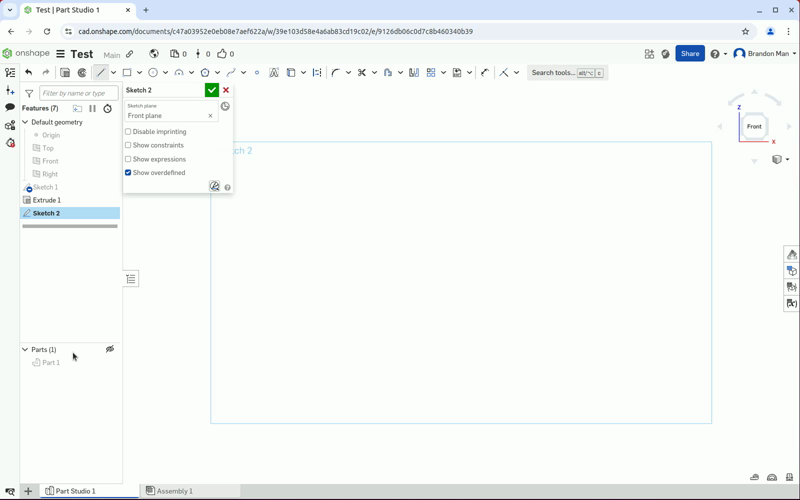
mouse_move(458, 275)
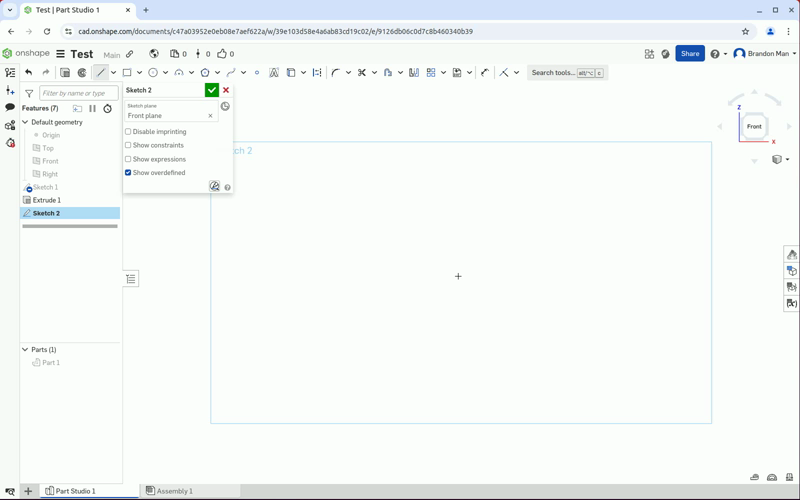
click(458, 275)
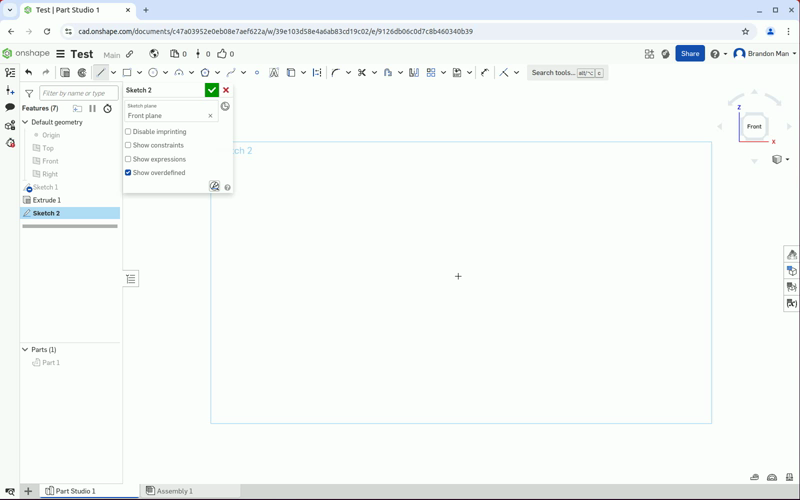
key_up(shift)
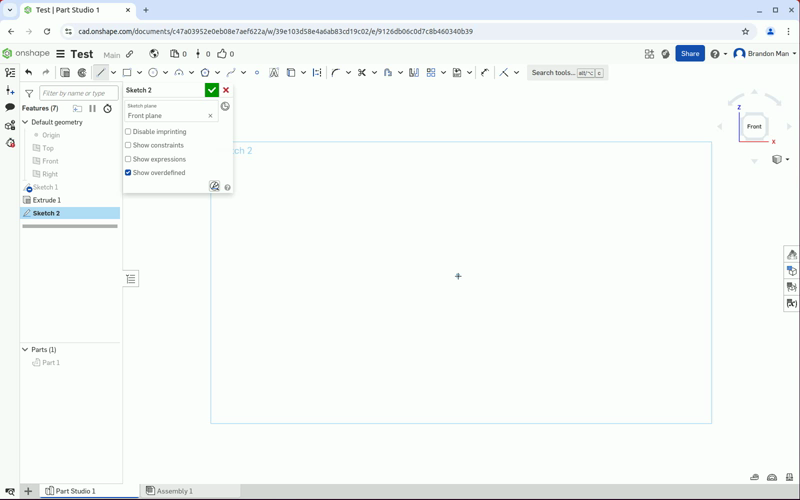
key_down(shift)
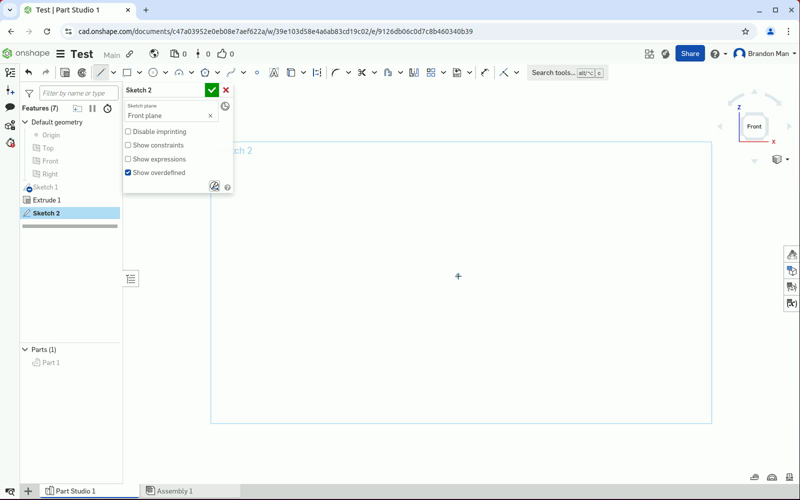
mouse_move(488, 275)
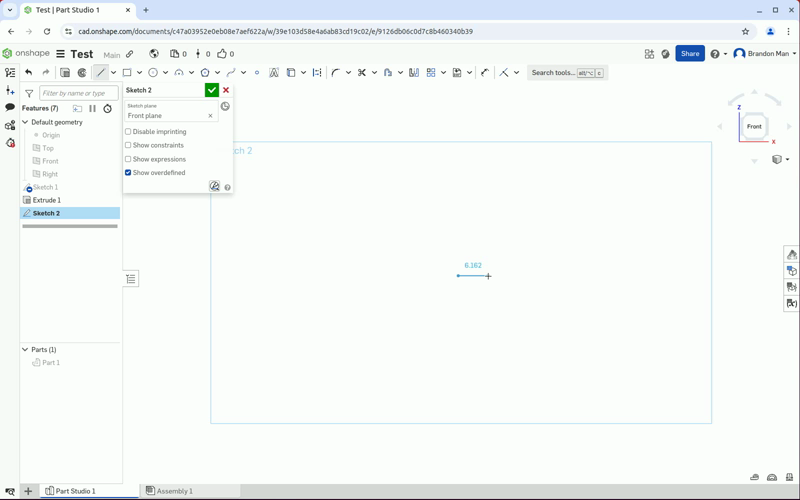
mouse_move(461, 275)
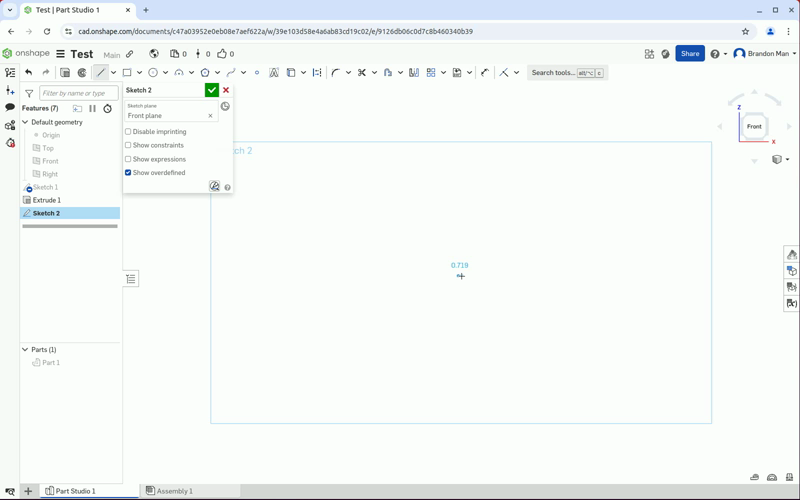
scroll(6)
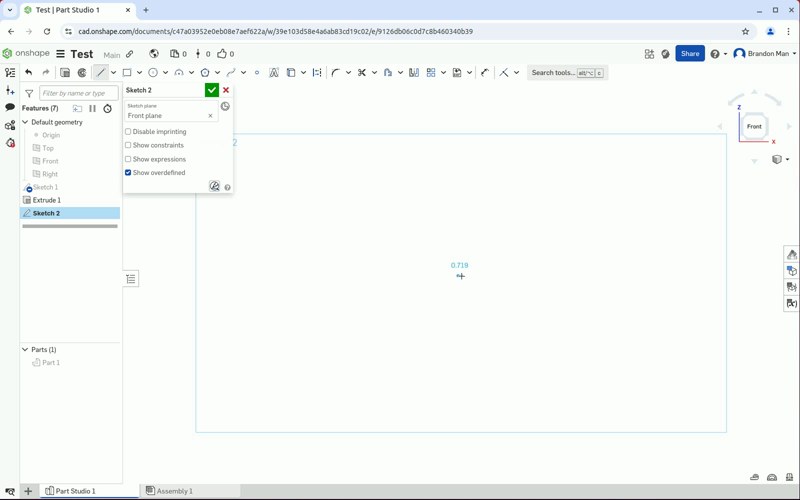
scroll(6)
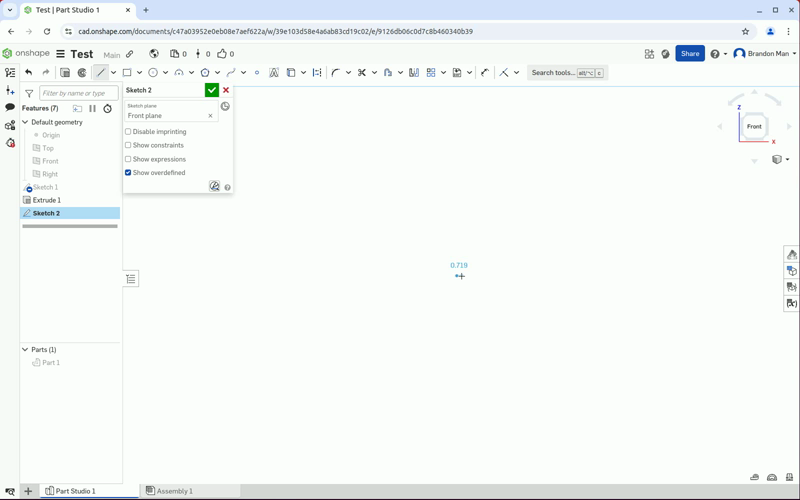
scroll(6)
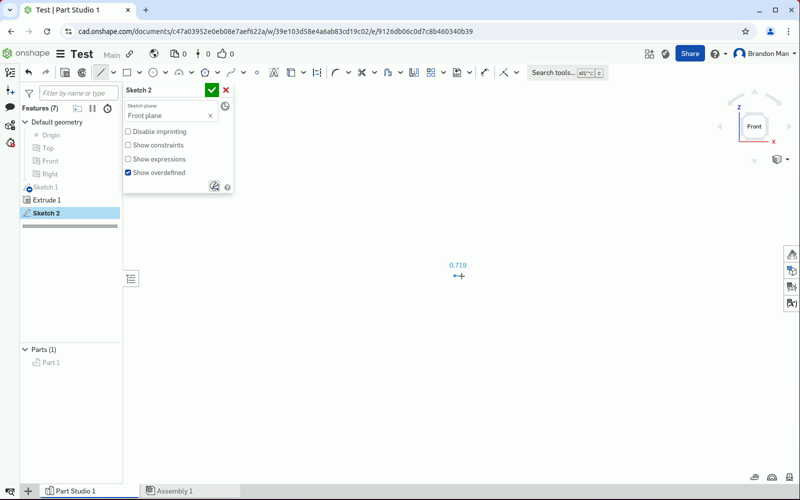
scroll(6)
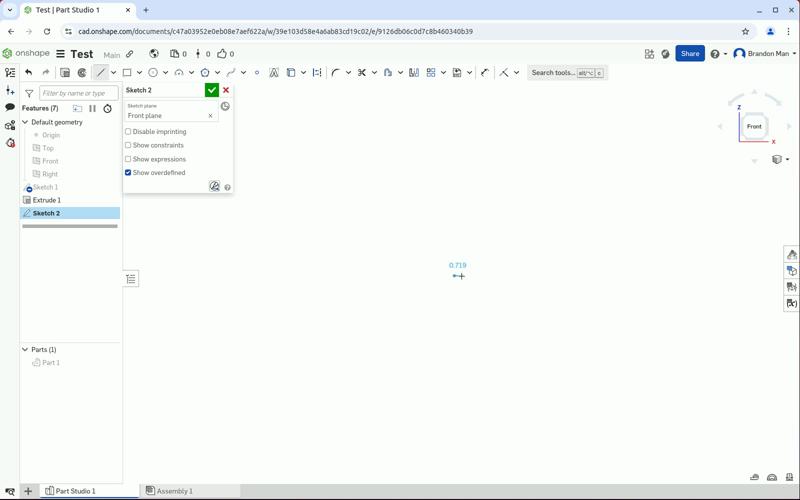
scroll(6)
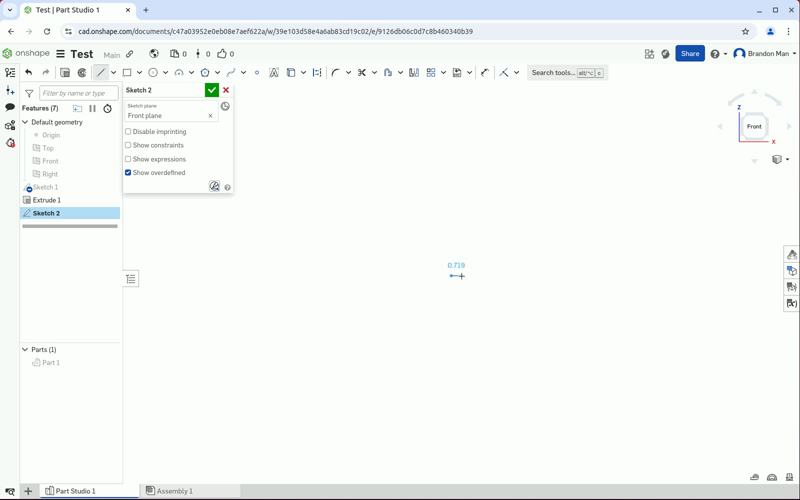
scroll(6)
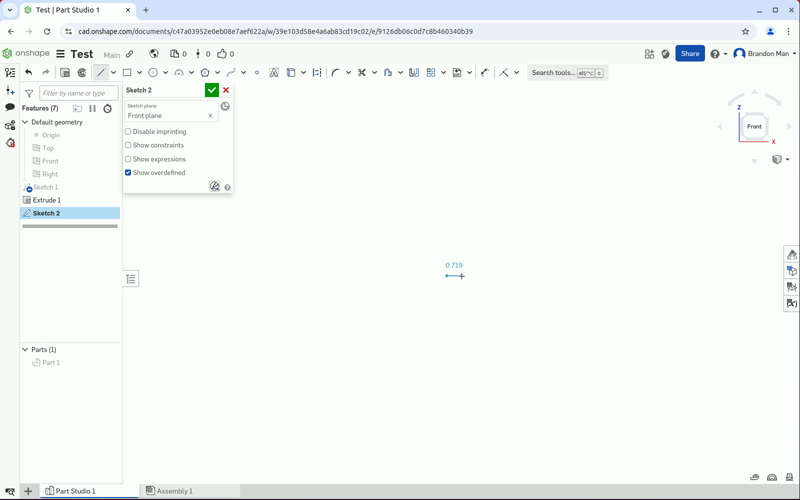
scroll(6)
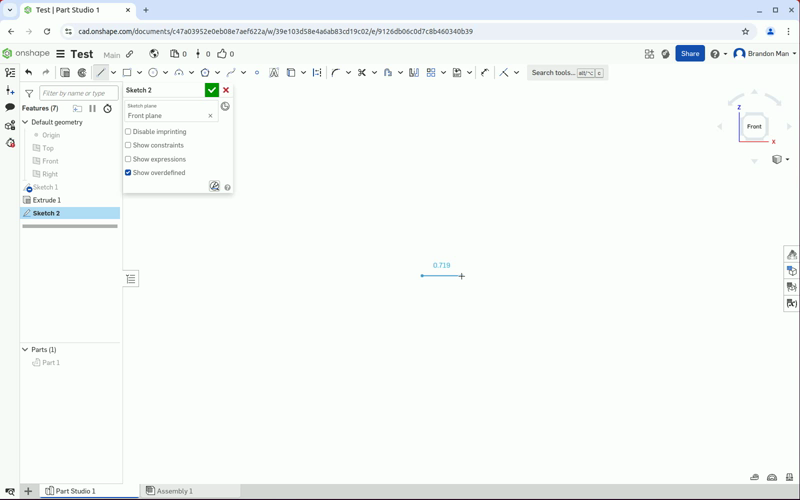
click(461, 275)
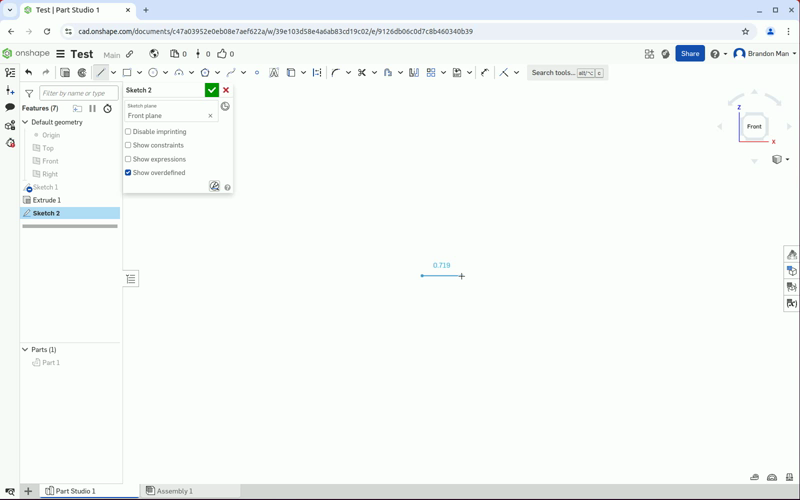
scroll(-6)
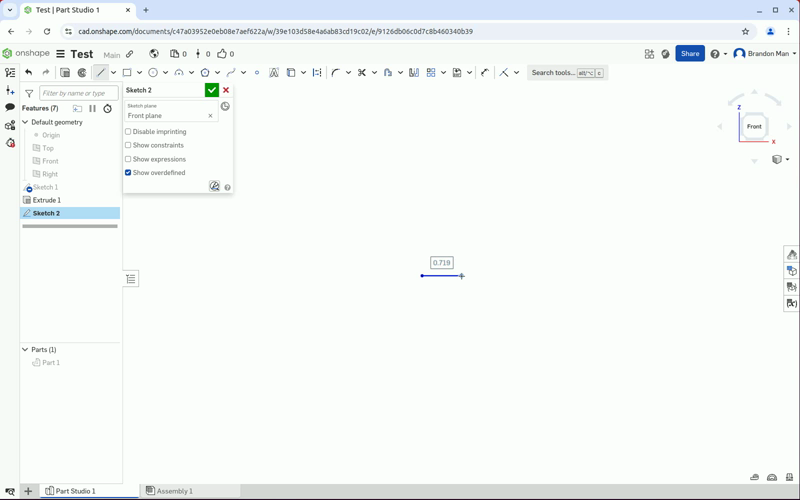
scroll(-6)
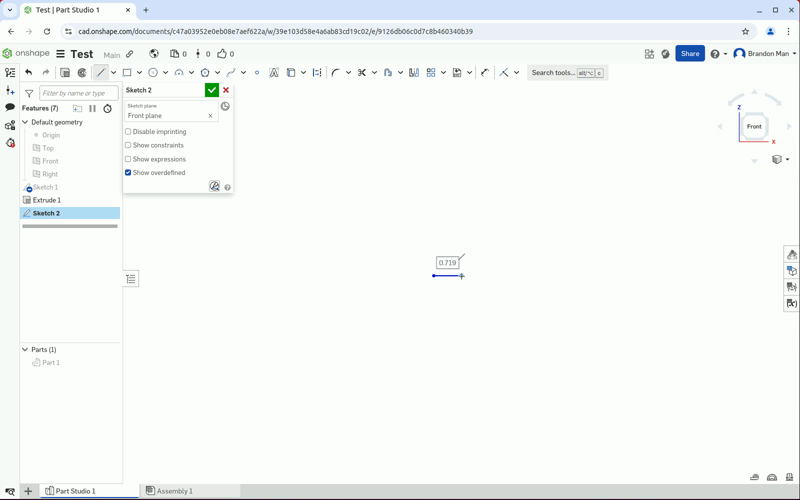
scroll(-6)
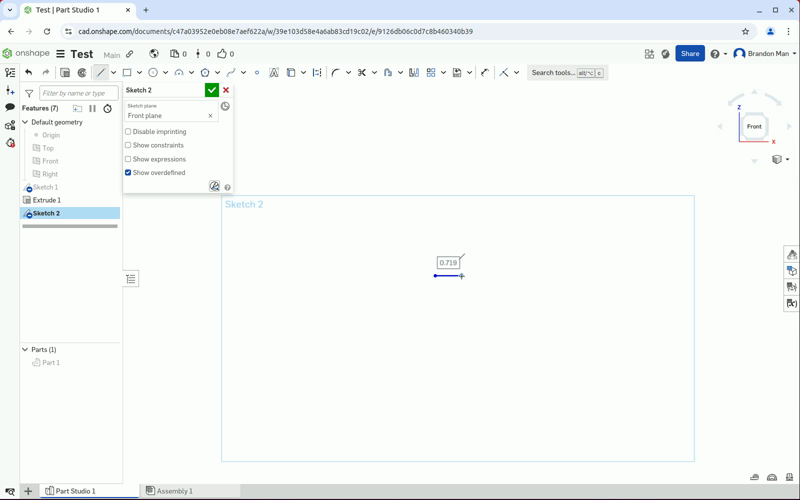
scroll(-6)
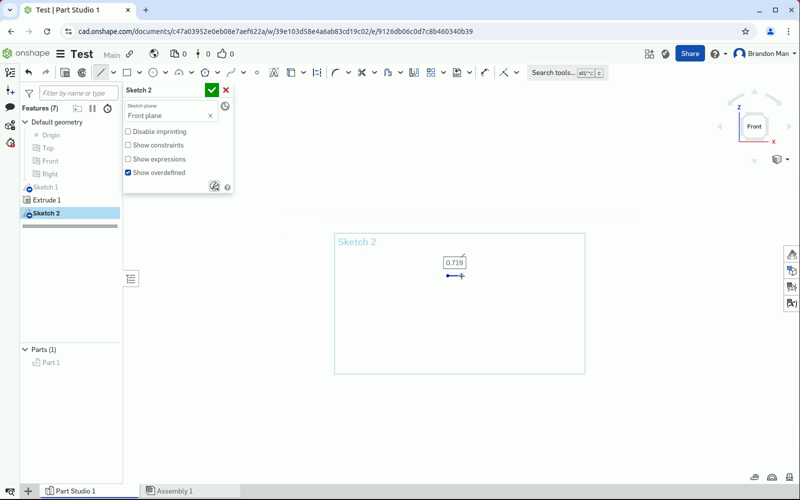
scroll(-6)
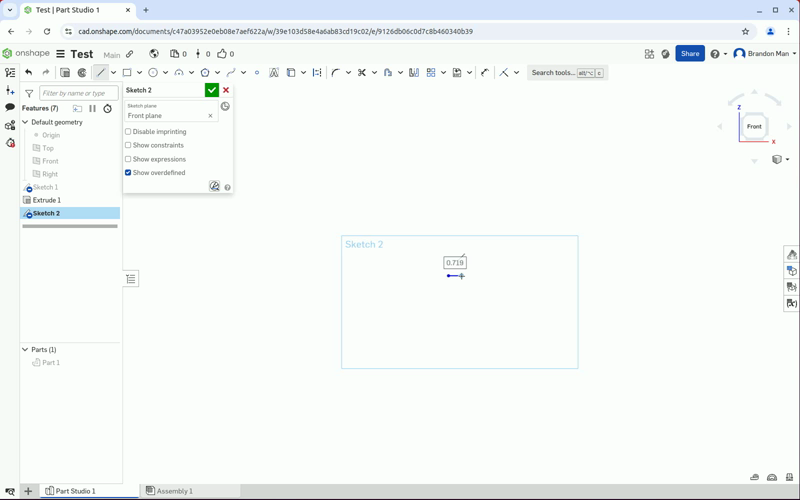
scroll(-6)
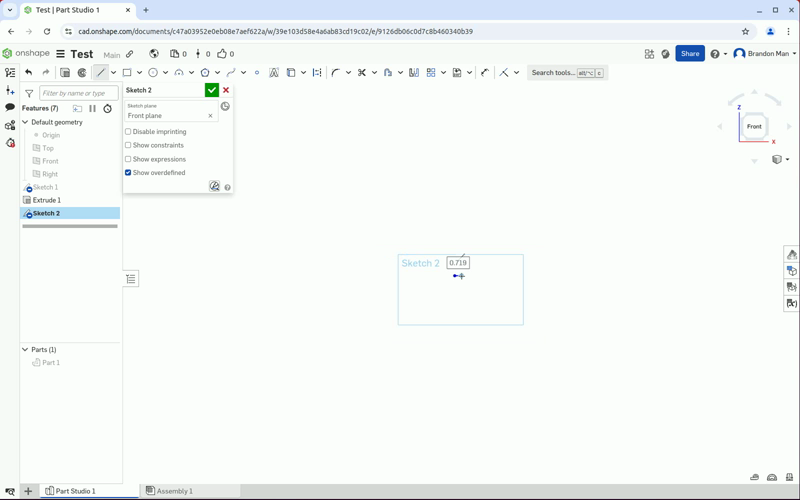
scroll(-6)
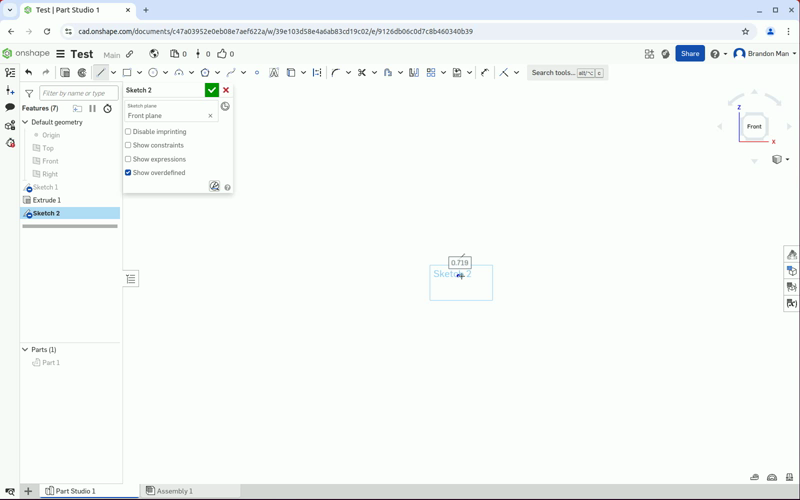
key_up(shift)
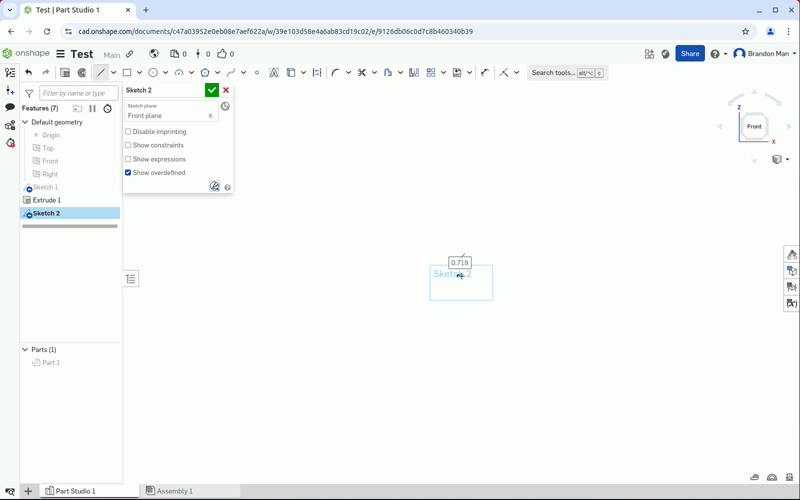
key_down(shift)
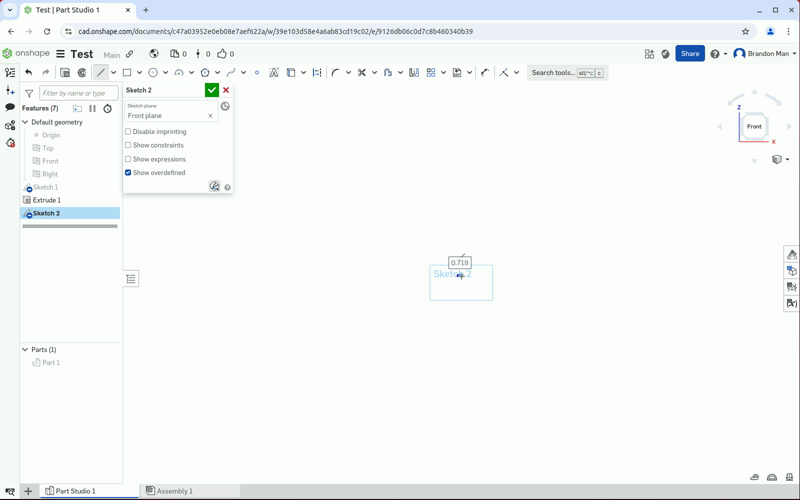
mouse_move(492, 275)
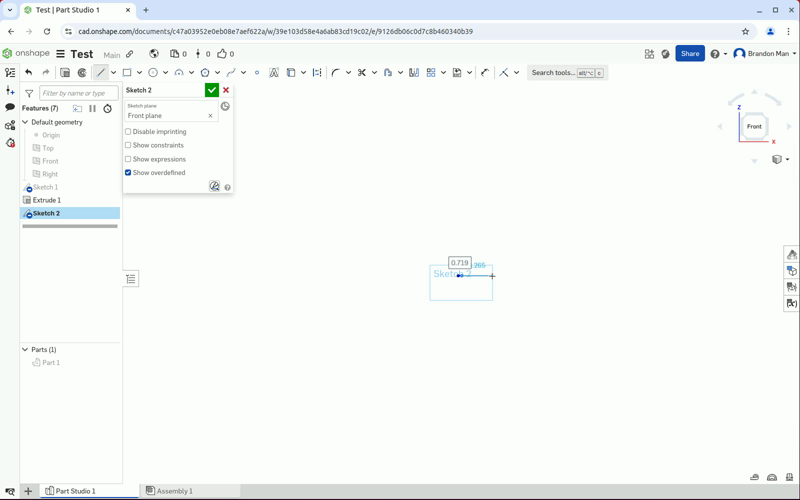
mouse_move(461, 252)
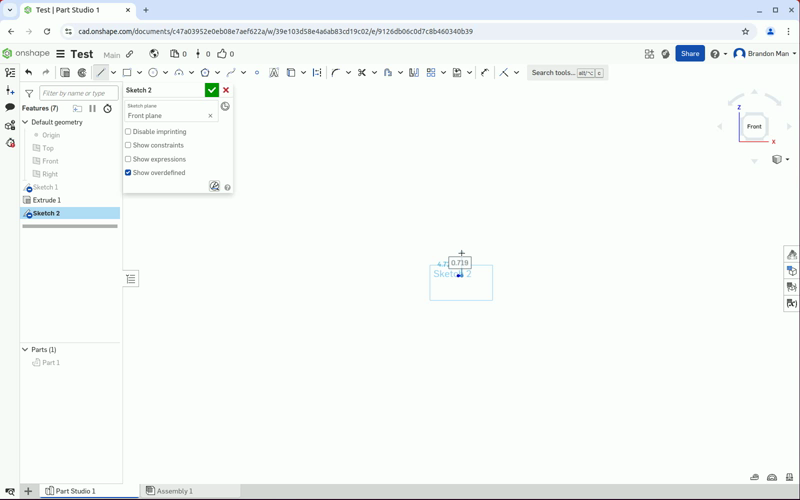
click(461, 252)
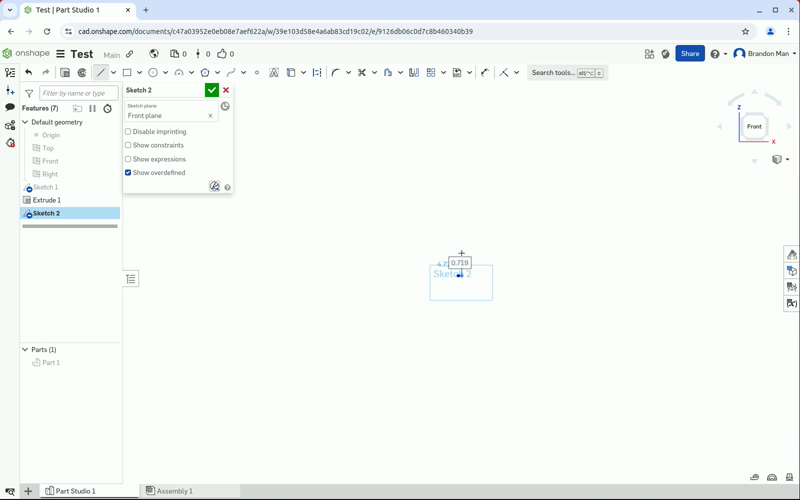
key_up(shift)
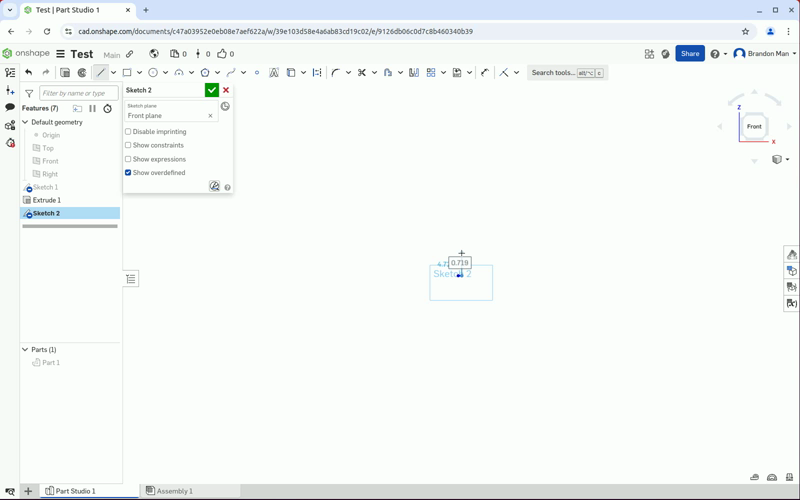
key_down(shift)
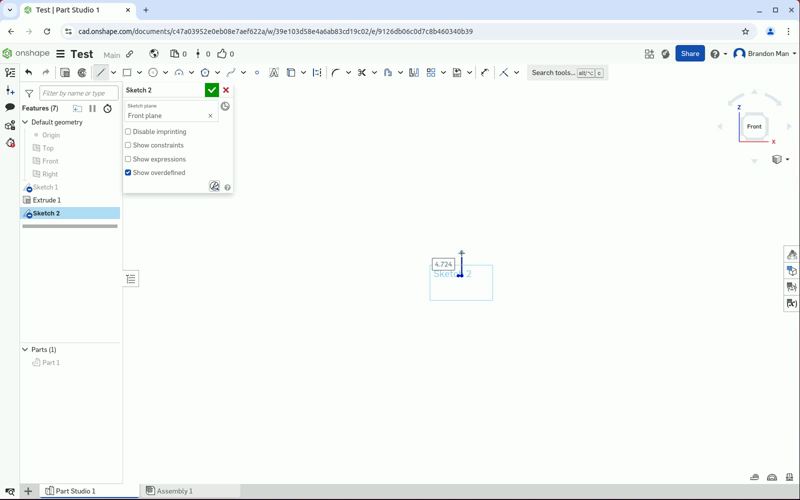
mouse_move(492, 252)
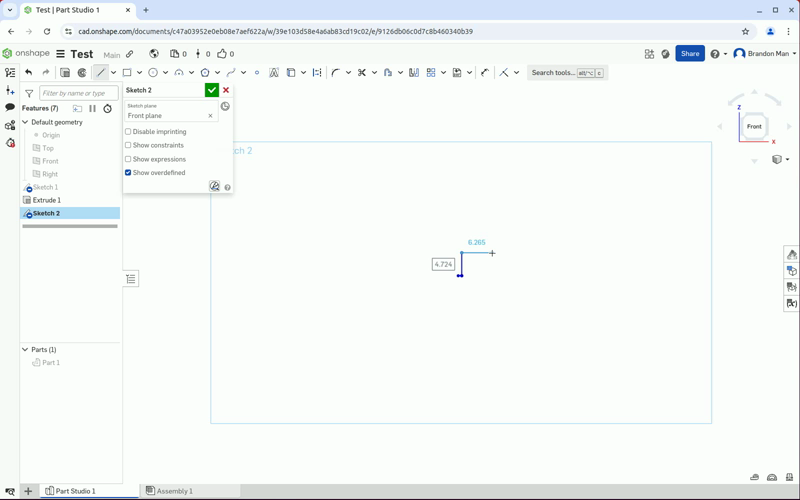
mouse_move(458, 252)
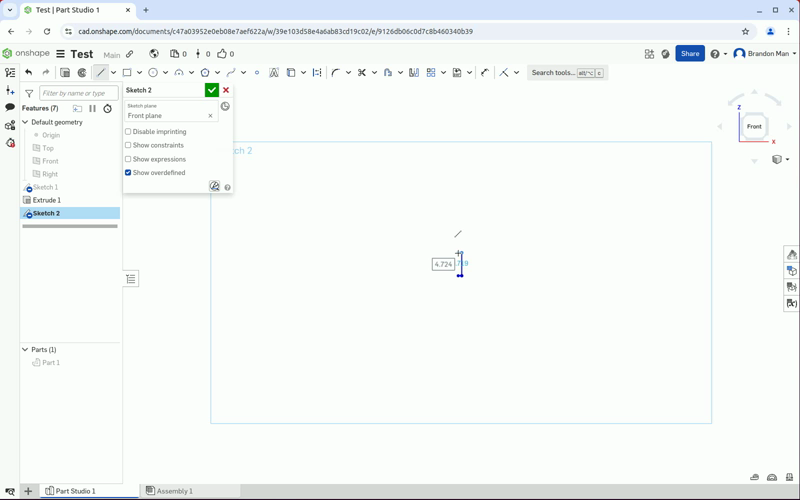
scroll(6)
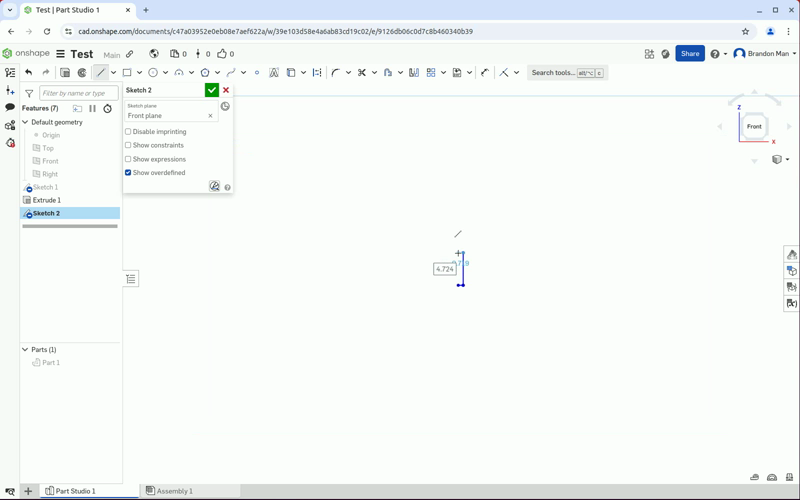
scroll(6)
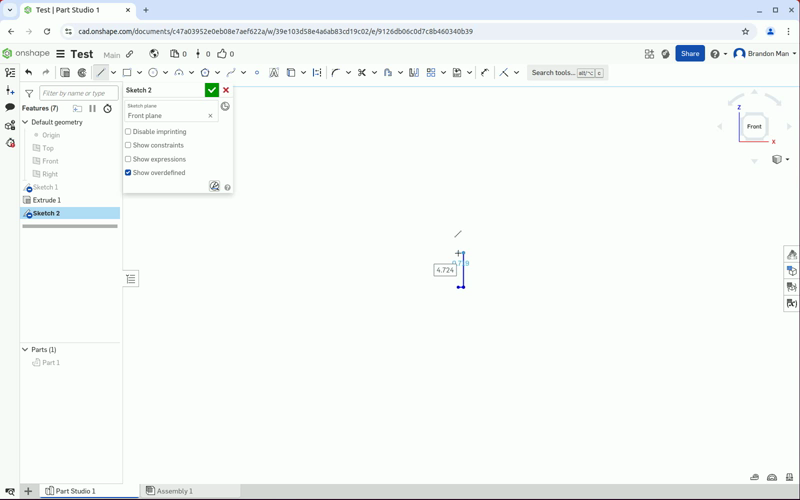
scroll(6)
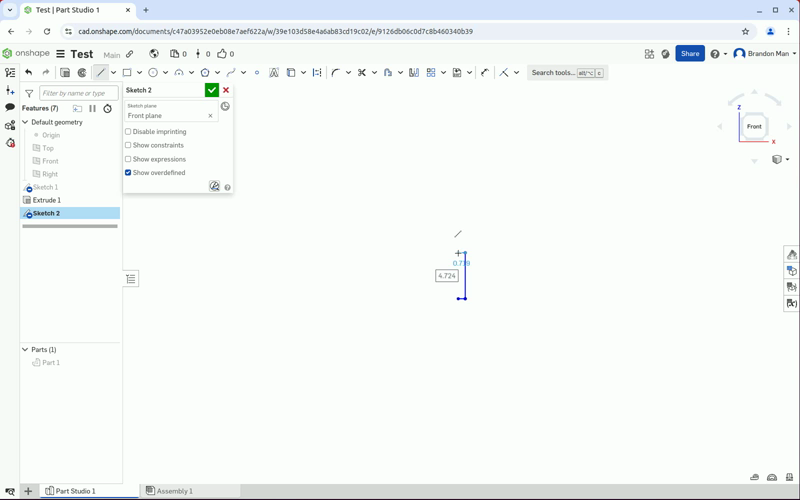
scroll(6)
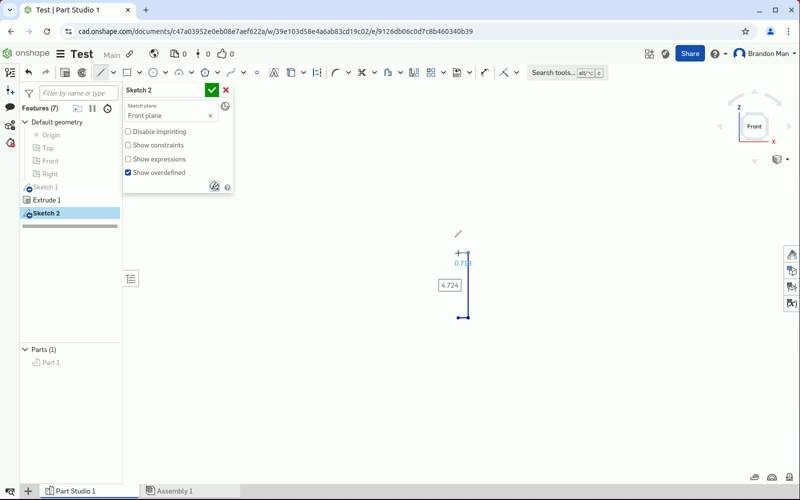
scroll(6)
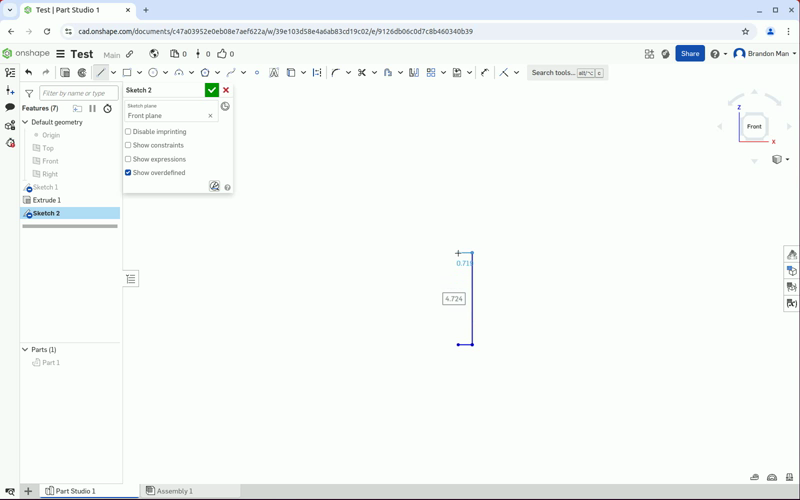
scroll(6)
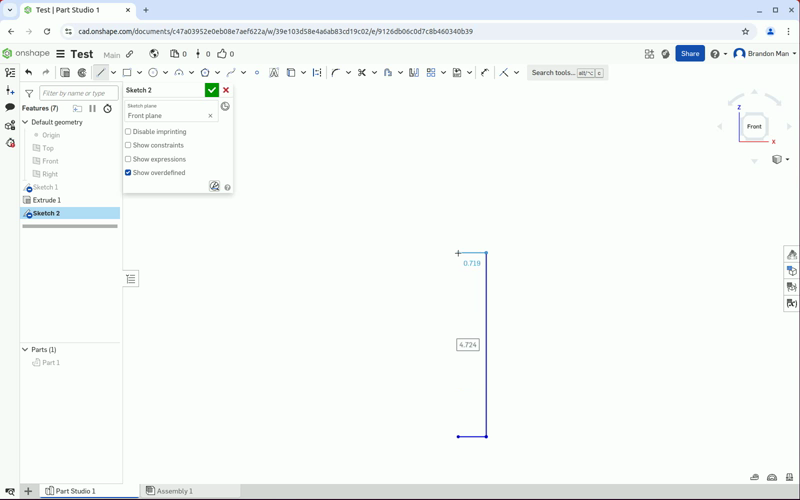
scroll(6)
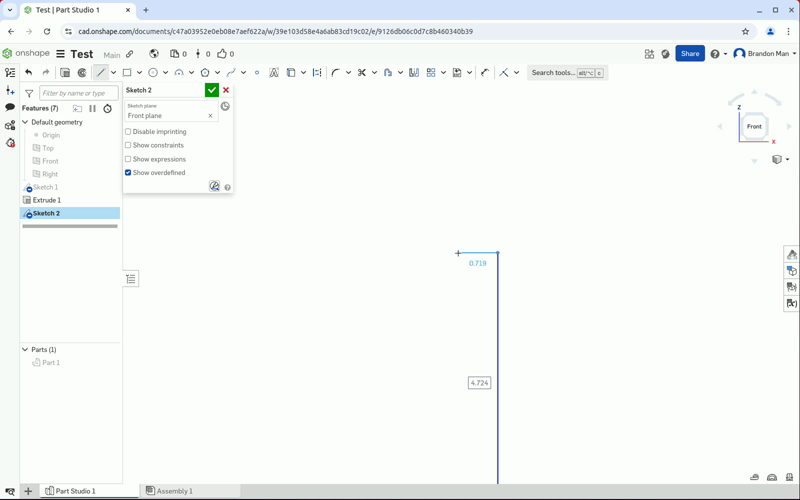
click(458, 252)
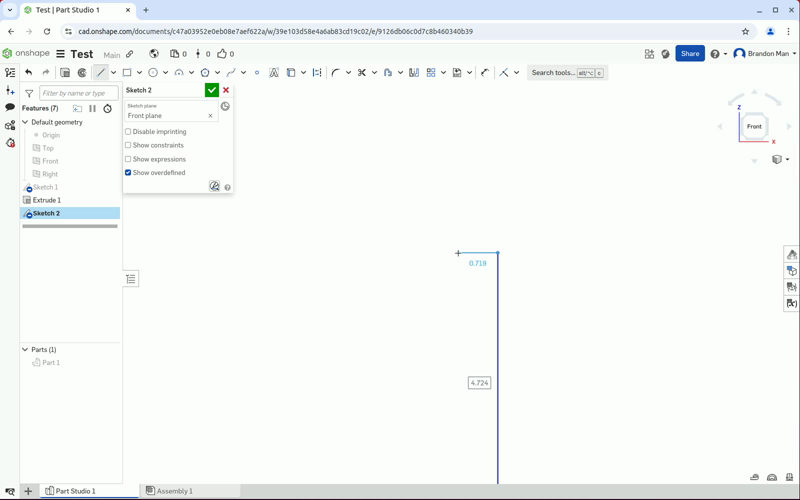
scroll(-6)
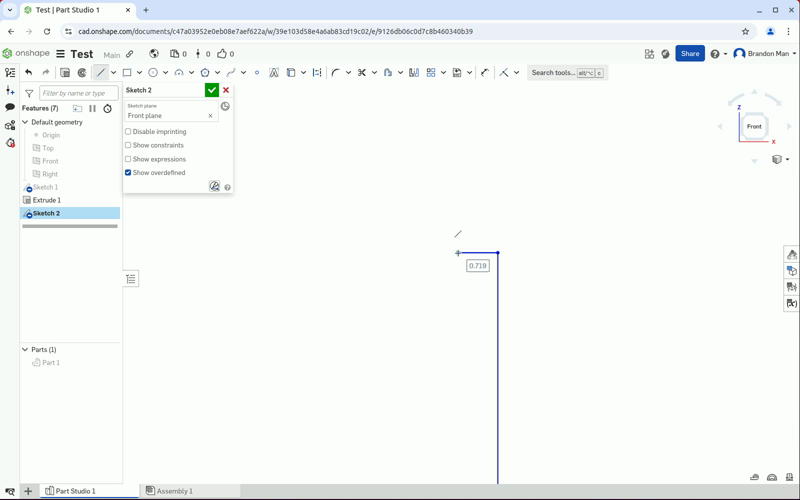
scroll(-6)
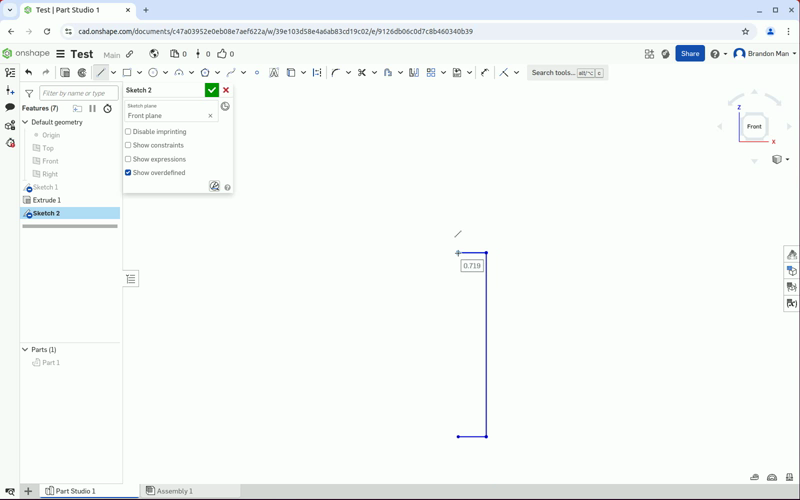
scroll(-6)
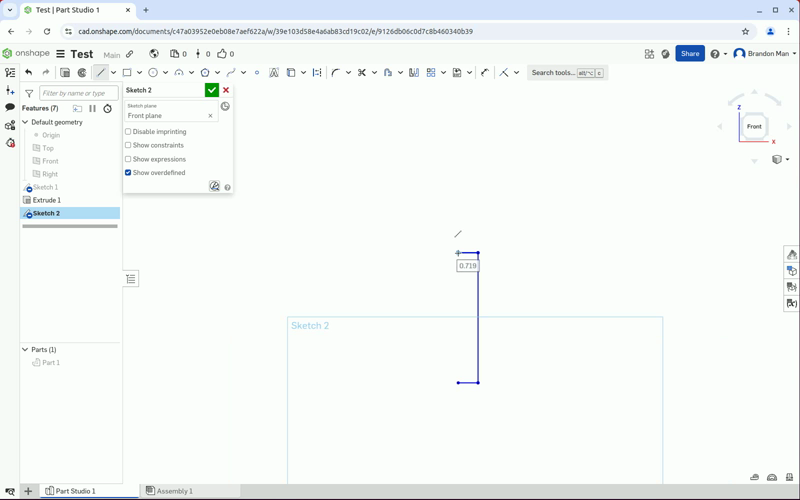
scroll(-6)
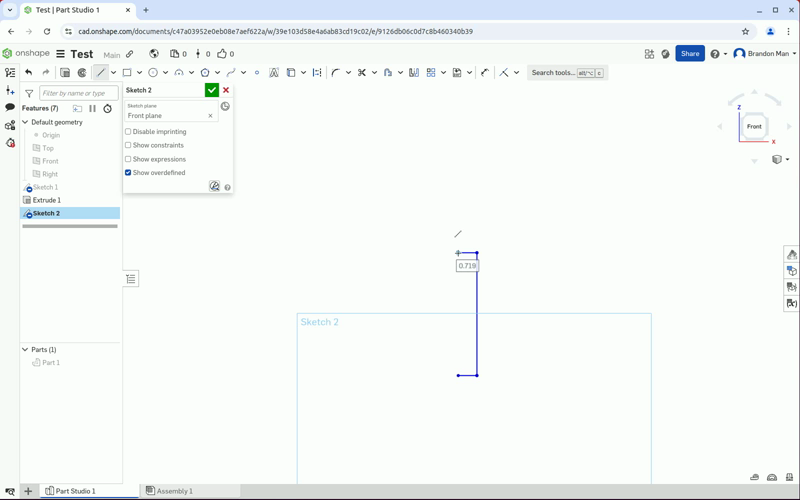
scroll(-6)
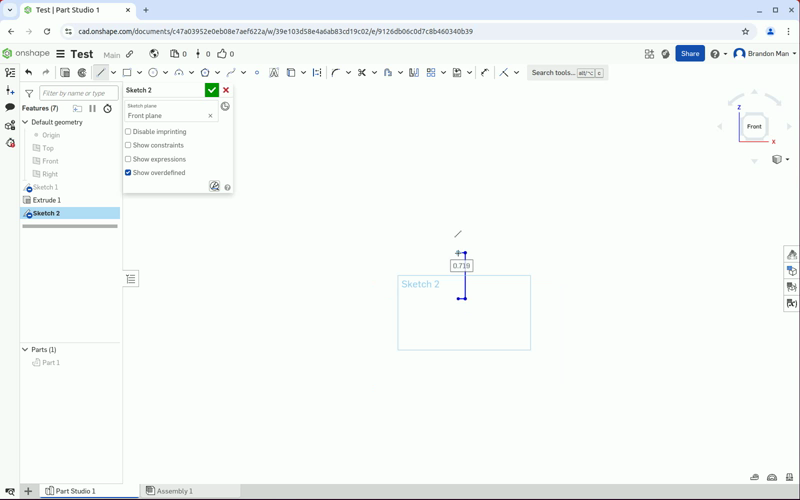
scroll(-6)
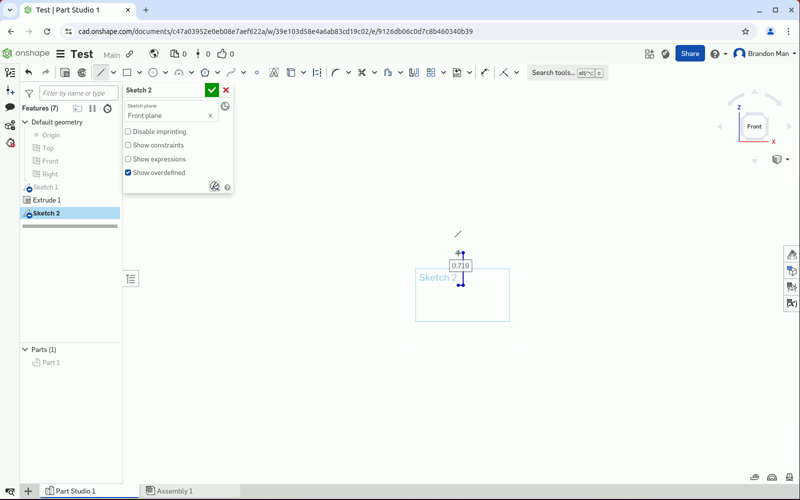
scroll(-6)
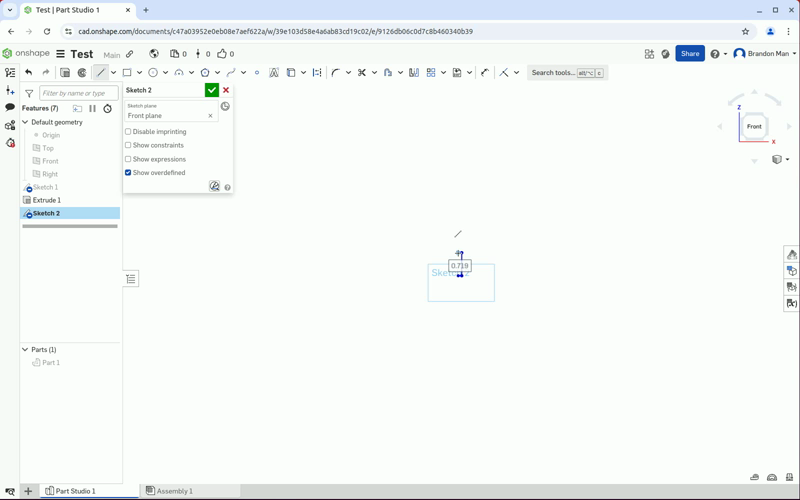
key_up(shift)
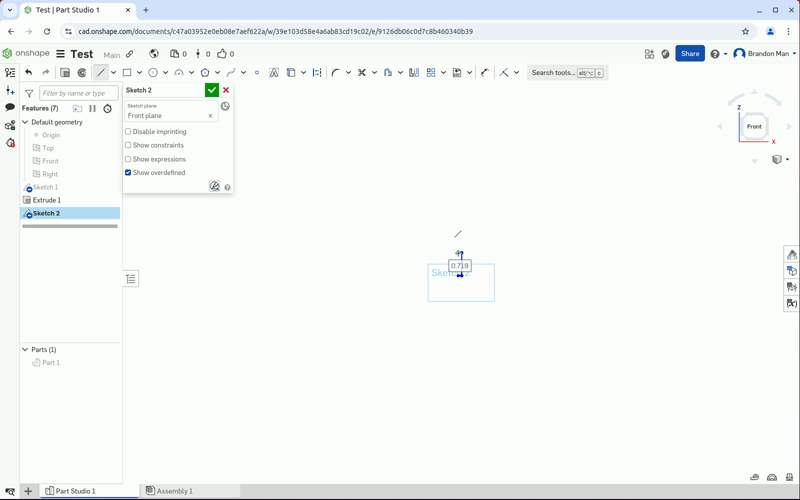
mouse_move(488, 252)
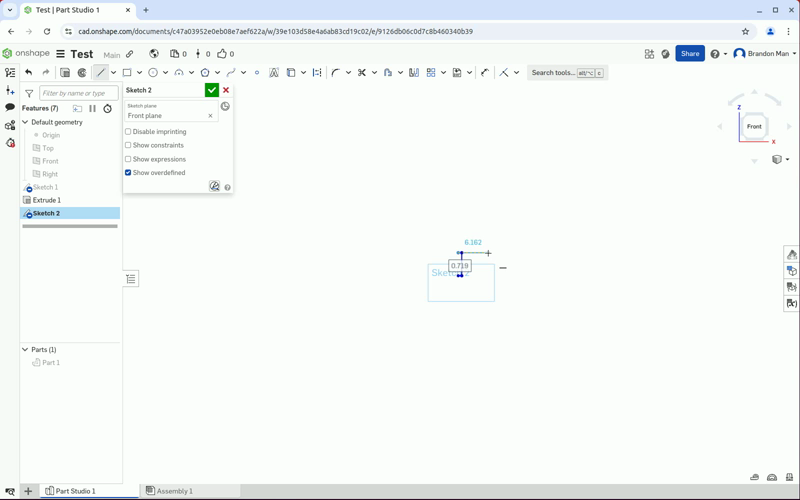
key_down(shift)
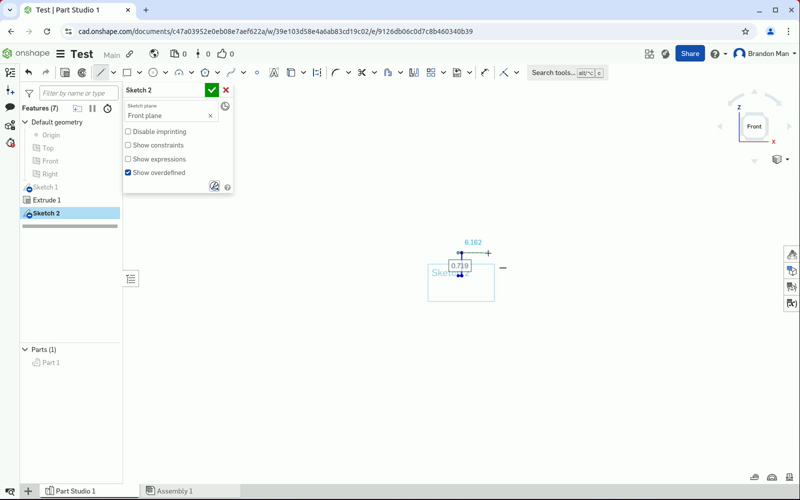
mouse_move(458, 275)
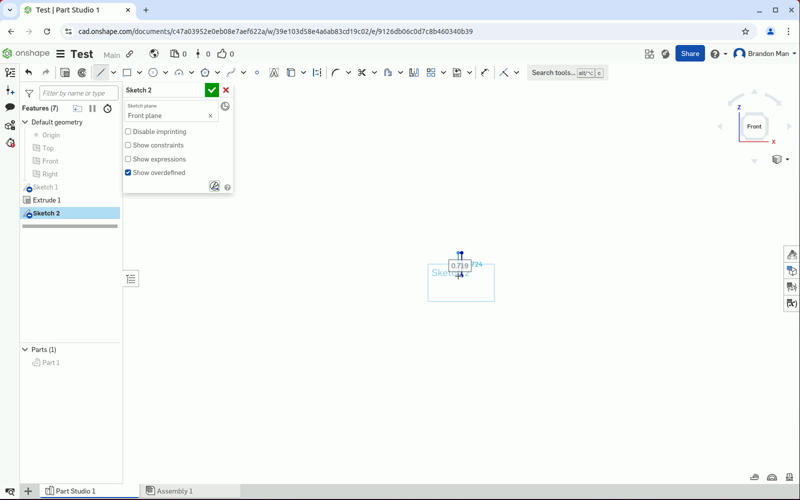
scroll(6)
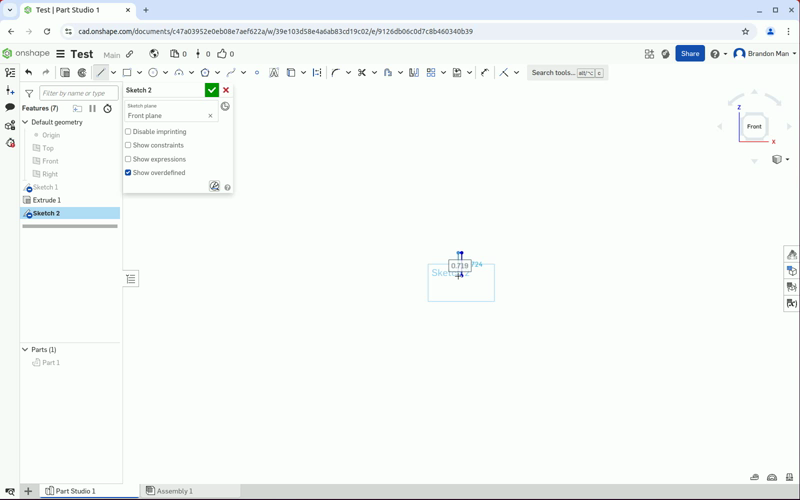
scroll(6)
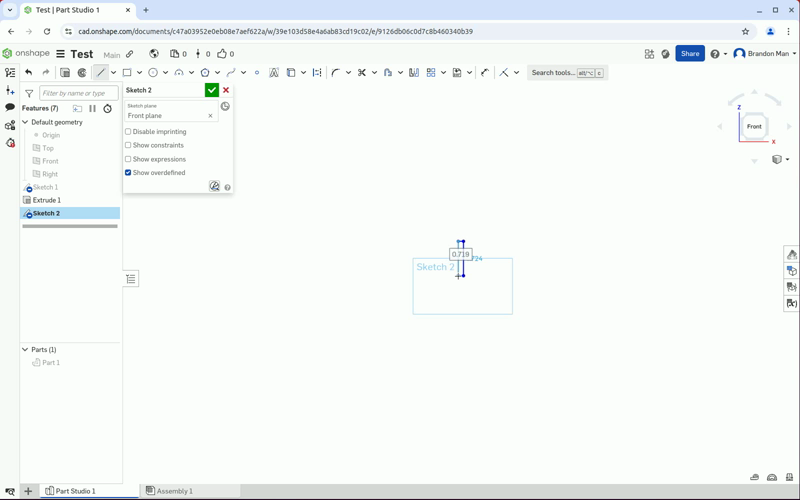
scroll(6)
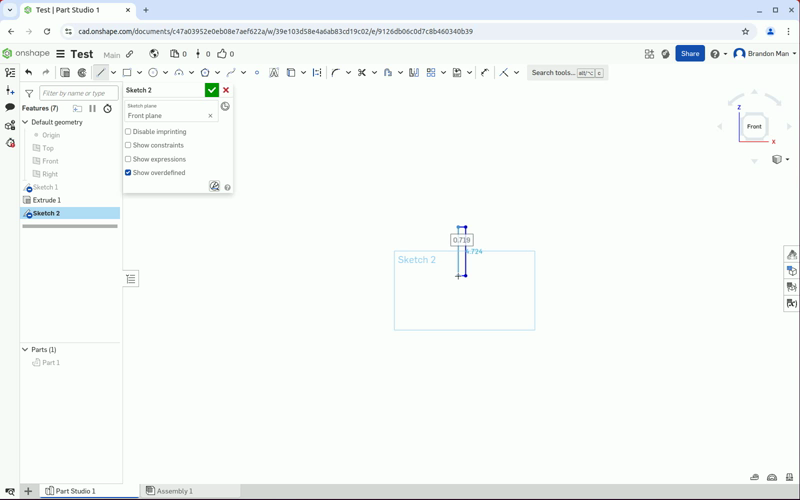
scroll(6)
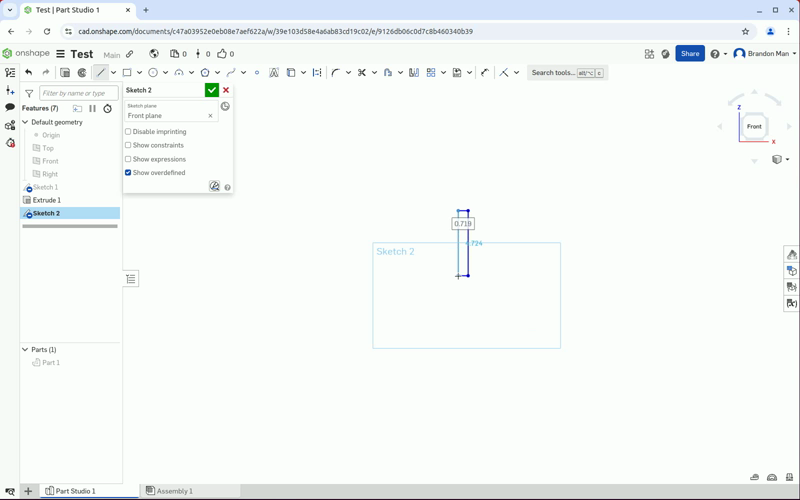
scroll(6)
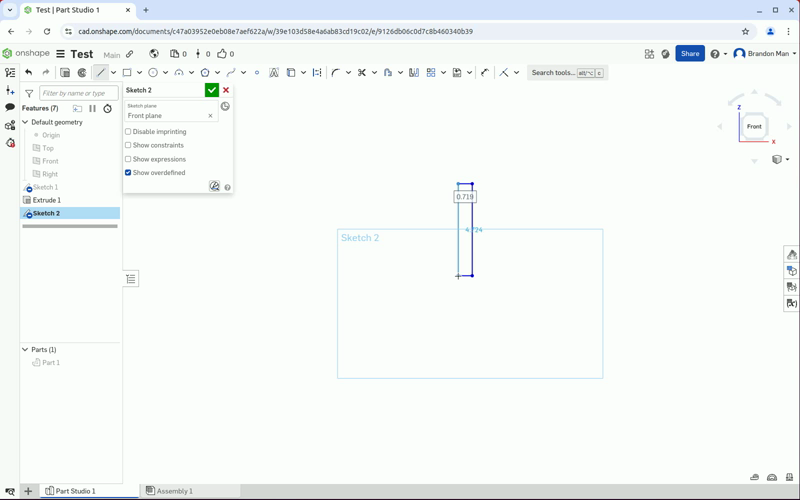
scroll(6)
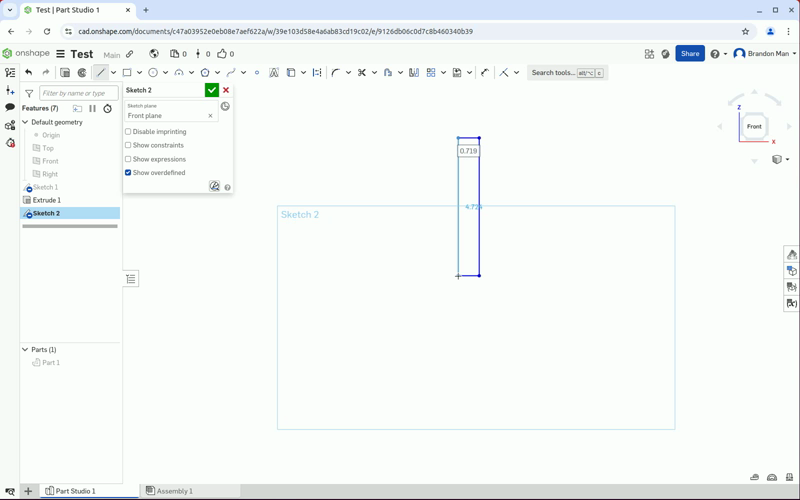
scroll(6)
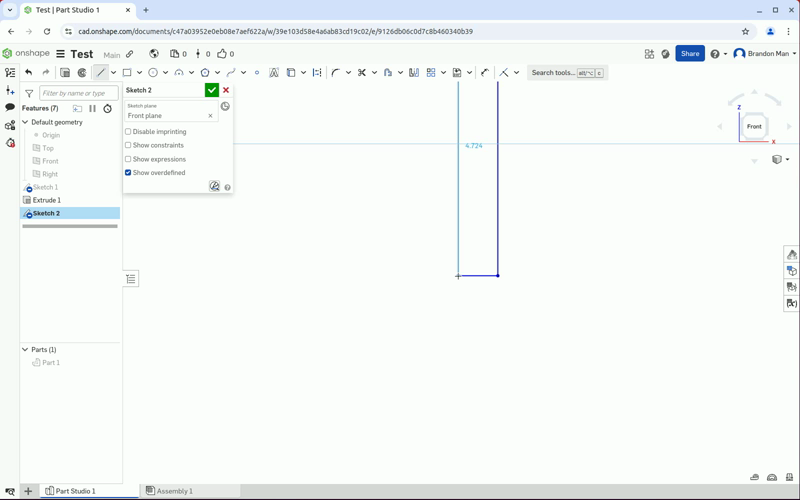
key_up(shift)
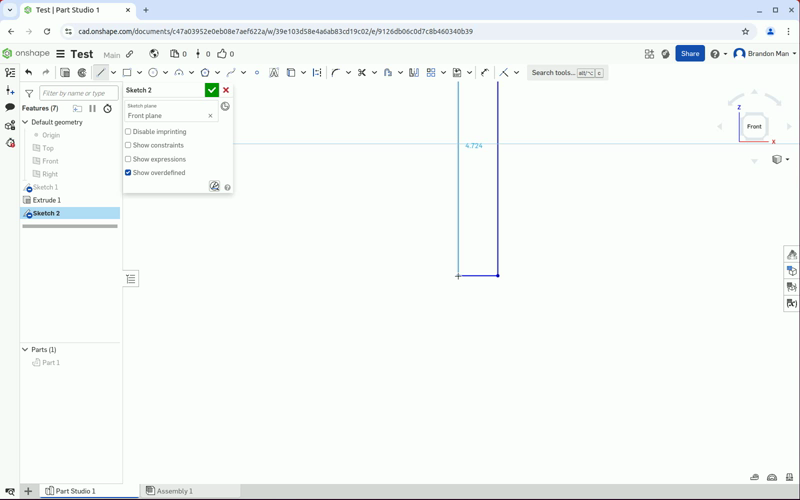
click(458, 275)
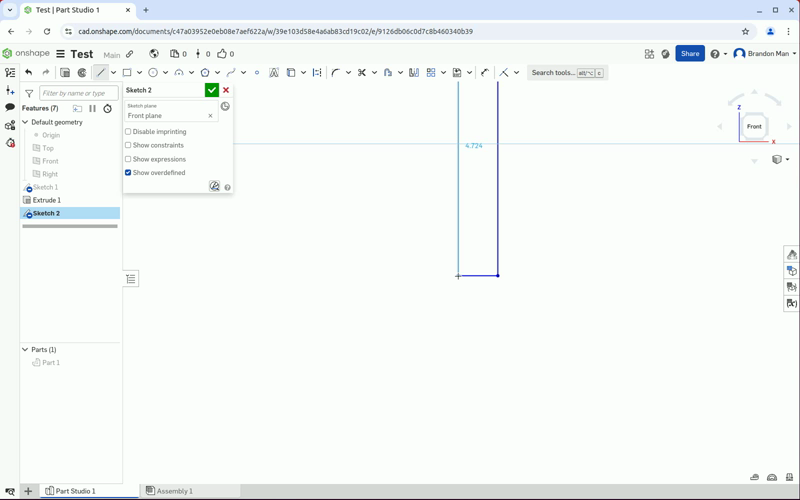
scroll(-6)
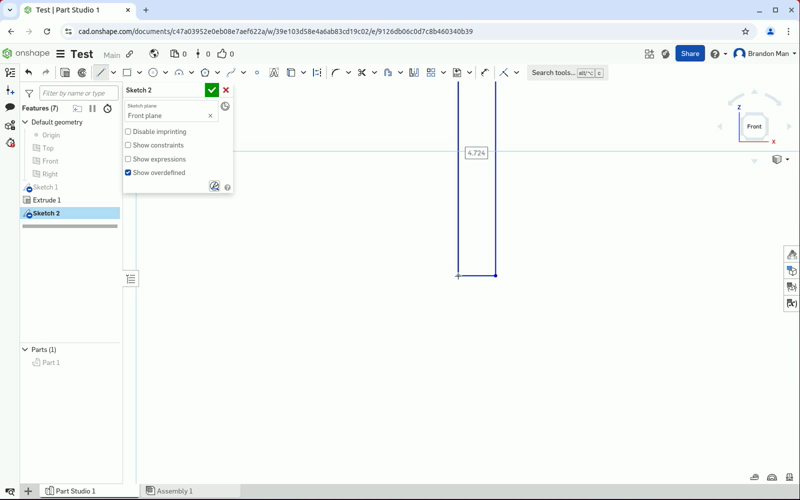
scroll(-6)
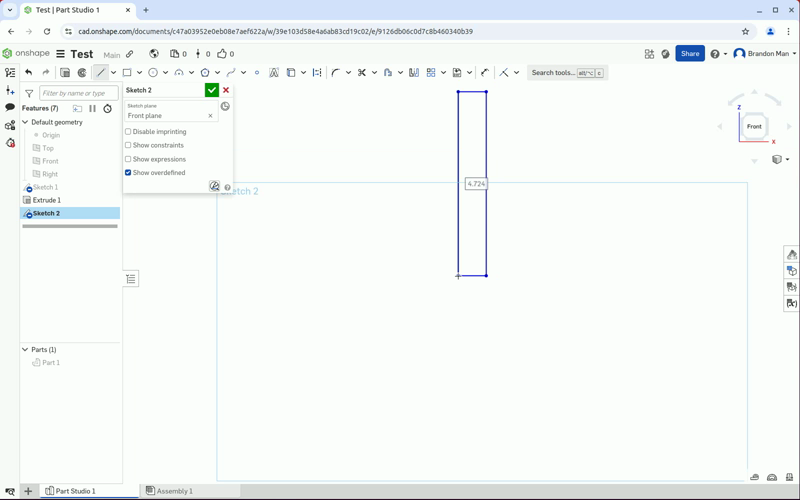
scroll(-6)
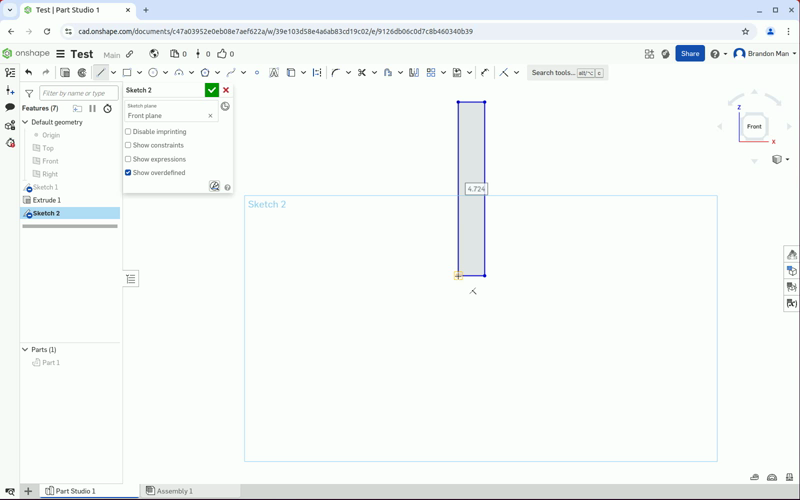
scroll(-6)
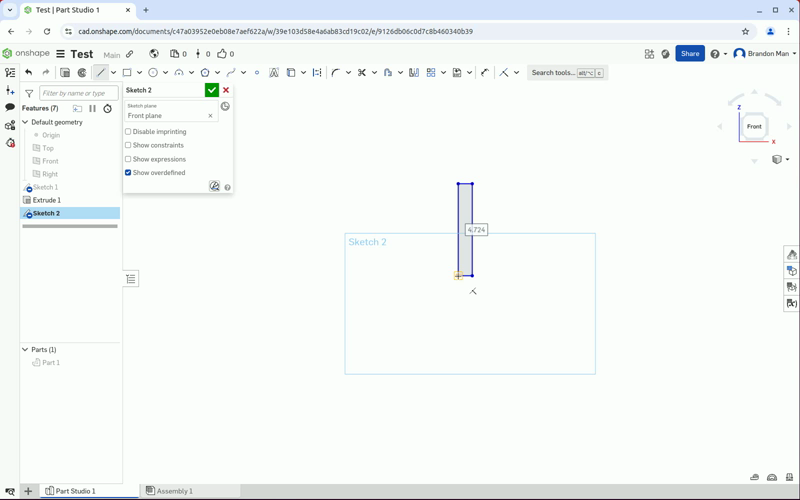
scroll(-6)
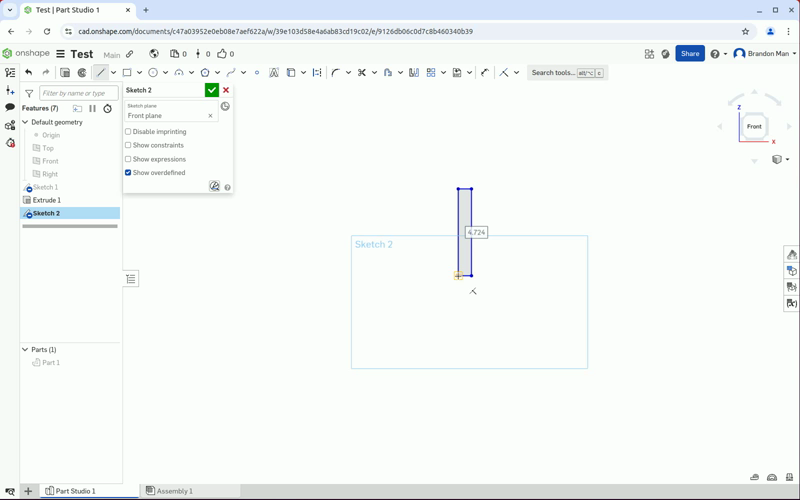
scroll(-6)
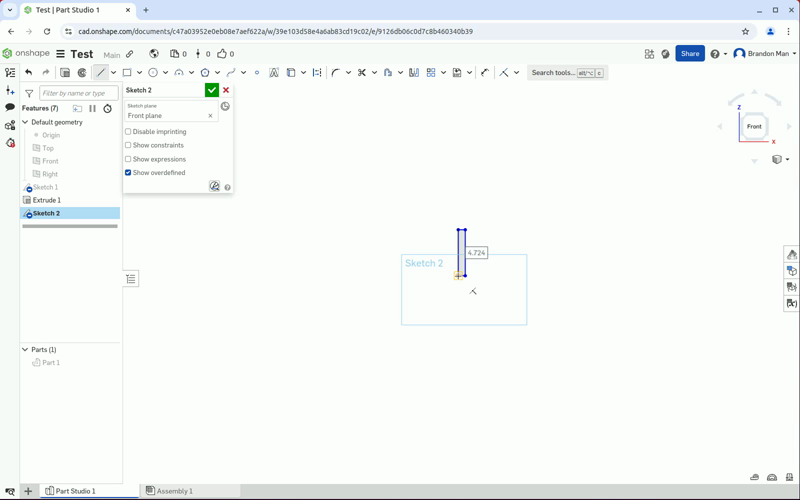
scroll(-6)
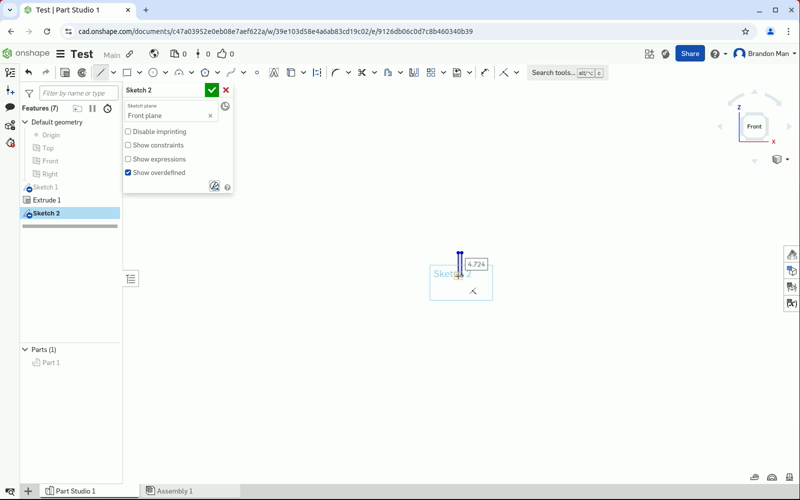
key(esc)
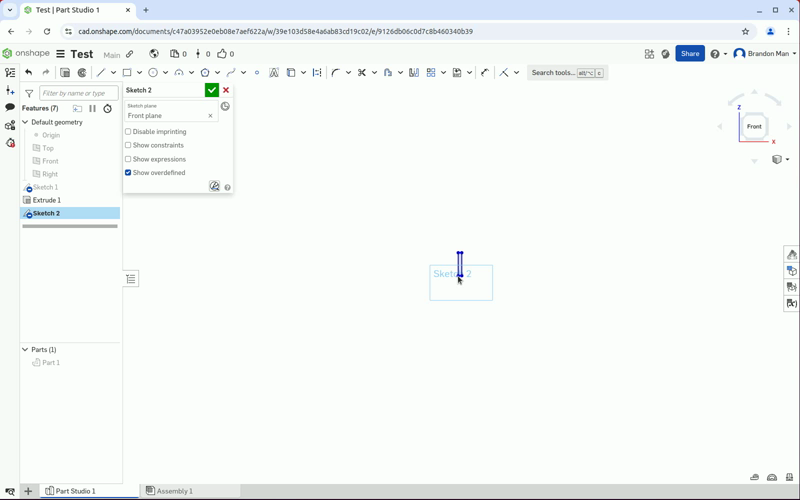
mouse_move(460, 260)
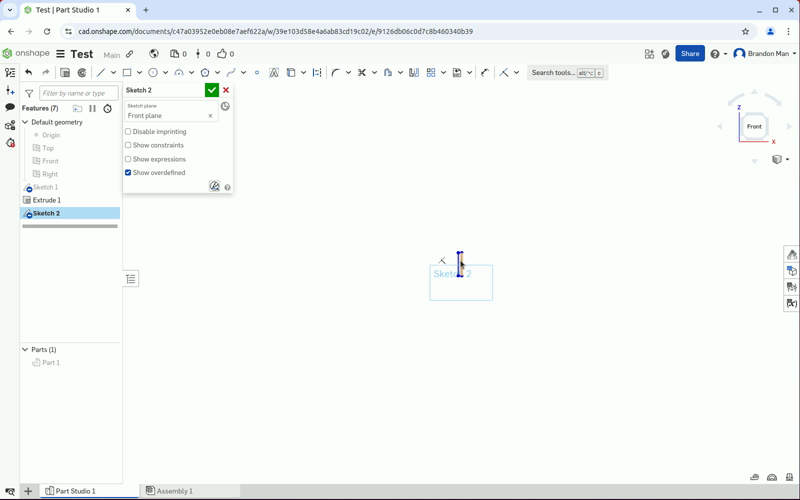
scroll(6)
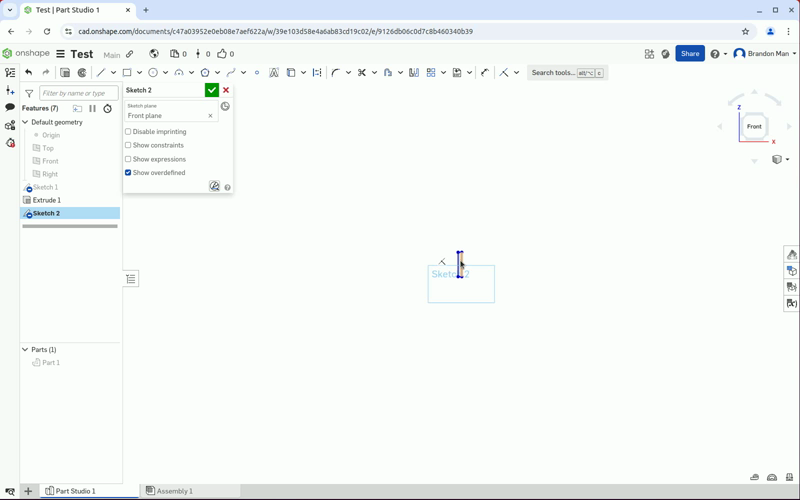
scroll(6)
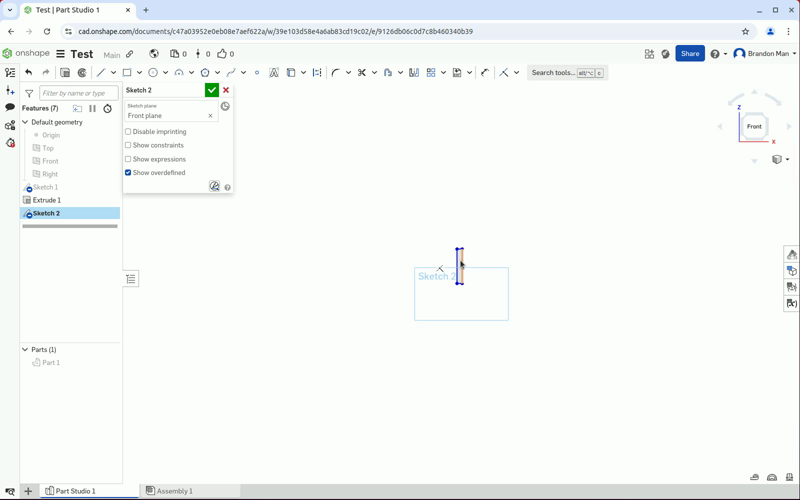
scroll(6)
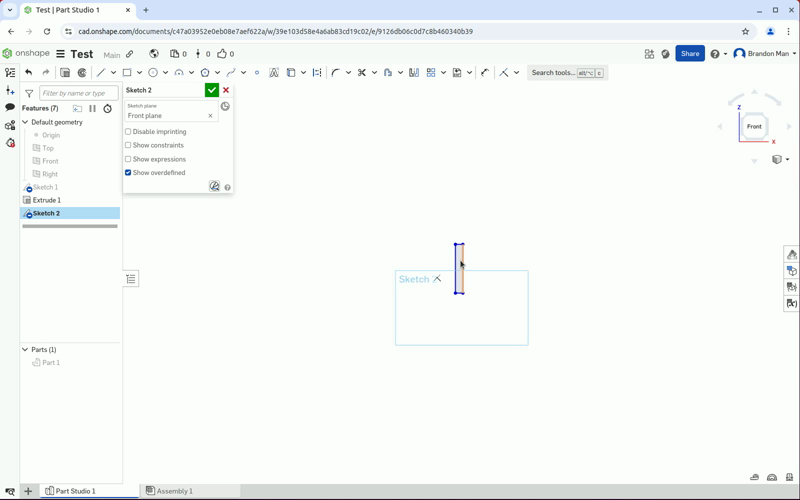
scroll(6)
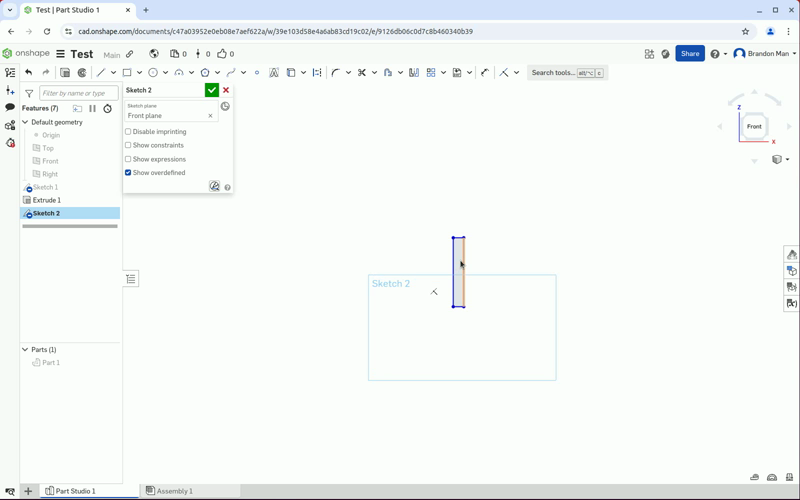
scroll(6)
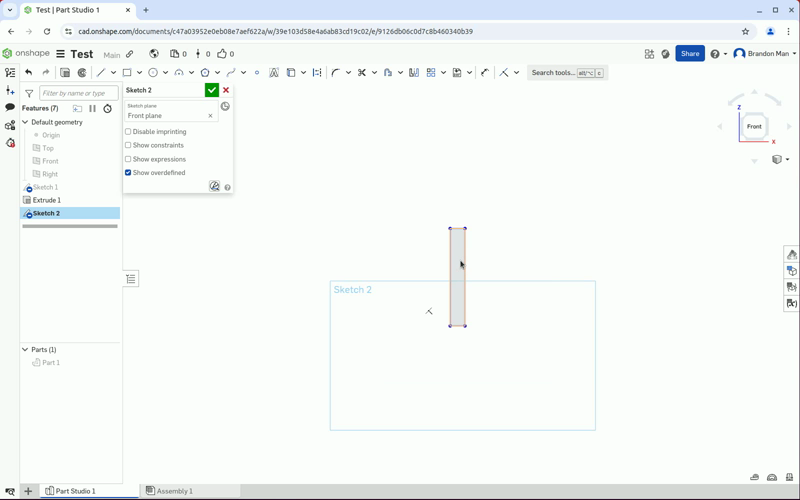
scroll(6)
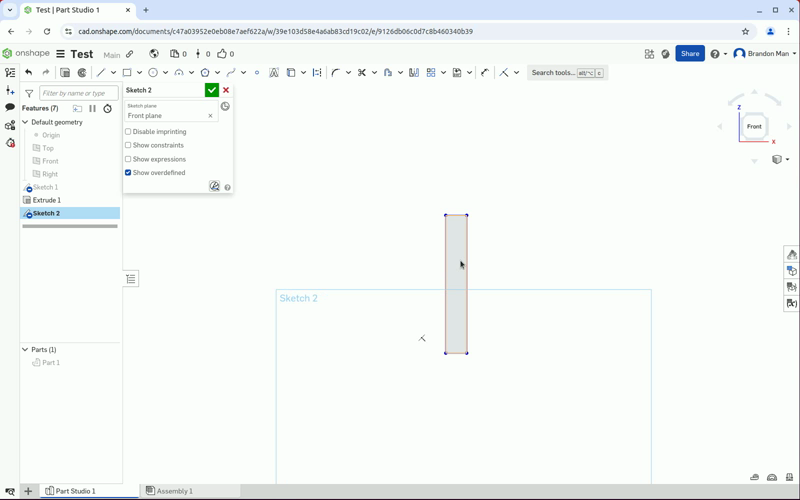
scroll(6)
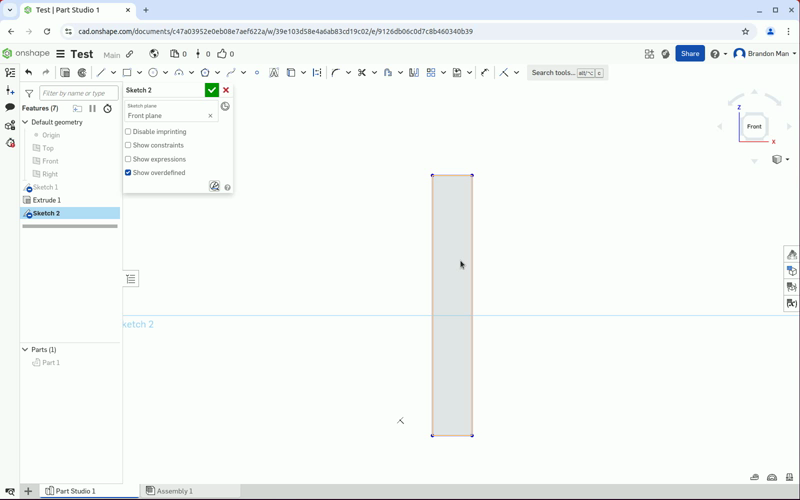
click(460, 260)
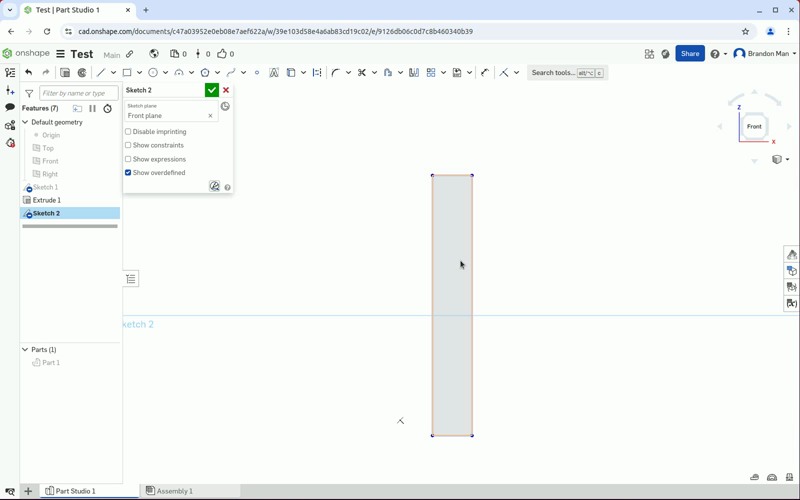
scroll(-6)
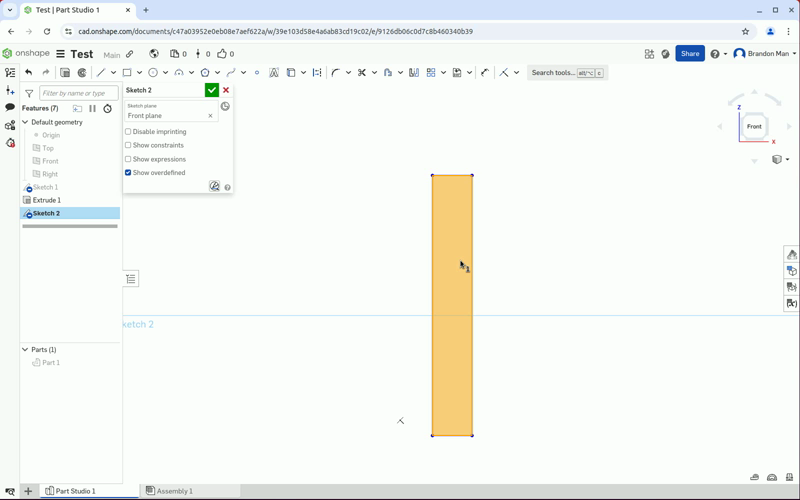
scroll(-6)
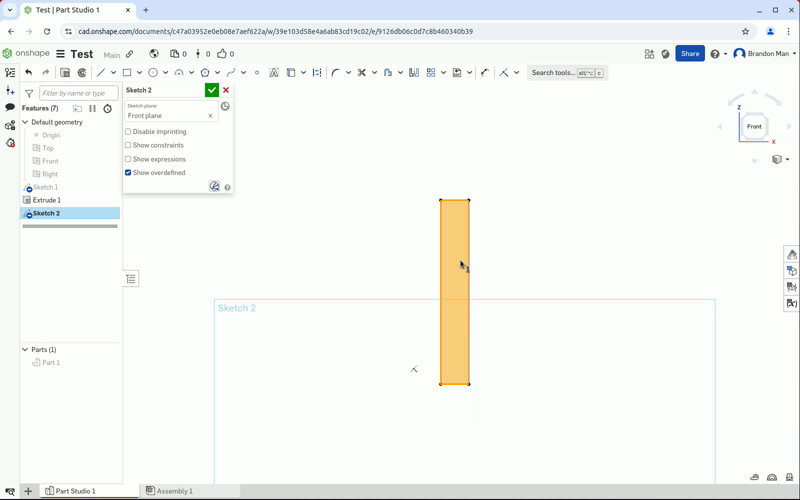
scroll(-6)
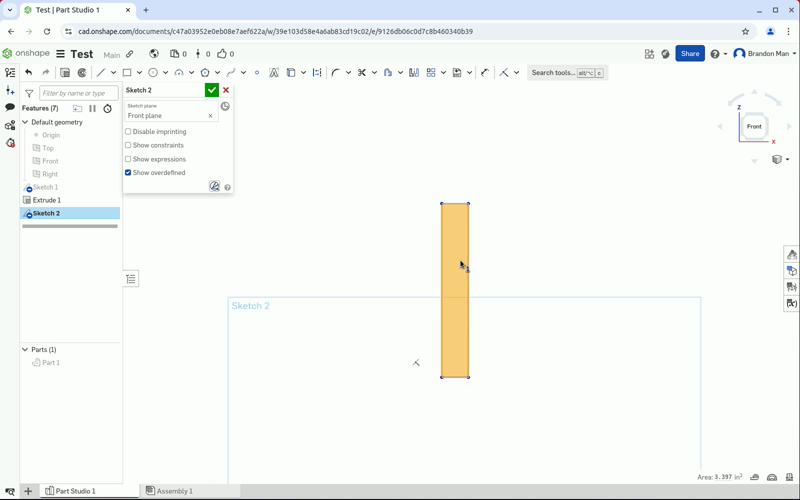
scroll(-6)
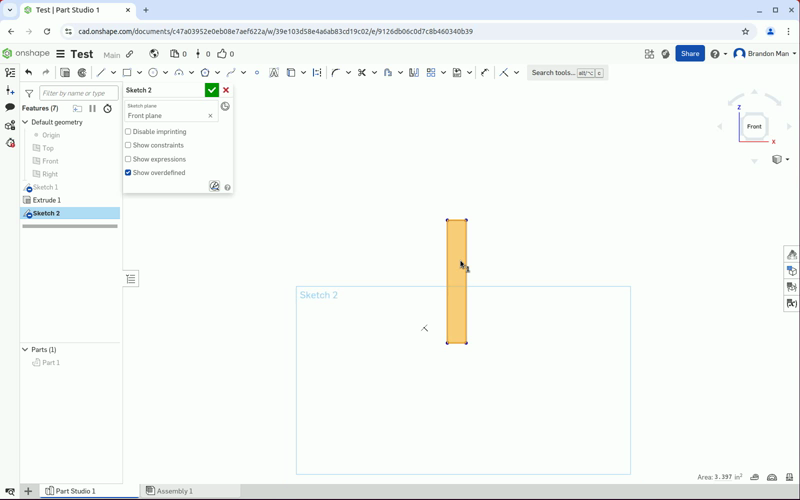
scroll(-6)
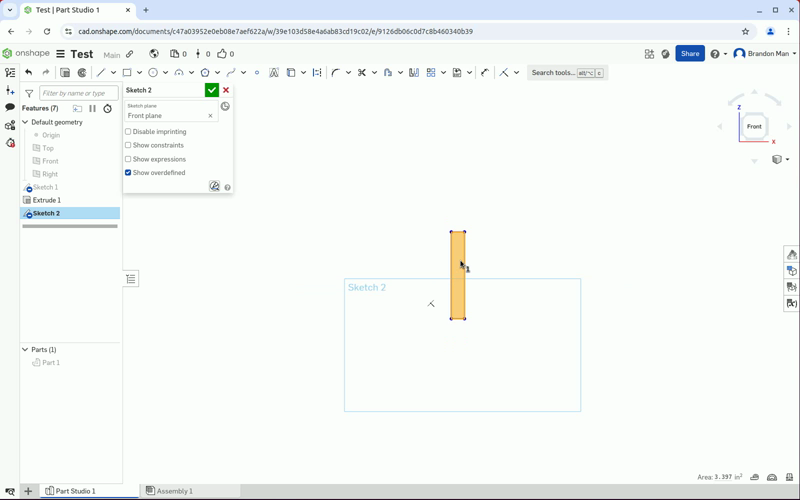
scroll(-6)
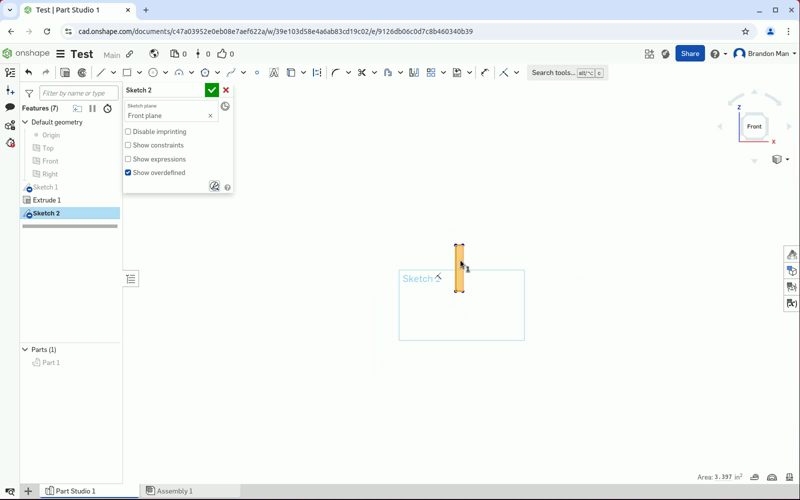
scroll(-6)
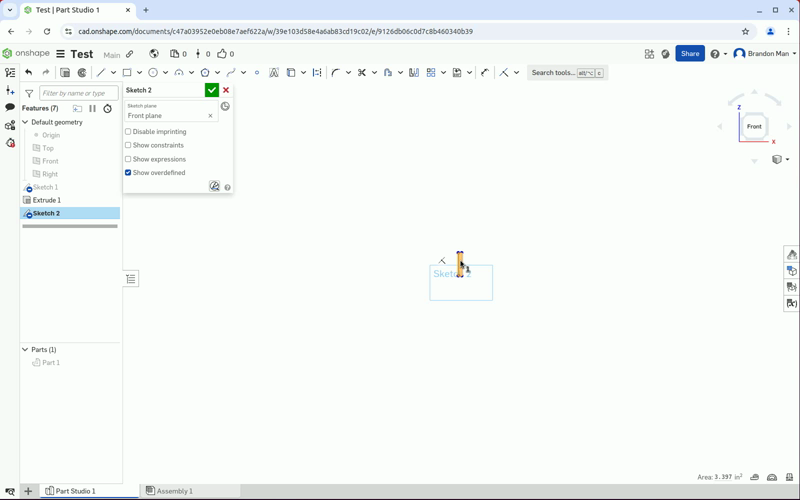
mouse_move(73, 352)
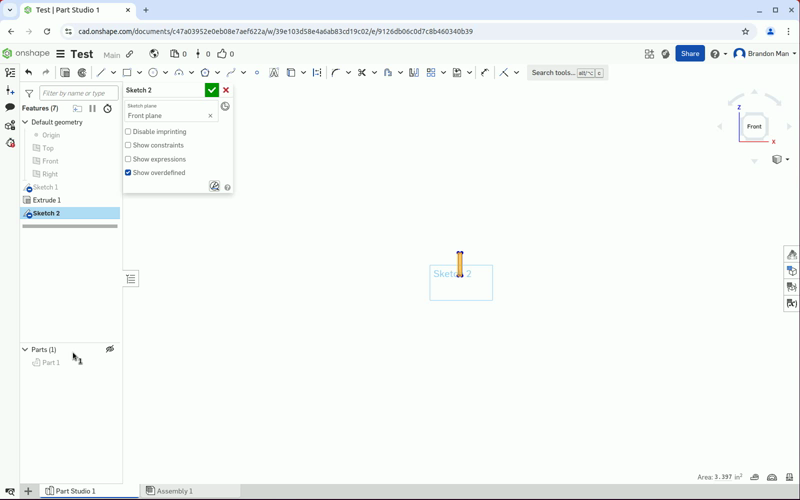
key(shift+y)
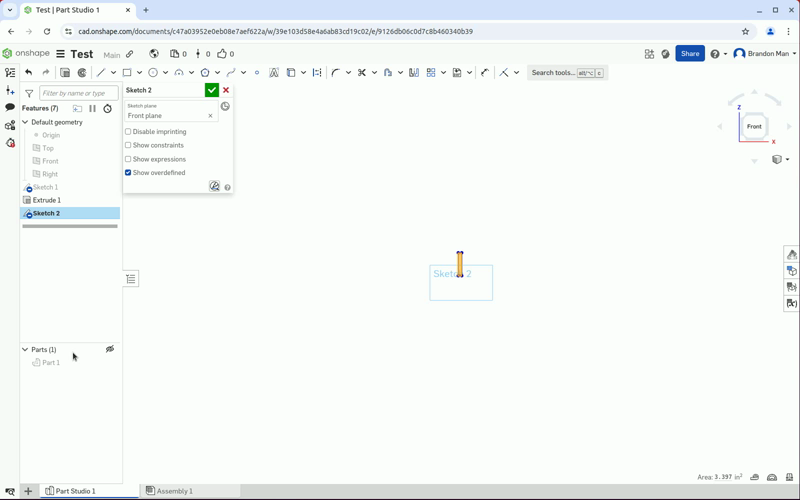
key(shift+e)
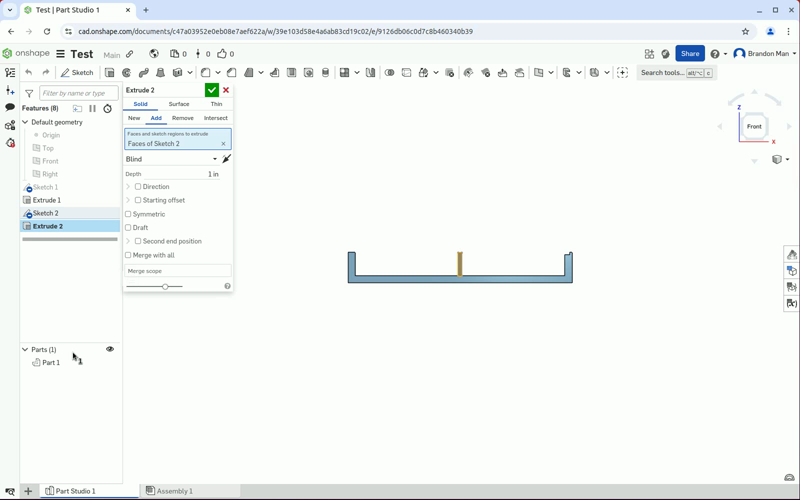
mouse_move(143, 106)
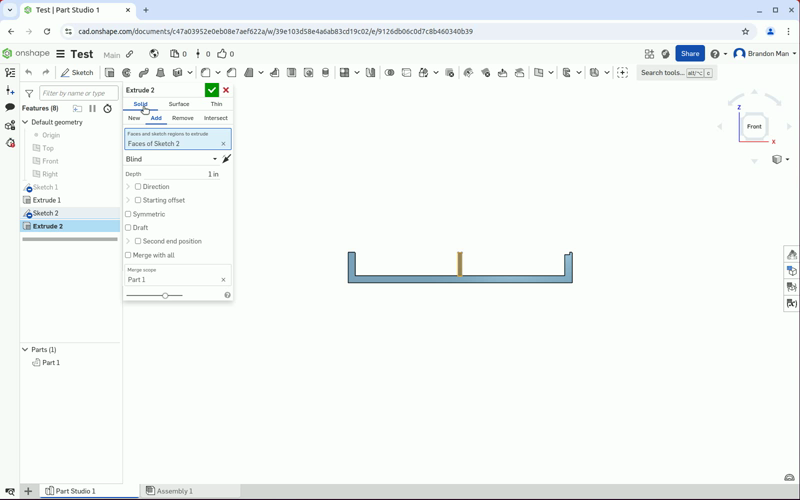
click(143, 106)
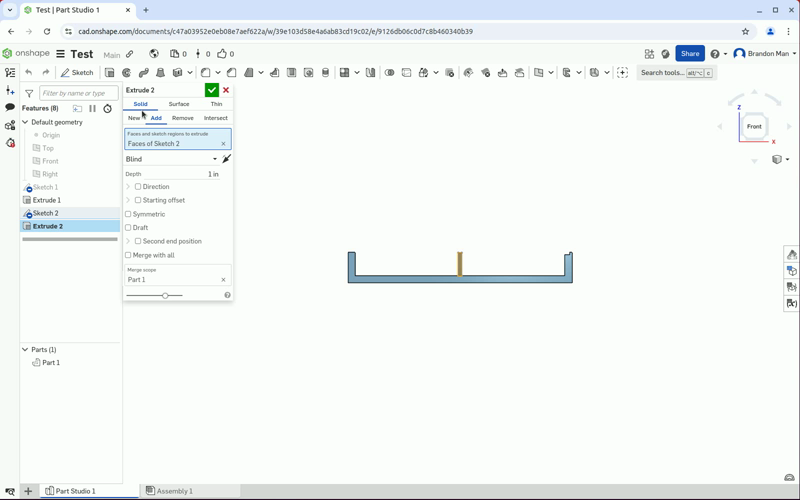
mouse_move(137, 120)
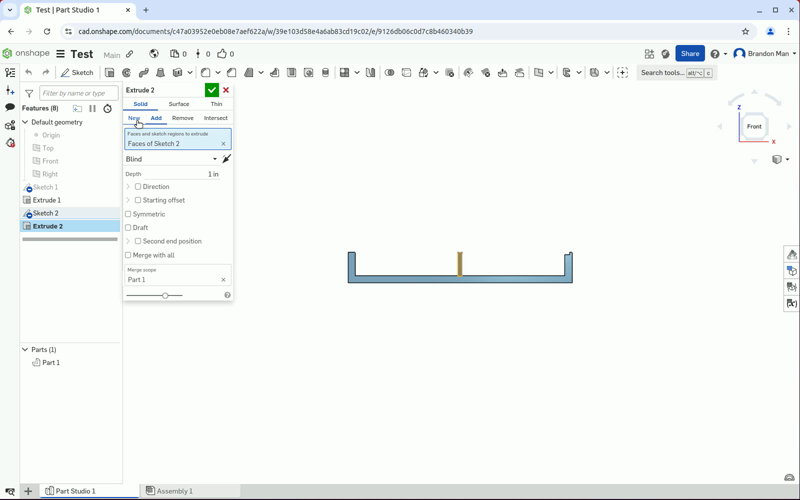
click(137, 120)
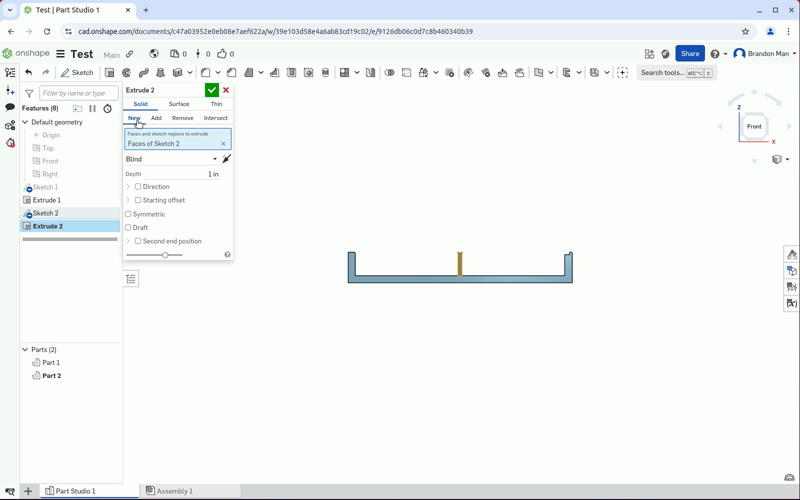
key(tab, 4)
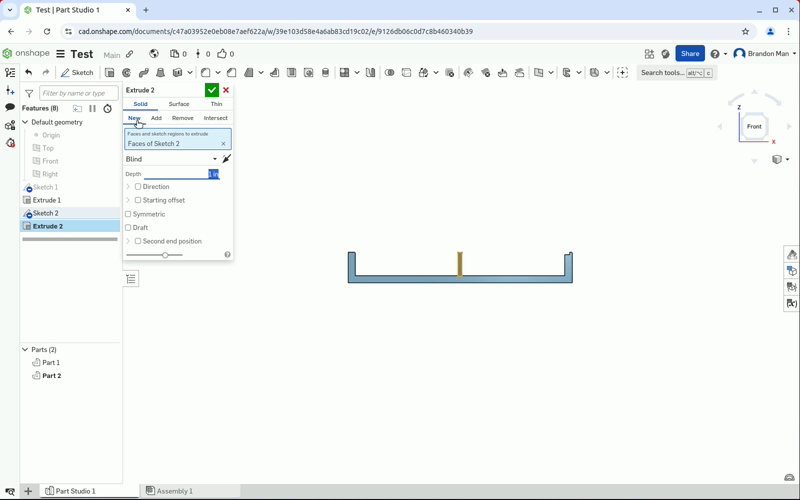
text(23.108)
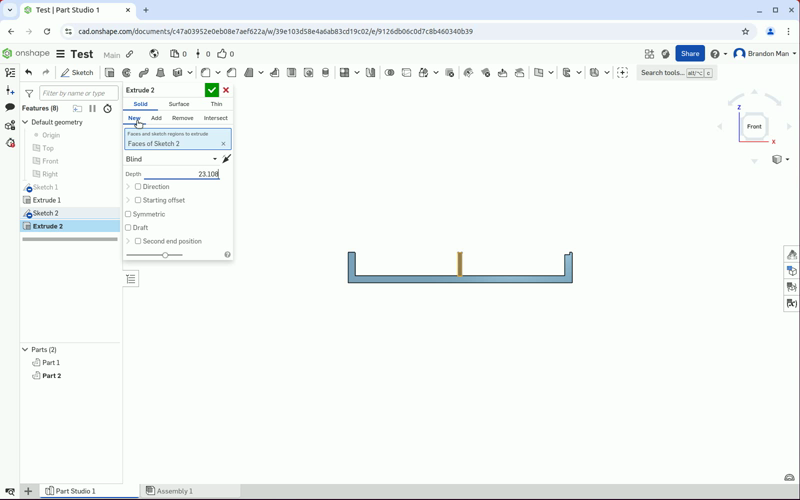
key(enter)
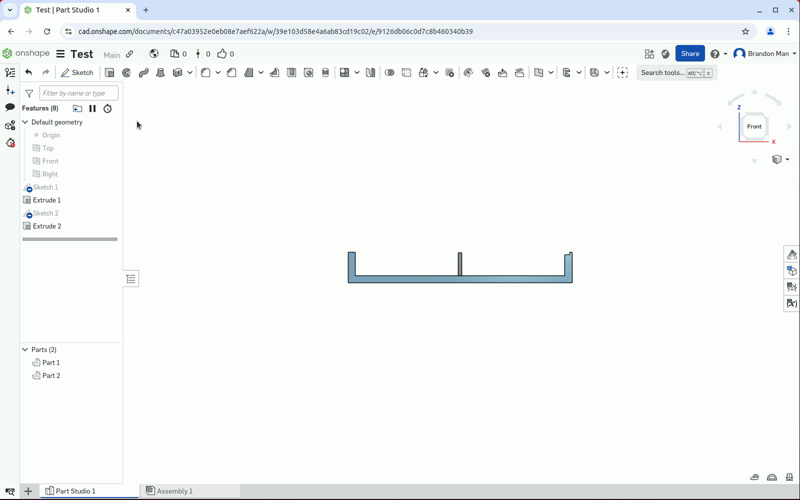
key(shift+h)
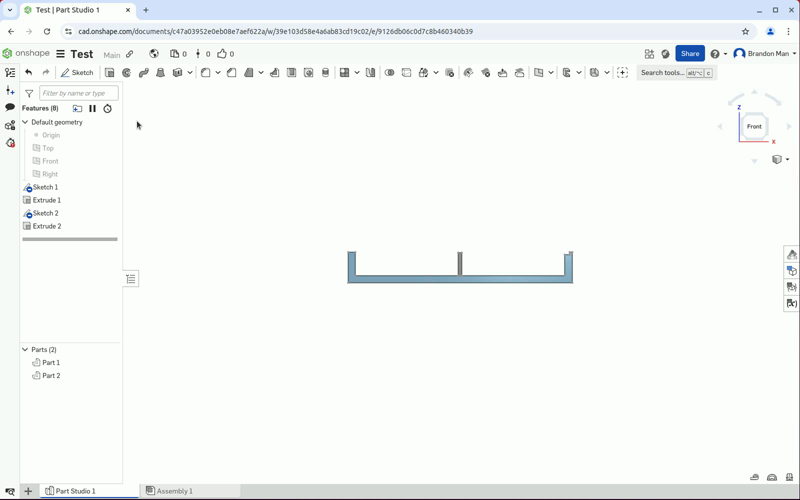
key(shift+h)
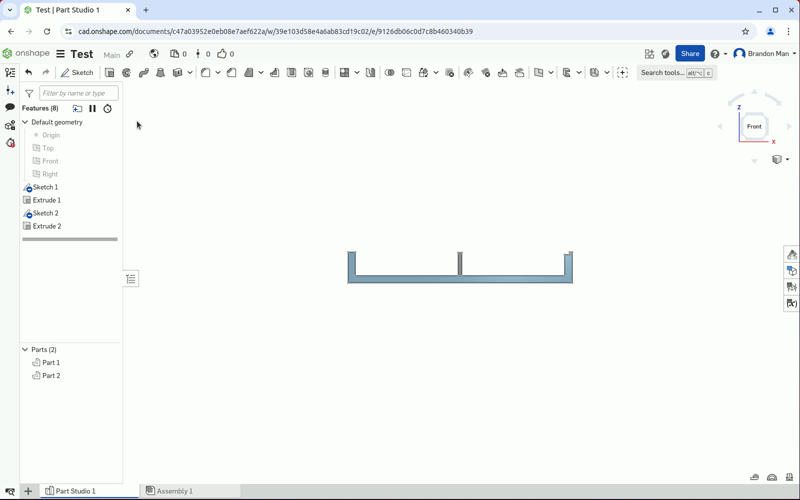
key(shift+7)
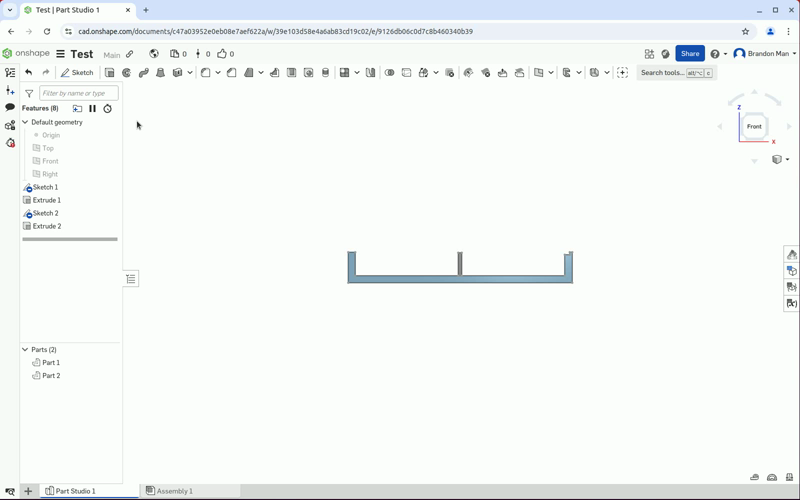
key(left, 2)
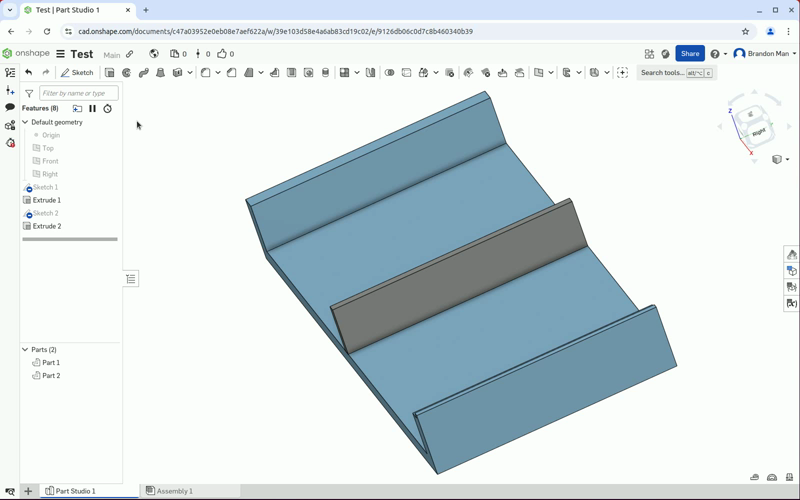
key(down, 2)
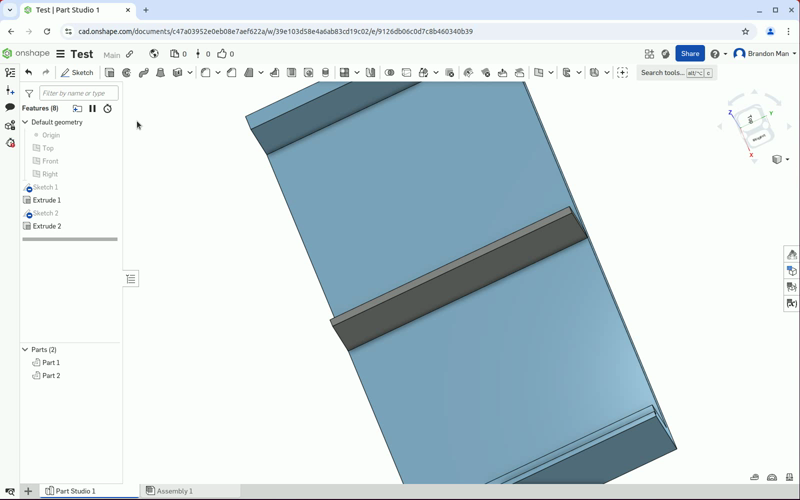
key(up, 2)
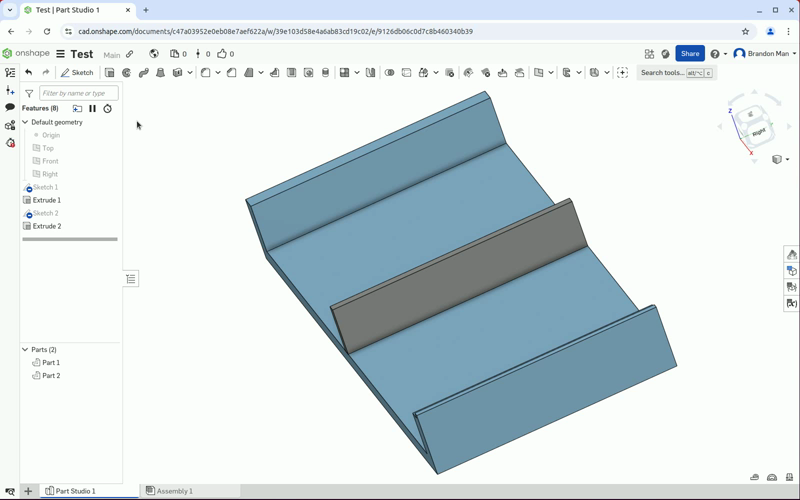
key(right, 2)
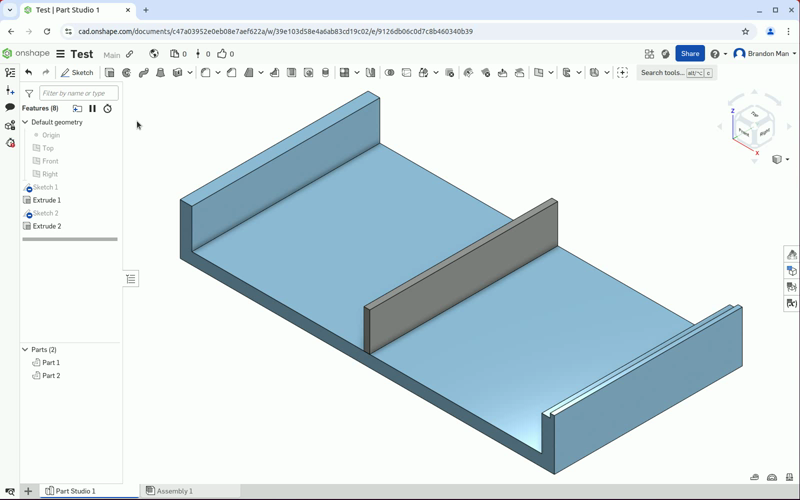
mouse_move(73, 189)
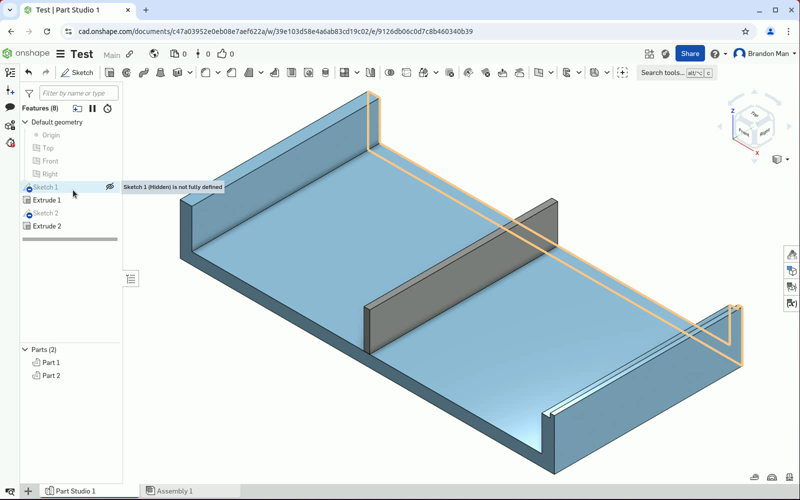
click(73, 189)